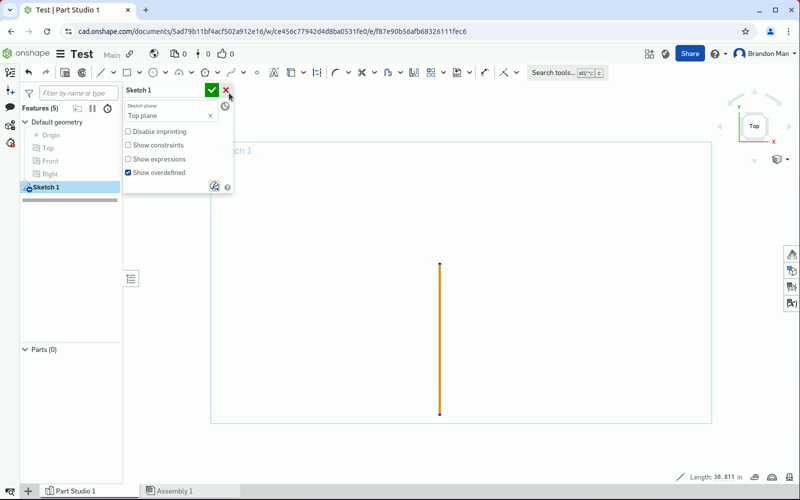
key(shift+h)
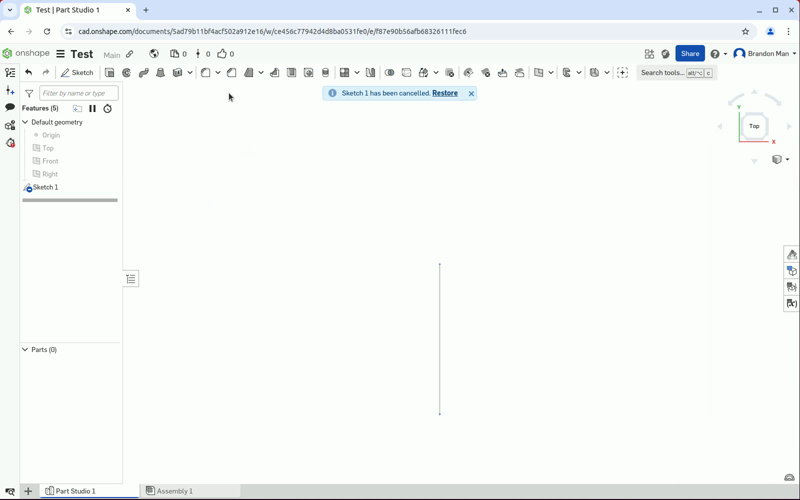
key(shift+s)
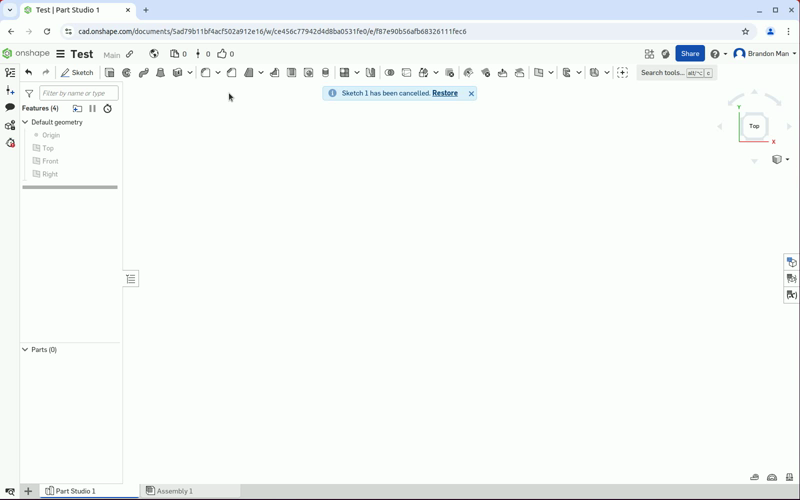
mouse_move(73, 150)
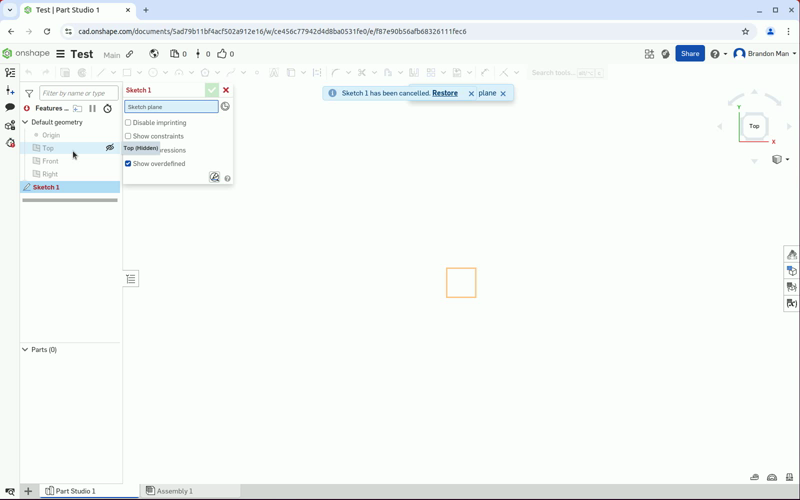
click(73, 150)
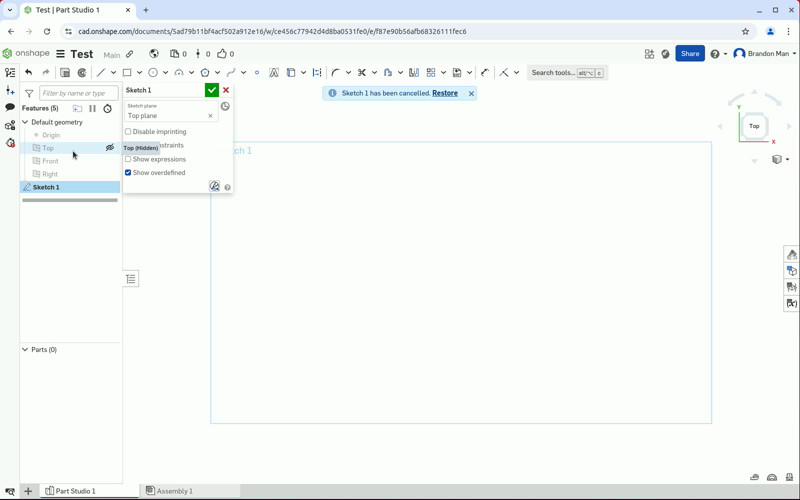
mouse_move(73, 352)
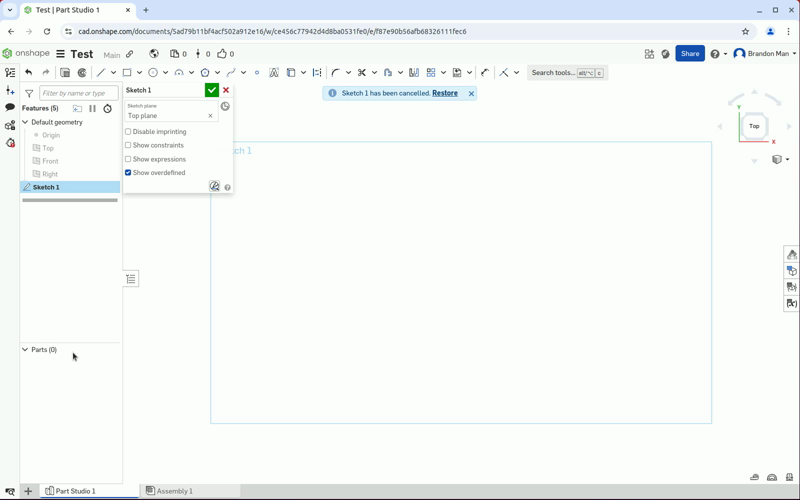
key(y)
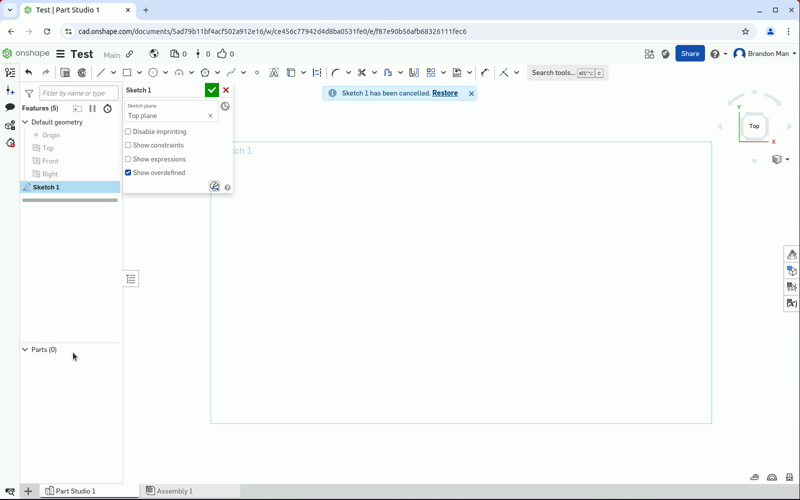
key(l)
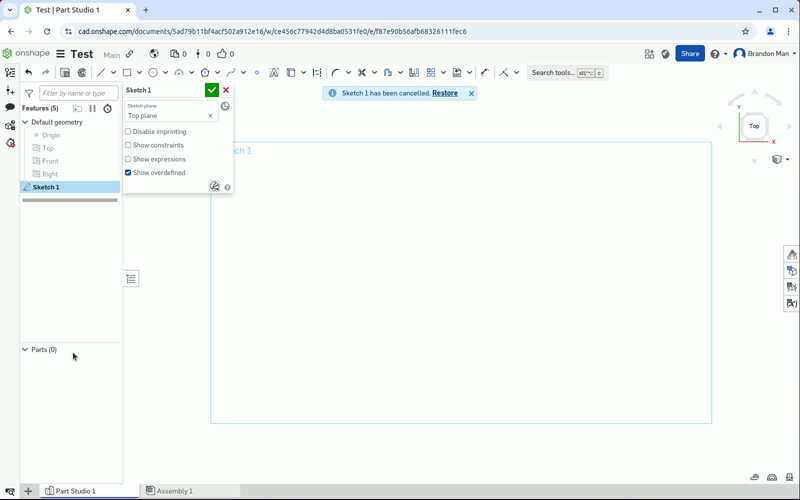
key_down(shift)
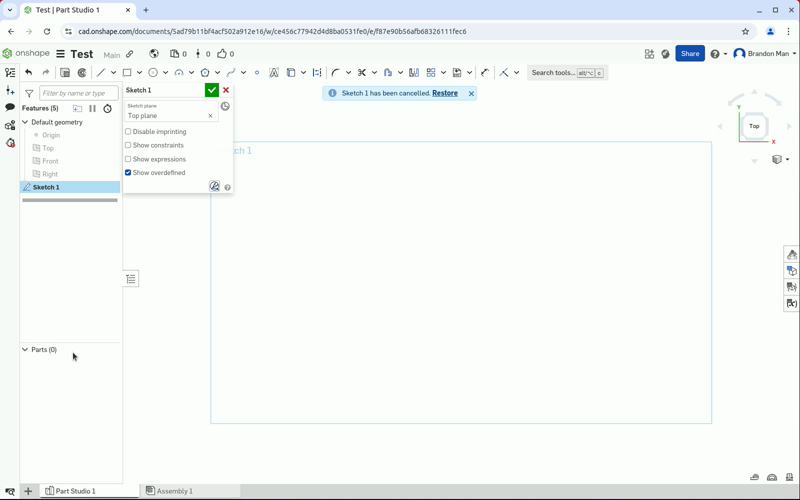
mouse_move(419, 354)
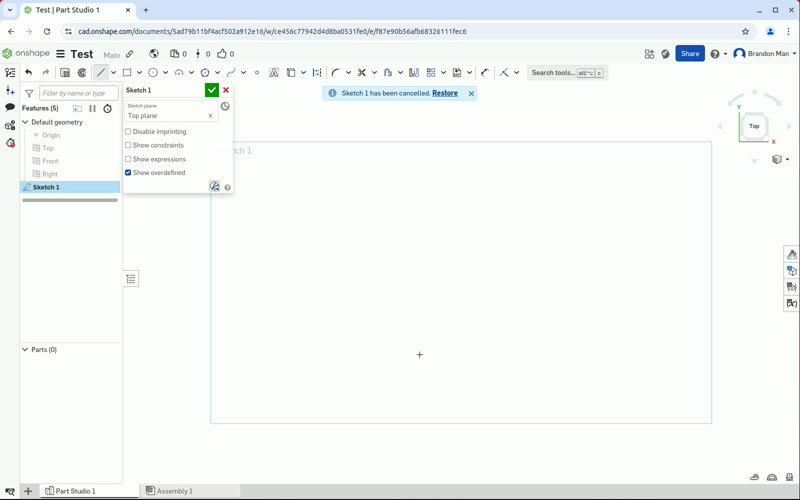
click(419, 354)
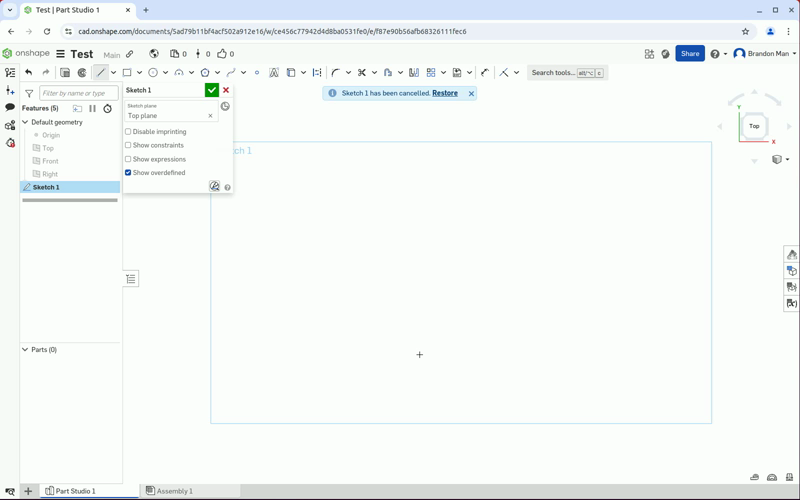
key_up(shift)
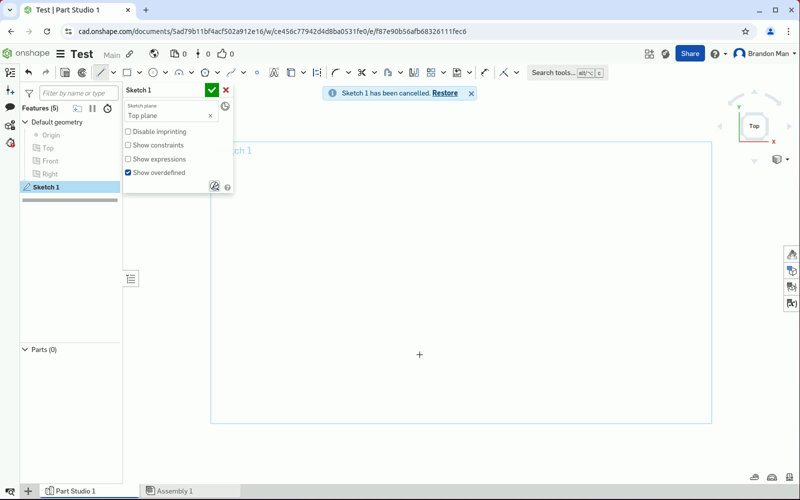
key_down(shift)
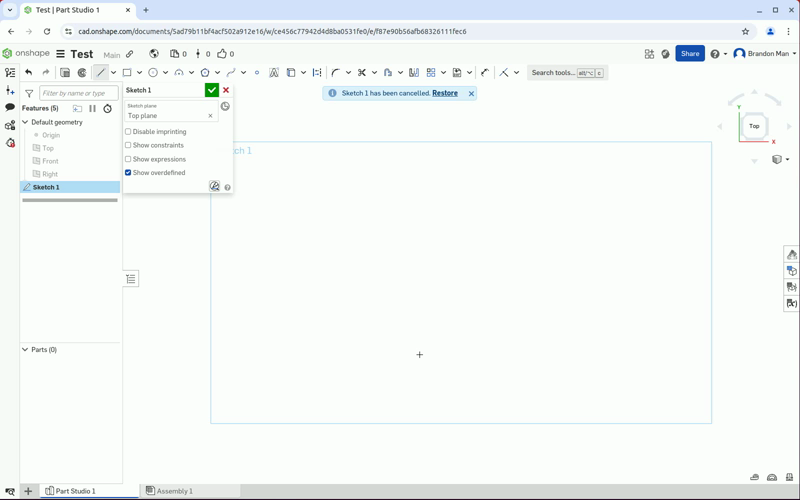
mouse_move(501, 354)
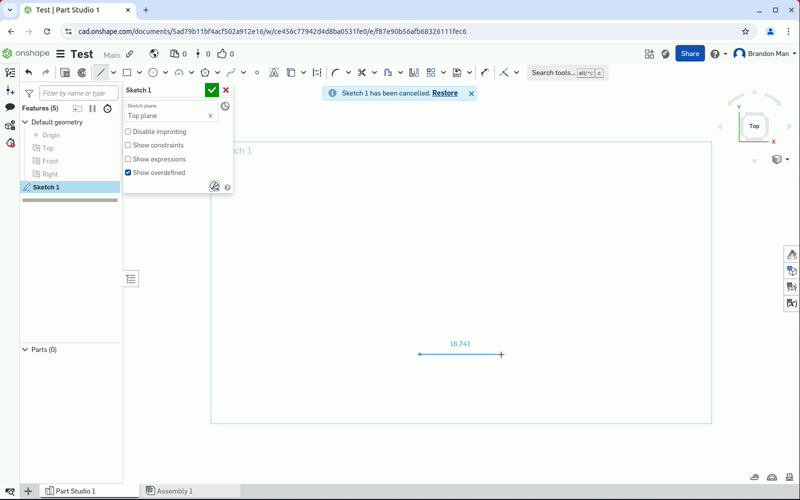
click(501, 354)
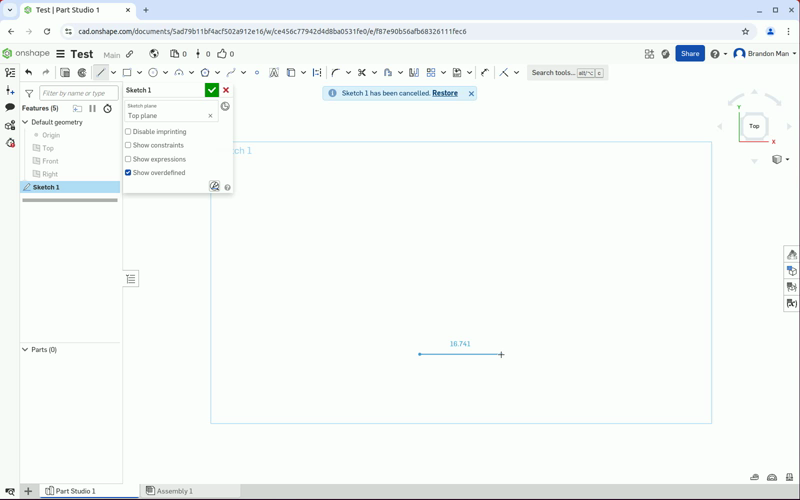
key_up(shift)
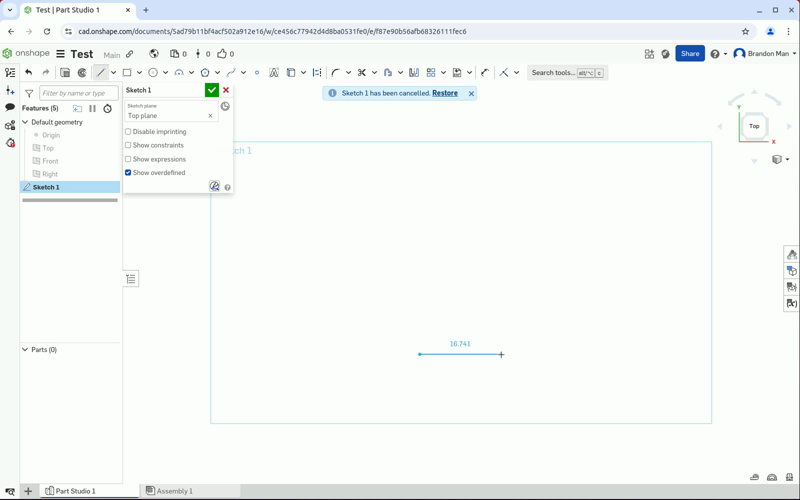
key_down(shift)
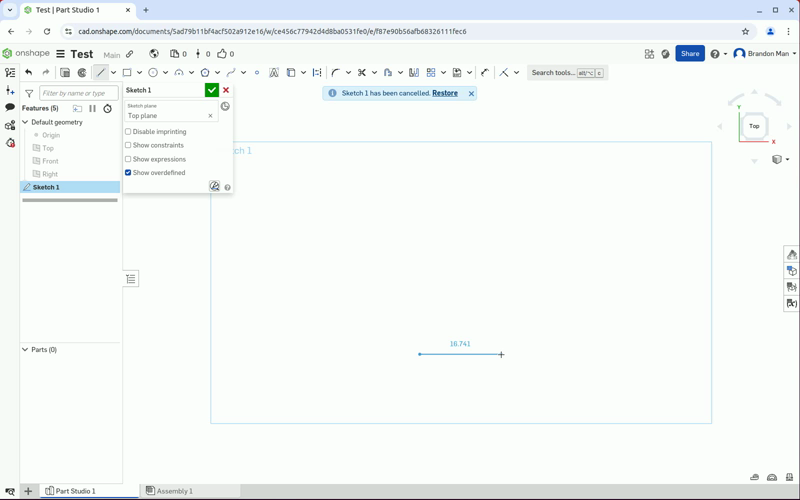
mouse_move(501, 212)
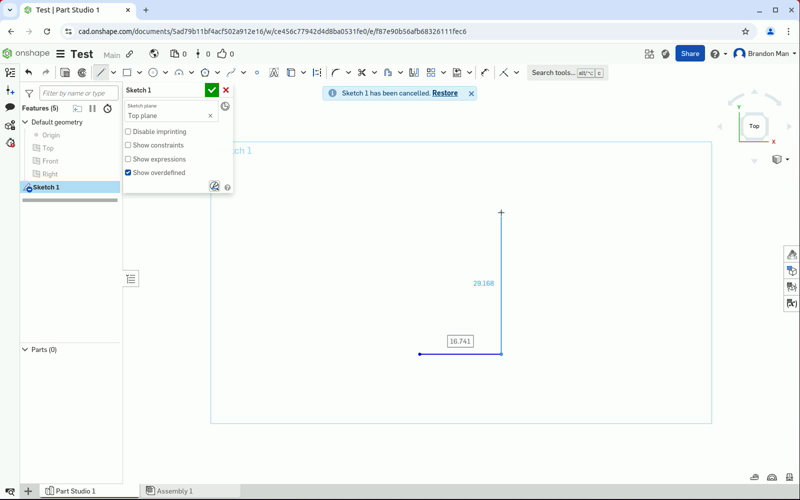
click(501, 212)
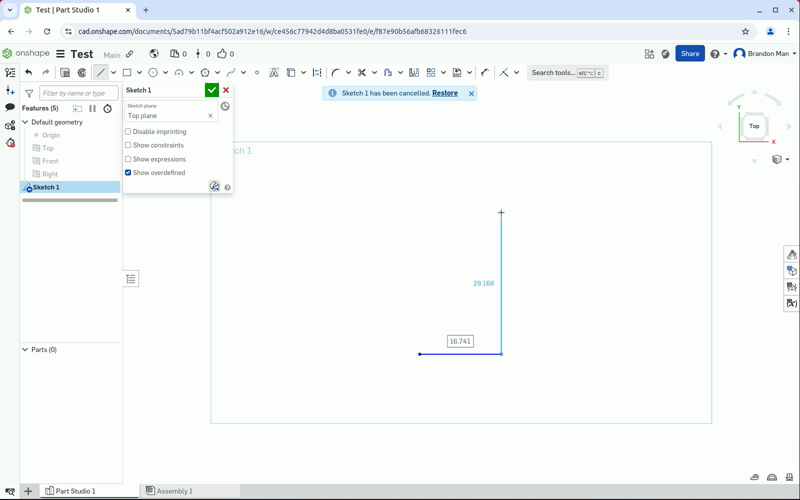
key_up(shift)
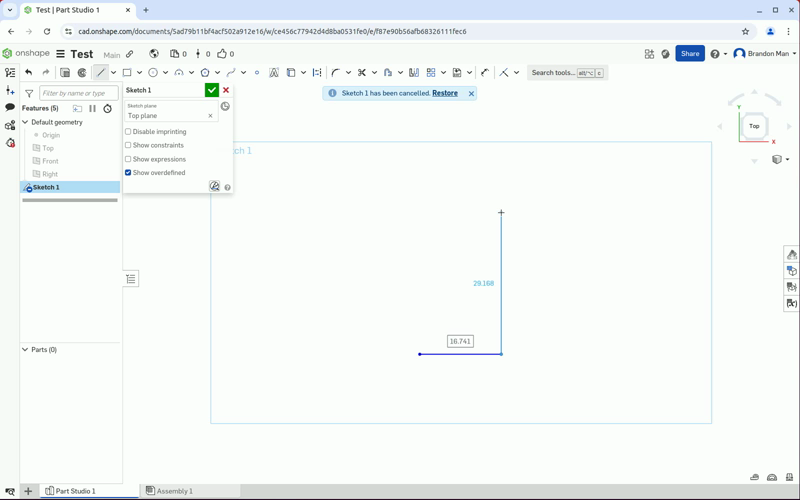
key_down(shift)
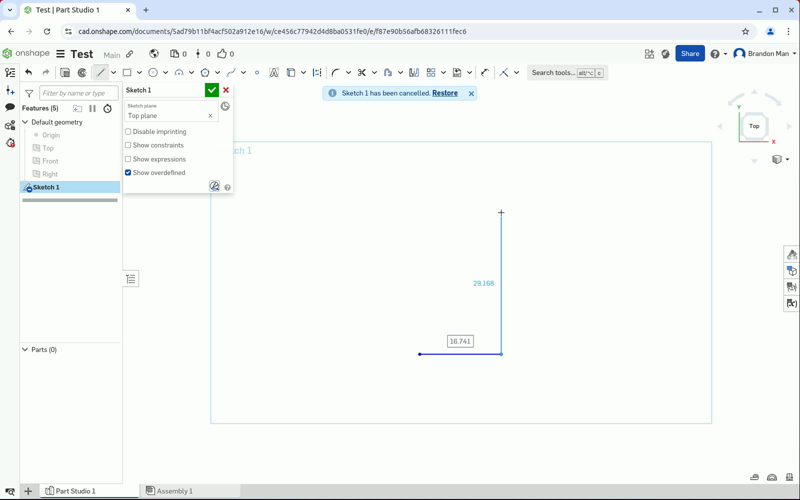
mouse_move(531, 212)
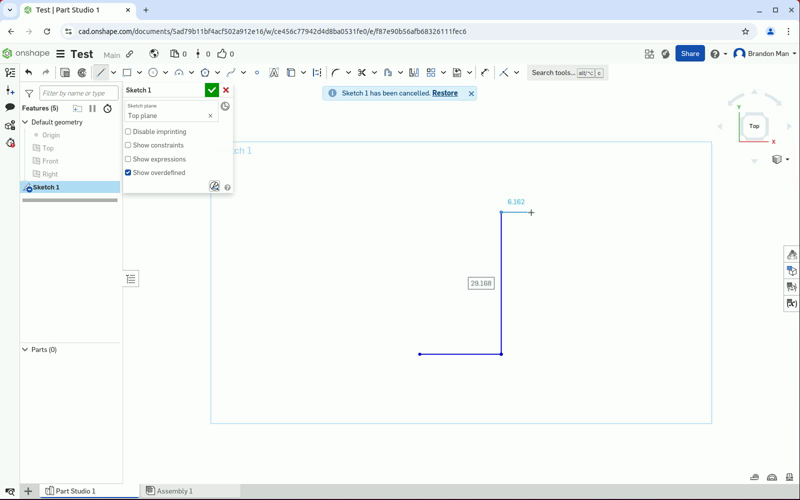
mouse_move(461, 174)
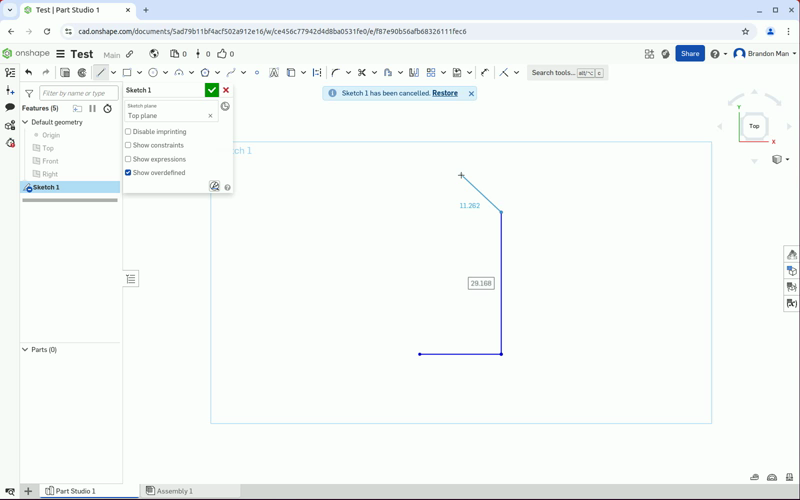
click(461, 174)
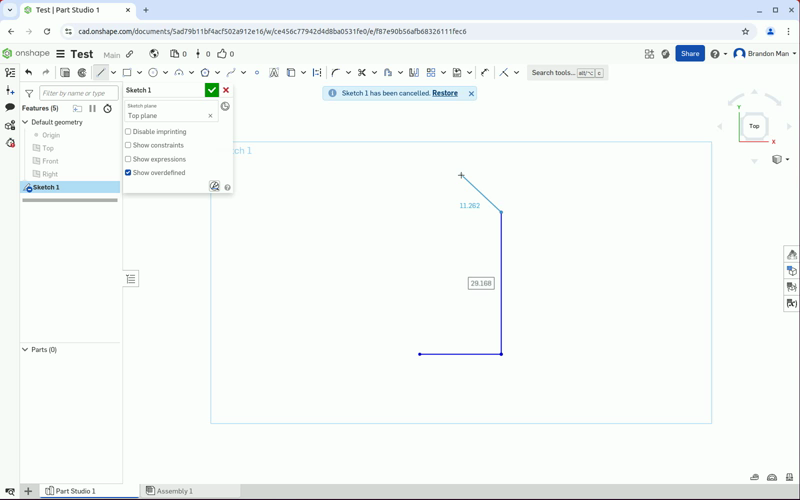
key_up(shift)
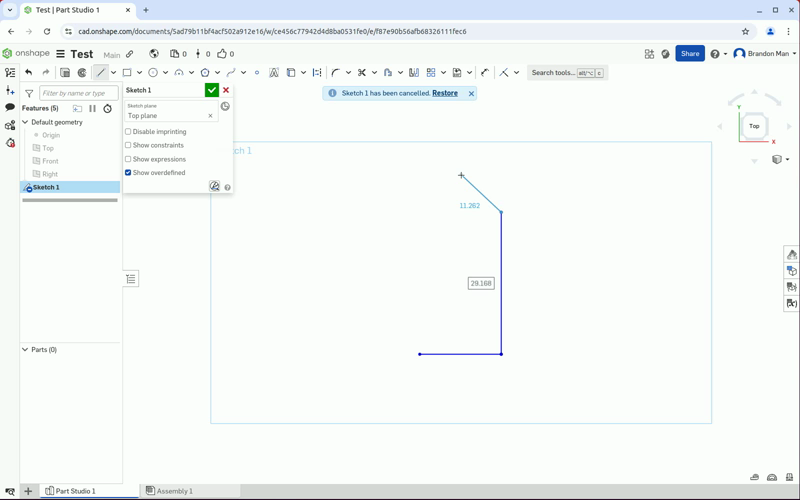
key_down(shift)
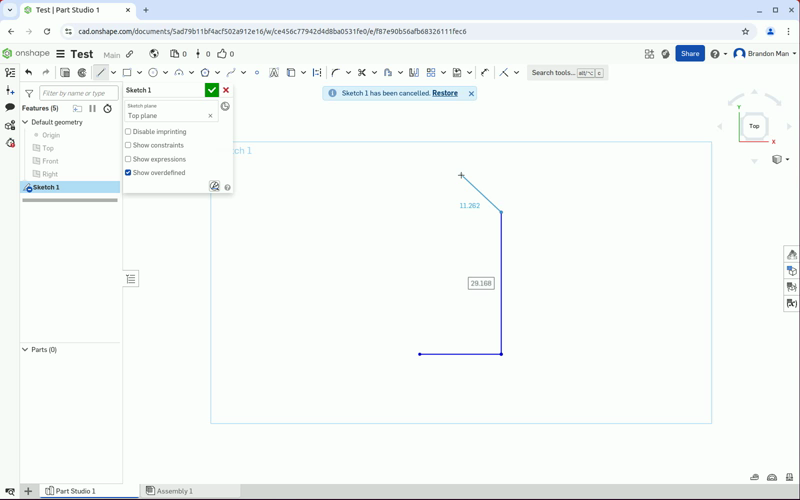
mouse_move(491, 174)
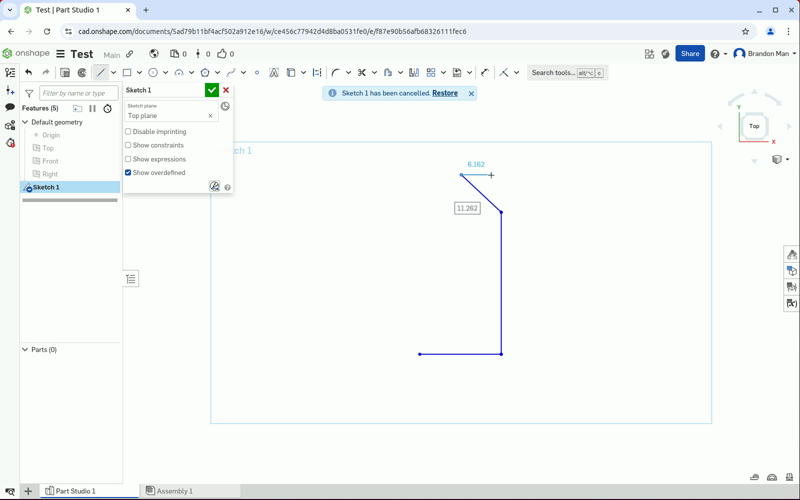
mouse_move(419, 212)
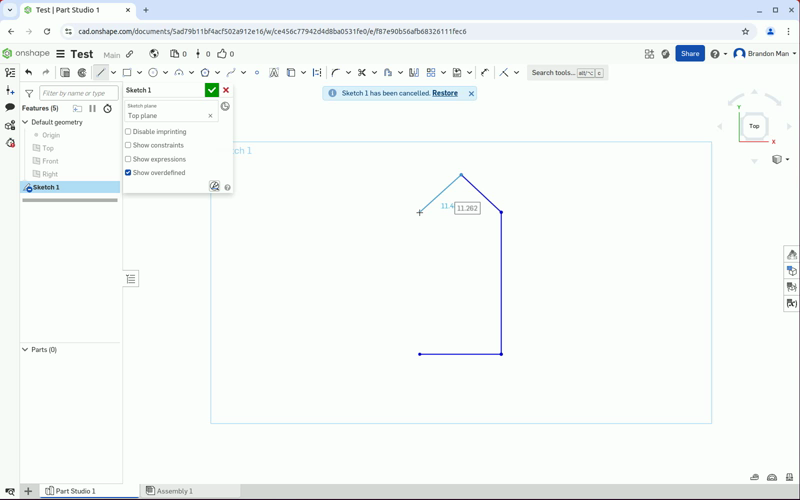
click(419, 212)
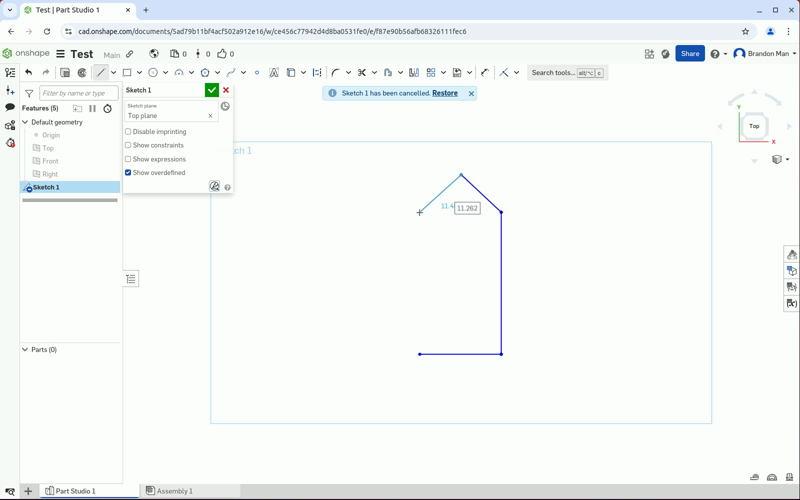
key_up(shift)
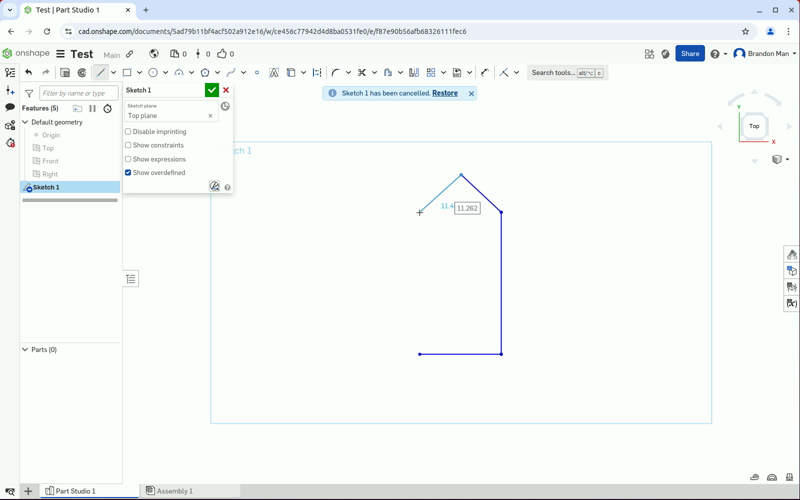
key_down(shift)
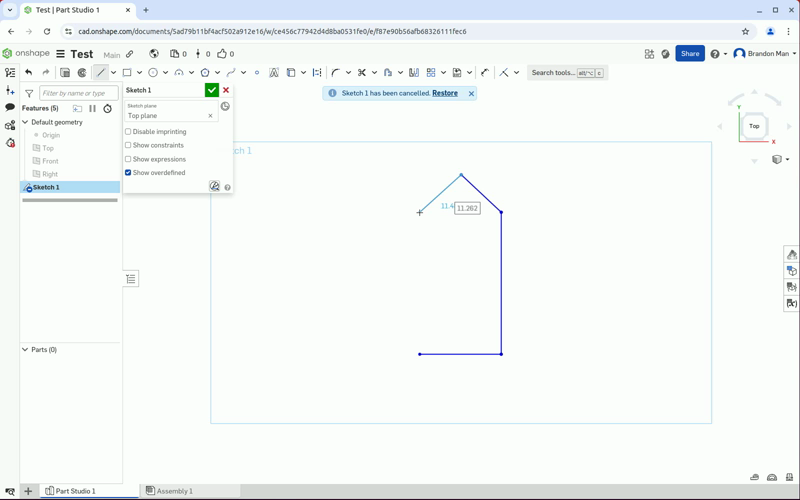
mouse_move(419, 354)
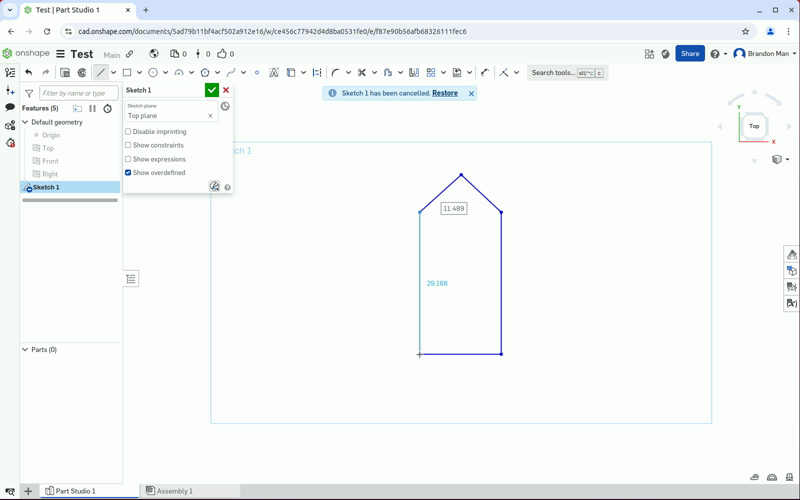
key_up(shift)
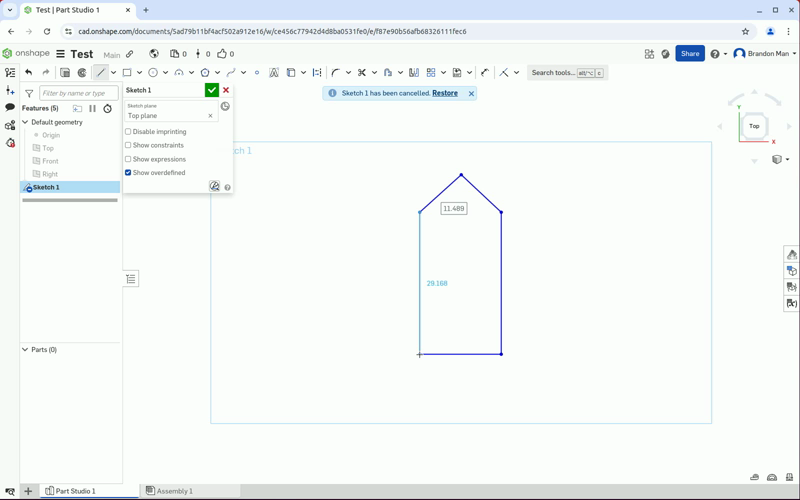
click(419, 354)
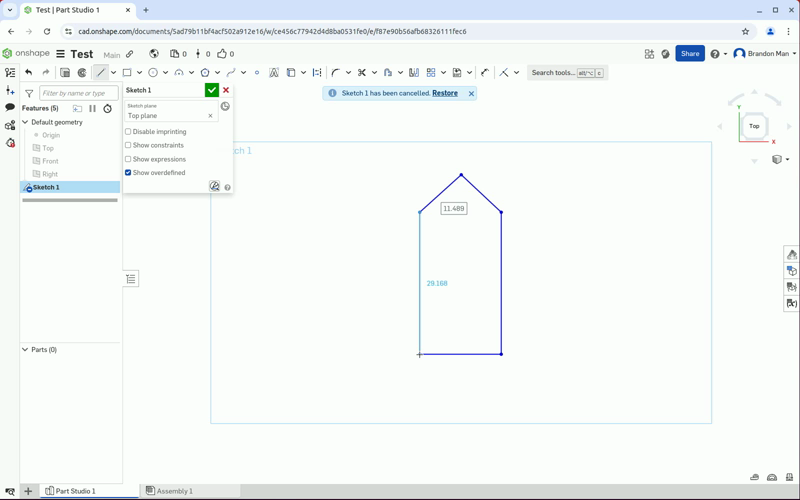
key(esc)
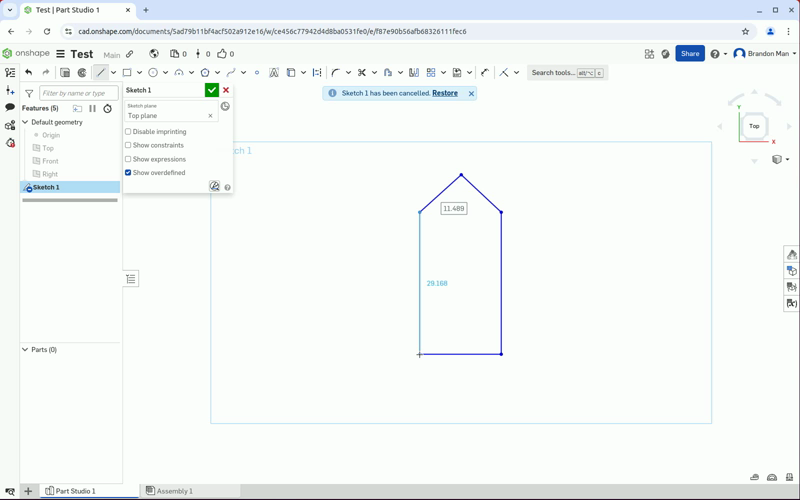
mouse_move(444, 248)
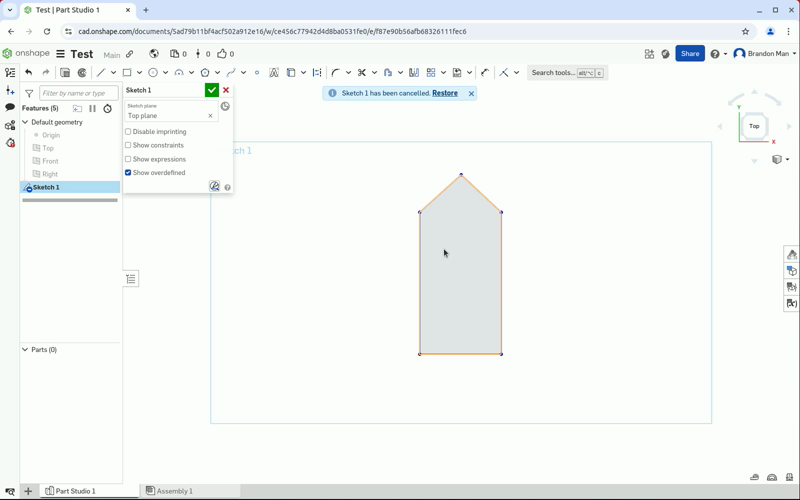
click(444, 248)
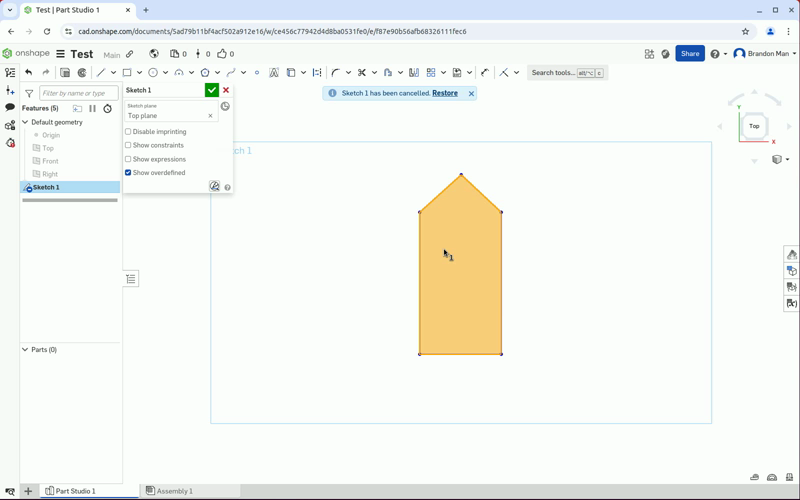
mouse_move(73, 352)
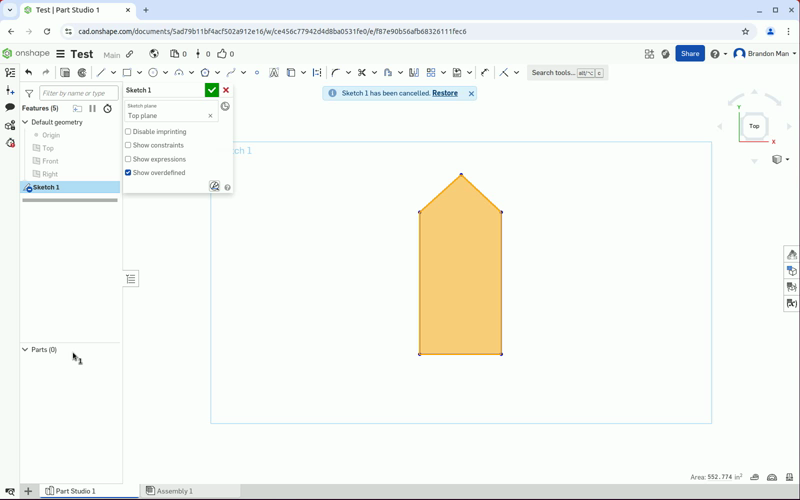
key(shift+y)
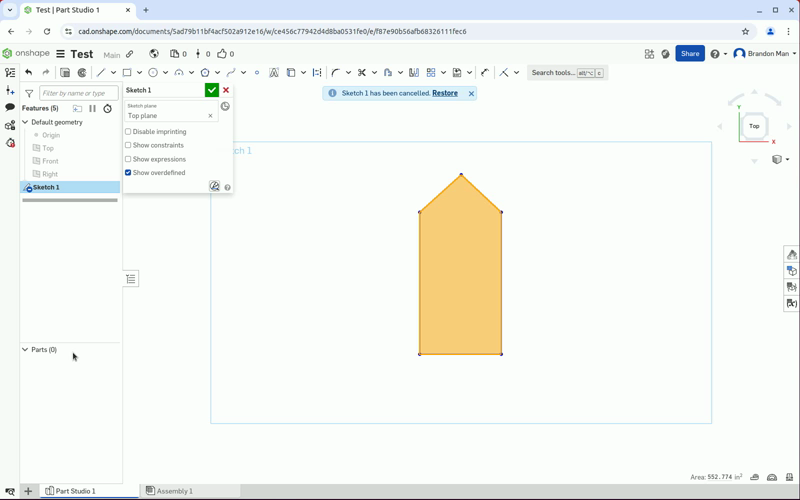
key(shift+e)
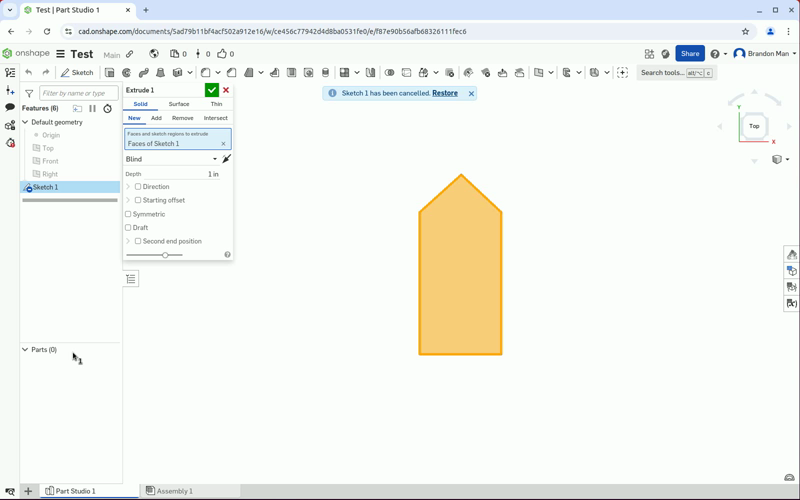
mouse_move(143, 106)
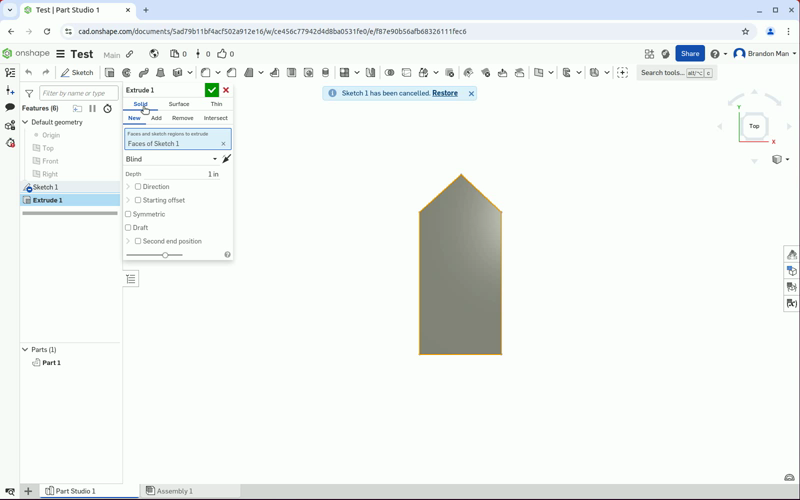
click(143, 106)
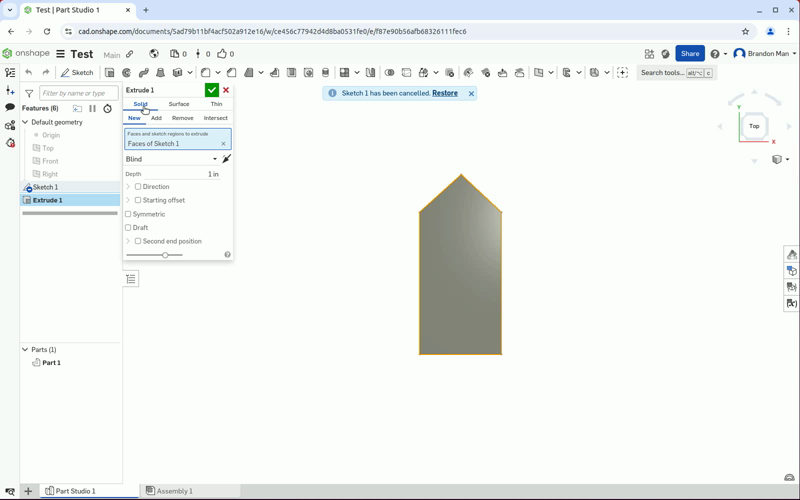
mouse_move(137, 120)
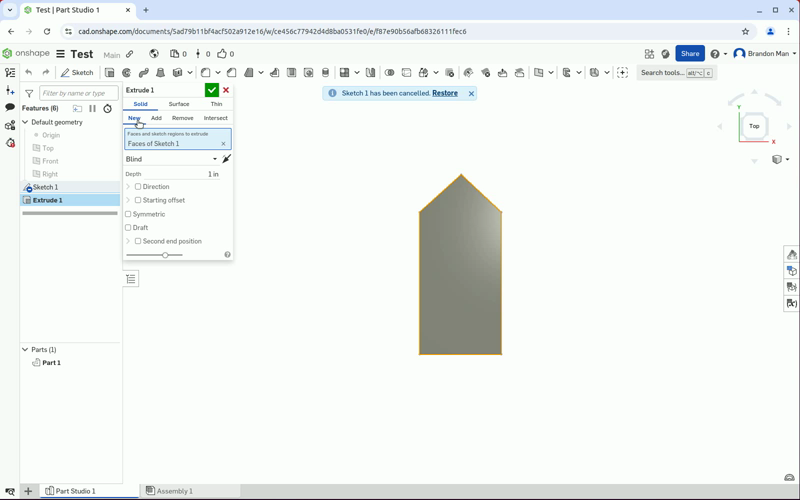
click(137, 120)
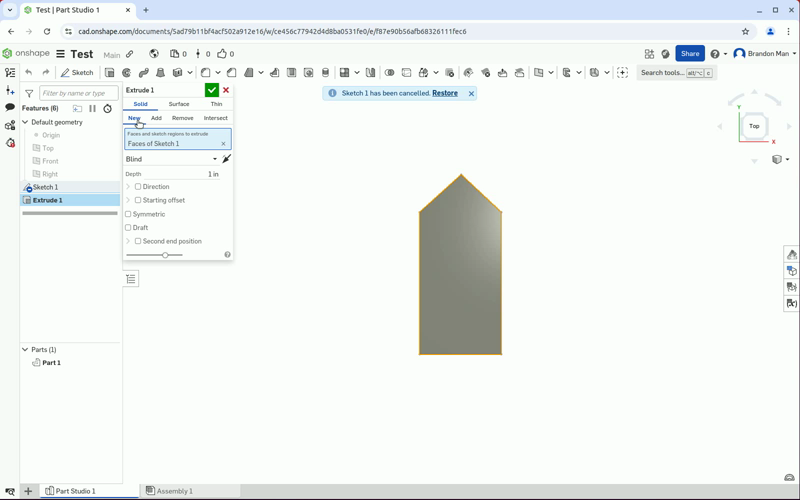
key(tab, 4)
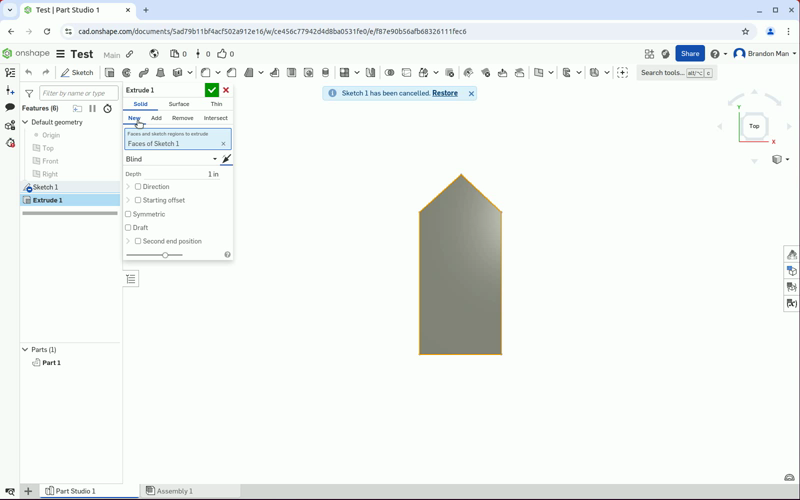
text(4.092)
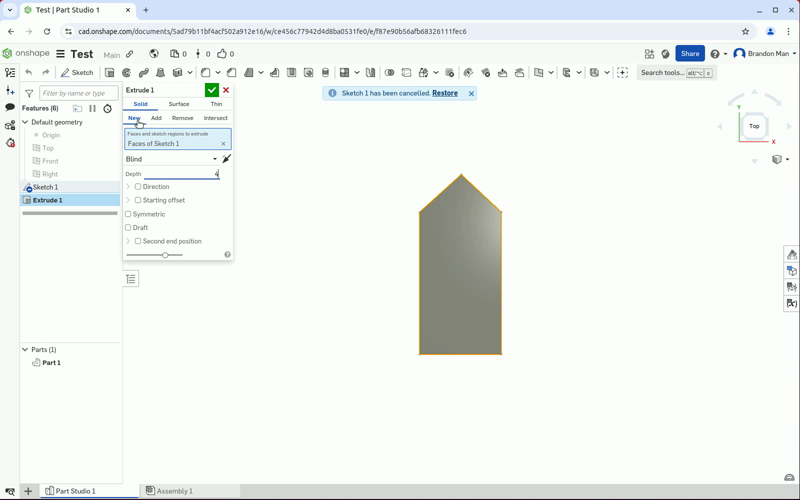
key(enter)
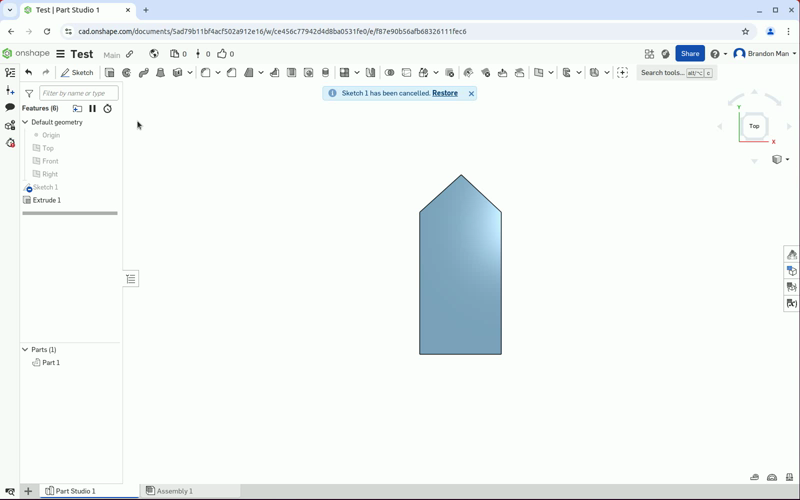
key(shift+h)
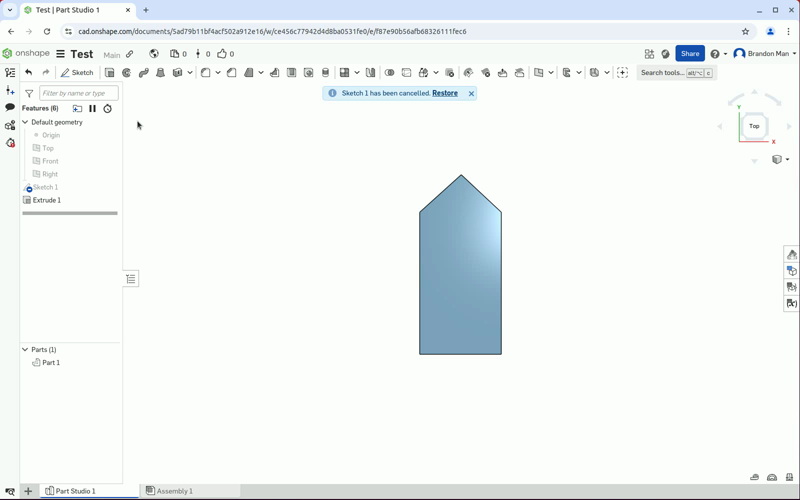
key(shift+h)
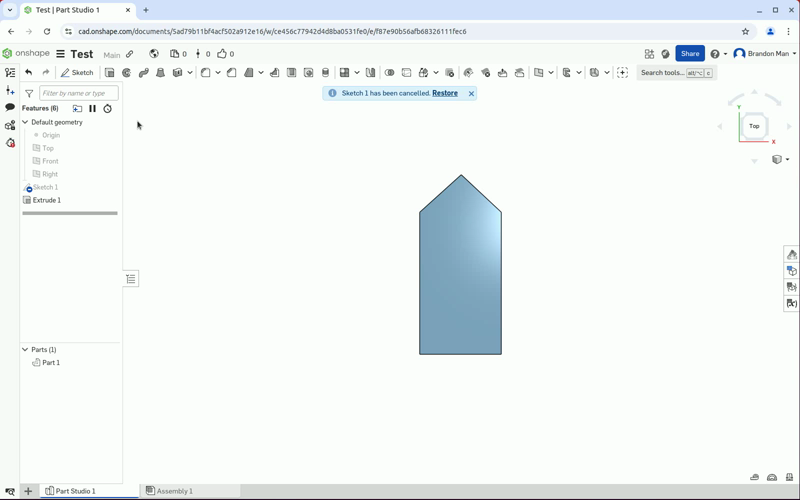
mouse_move(73, 189)
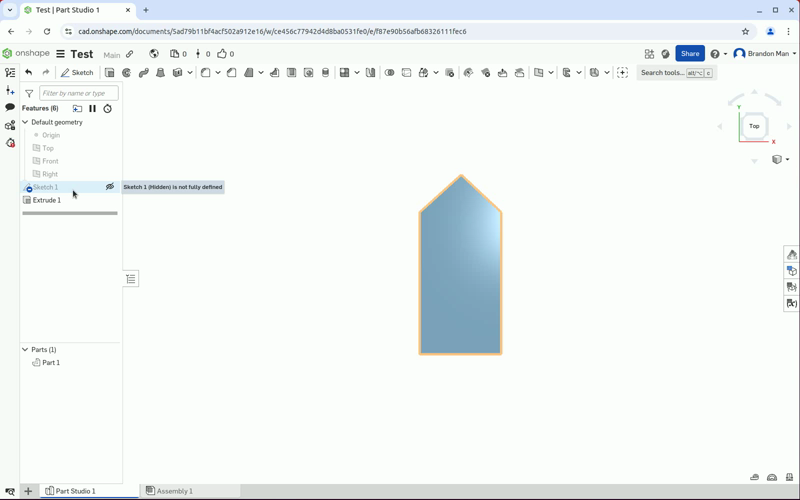
click(73, 189)
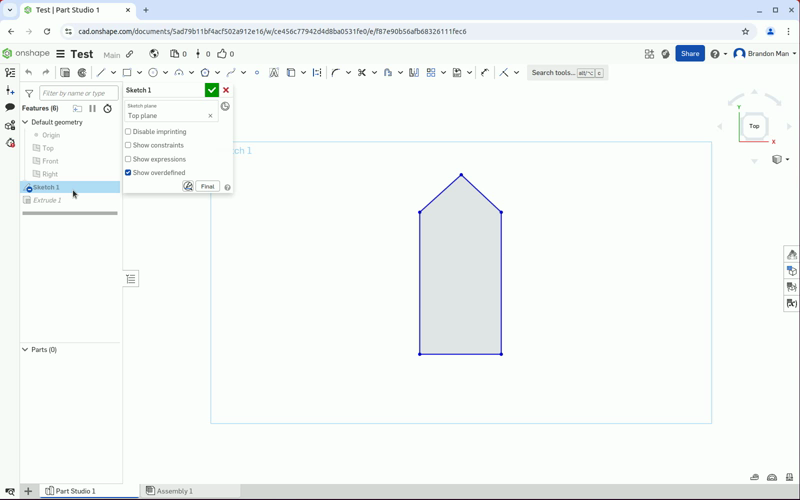
mouse_move(229, 92)
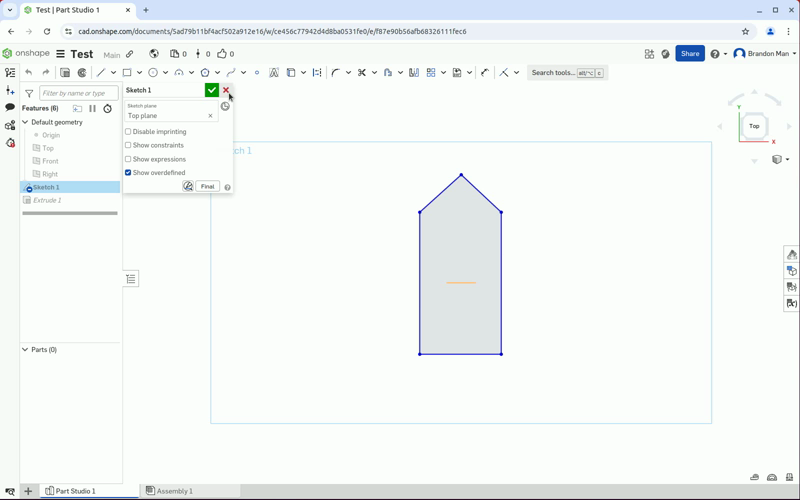
click(229, 92)
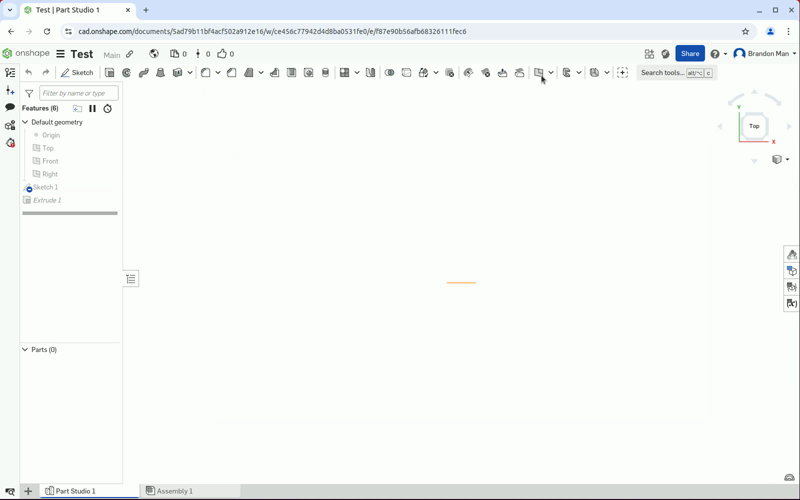
mouse_move(541, 75)
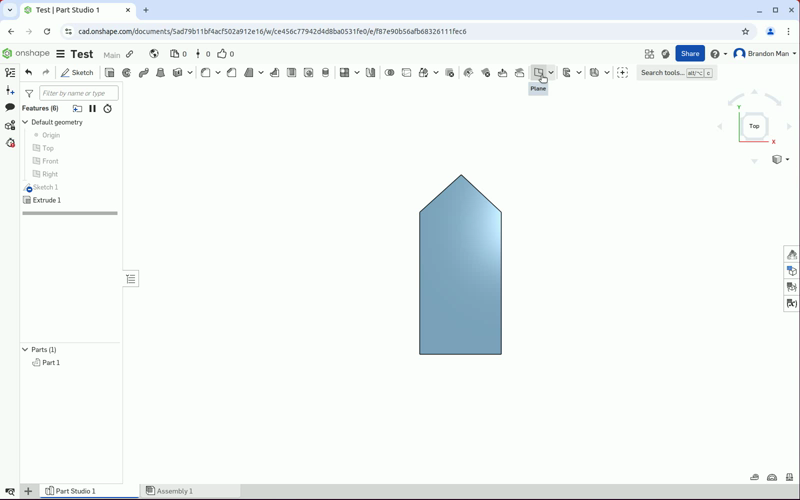
click(541, 75)
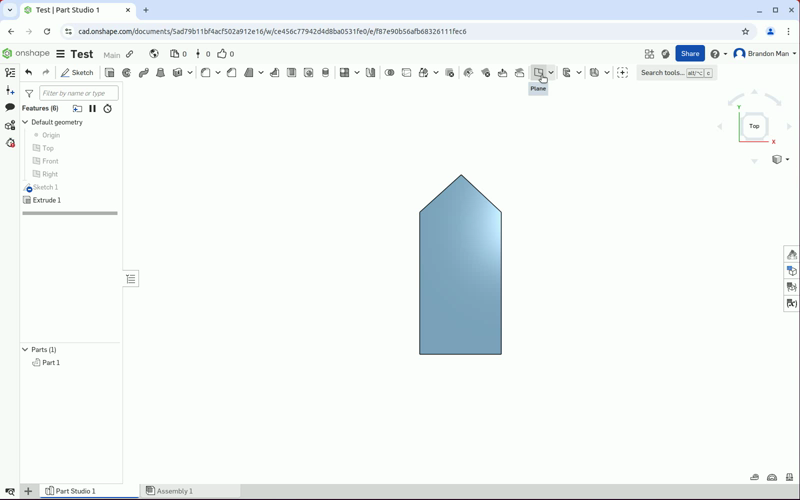
mouse_move(73, 150)
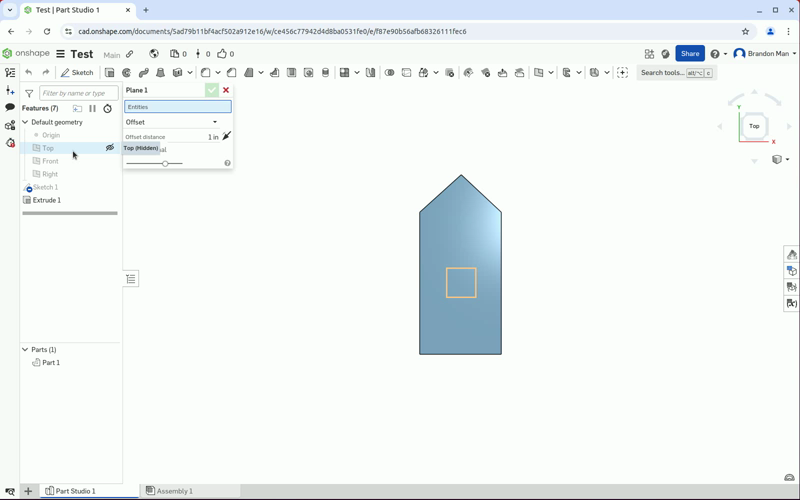
click(73, 150)
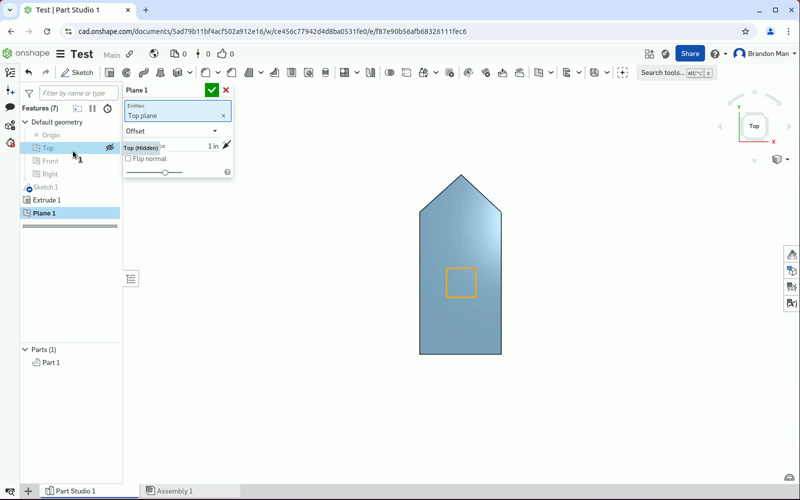
key(tab, 2)
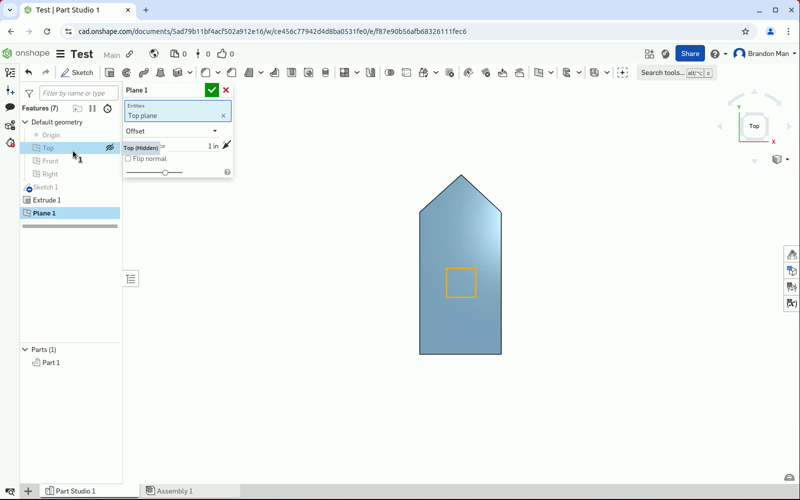
text(4.098)
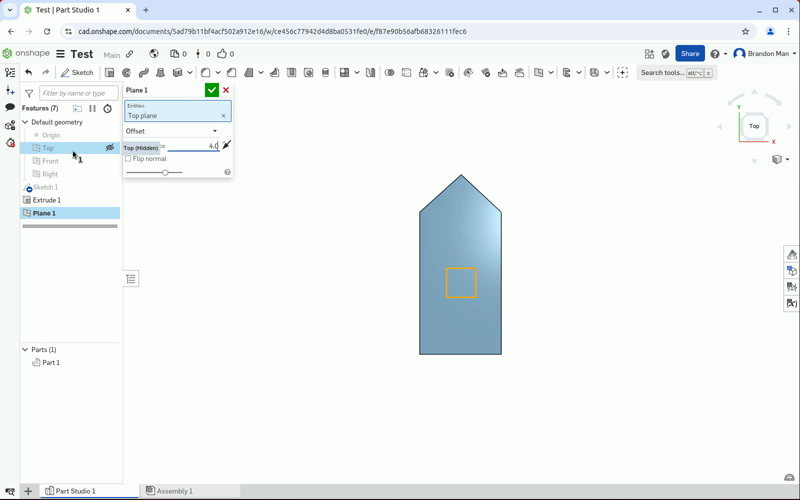
key(enter, 2)
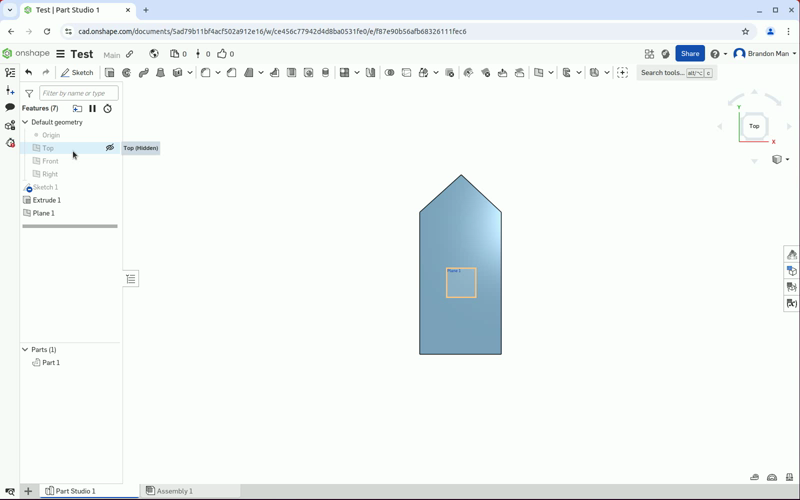
key(shift+s)
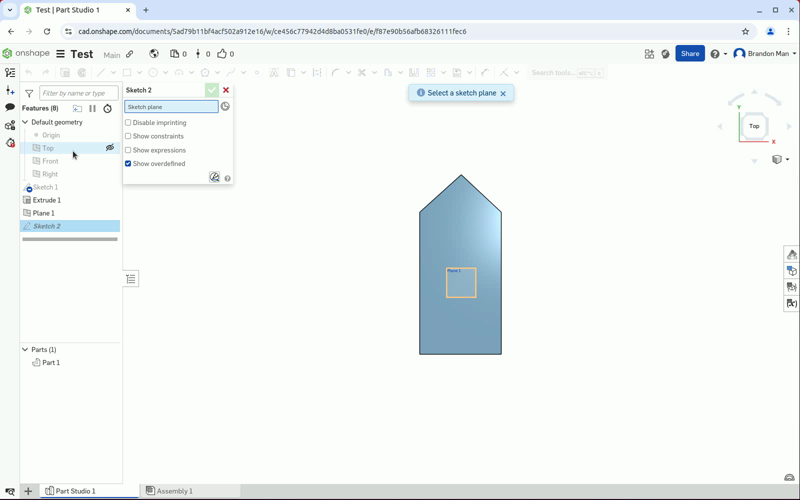
mouse_move(73, 215)
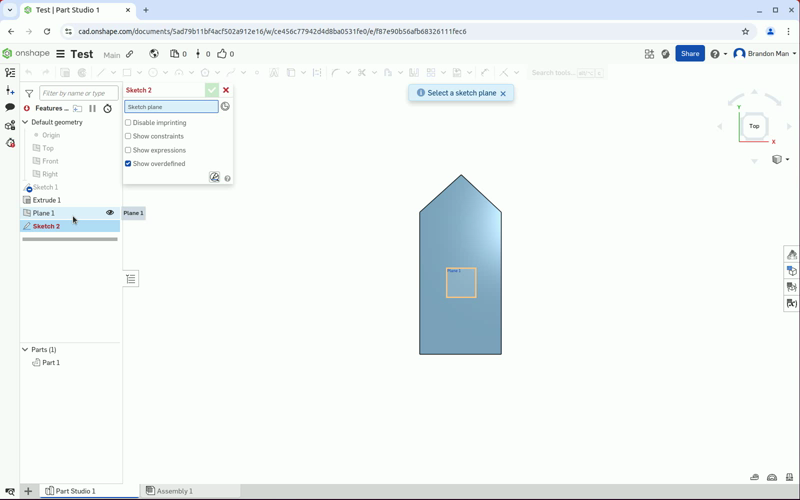
click(73, 215)
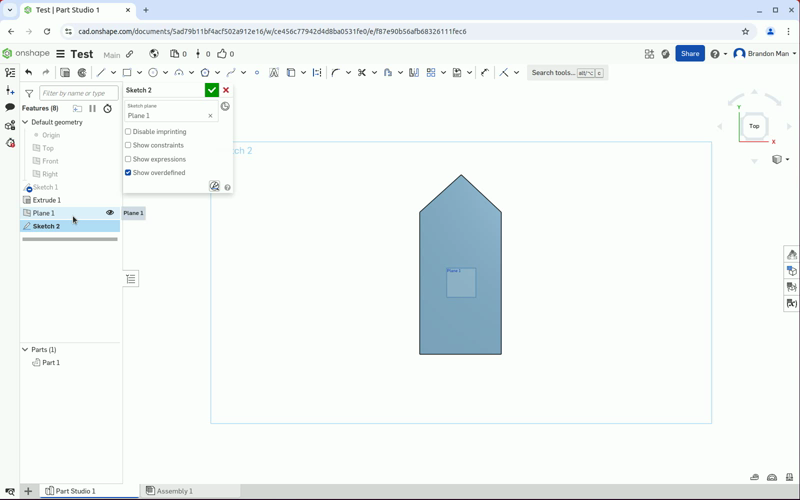
mouse_move(73, 352)
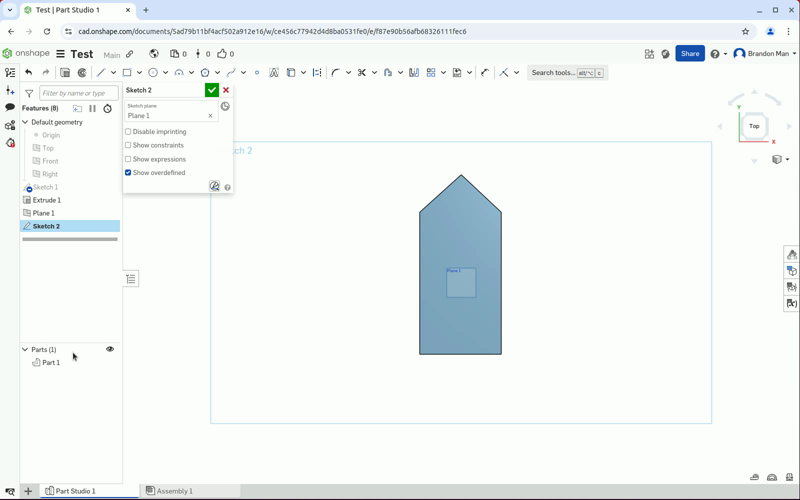
key(y)
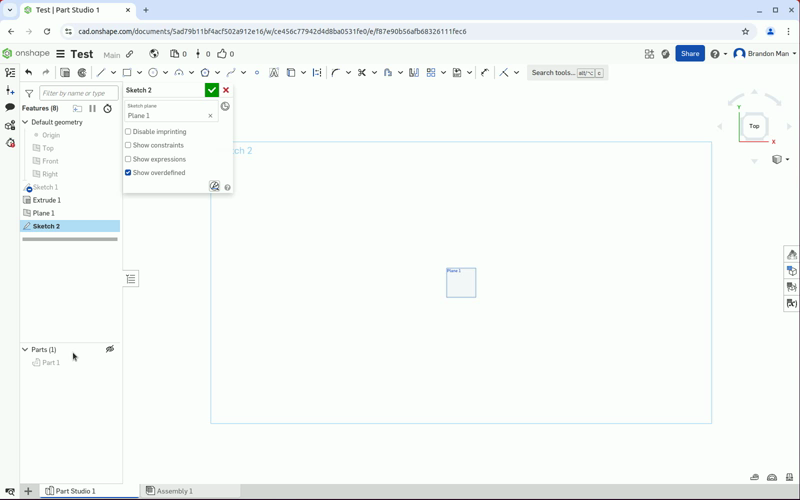
key(l)
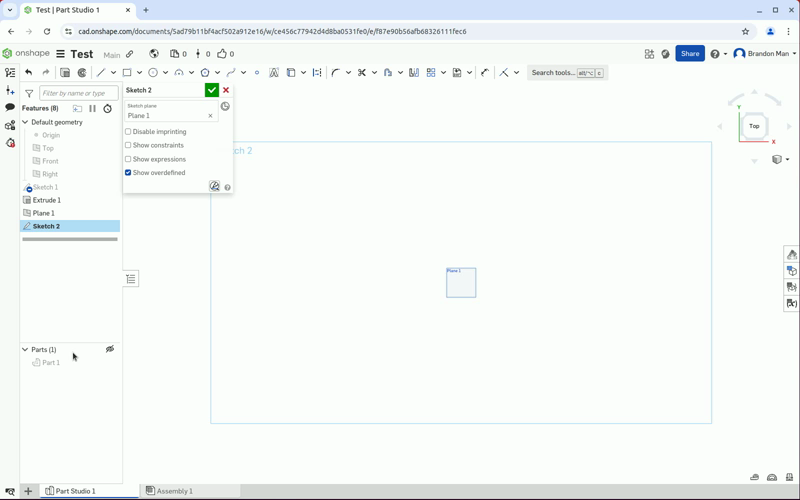
key_down(shift)
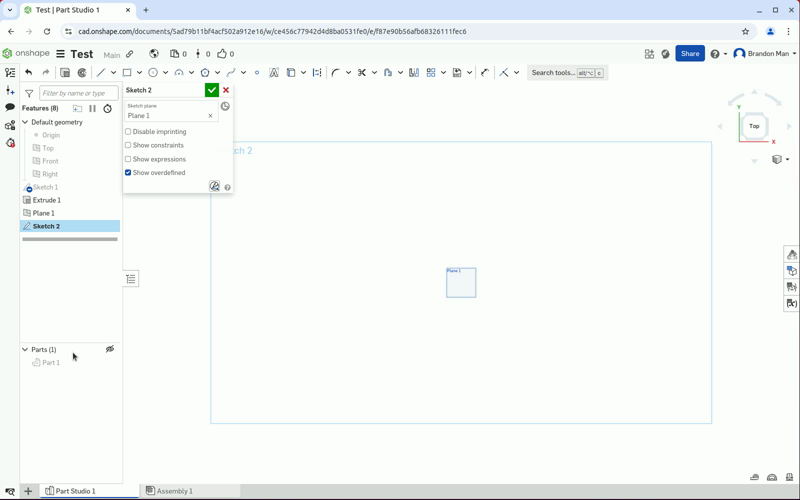
mouse_move(436, 343)
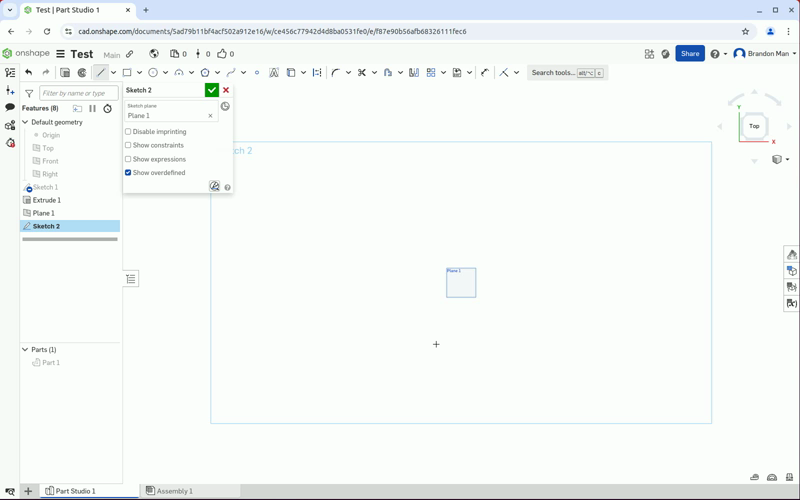
click(436, 343)
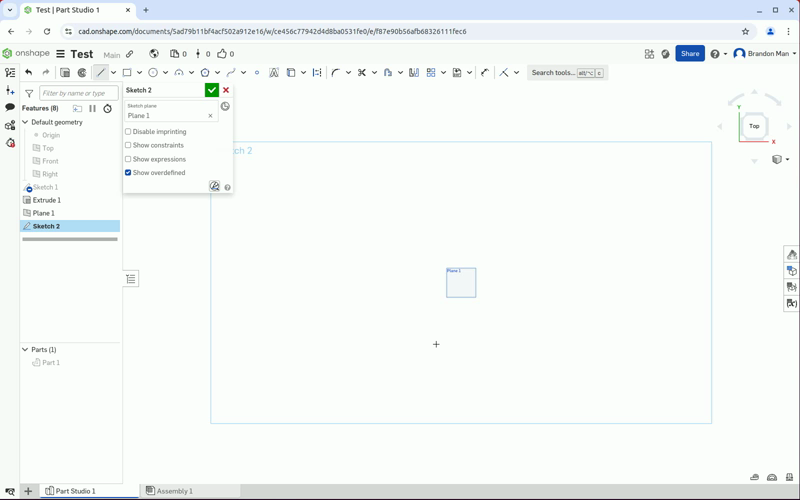
key_up(shift)
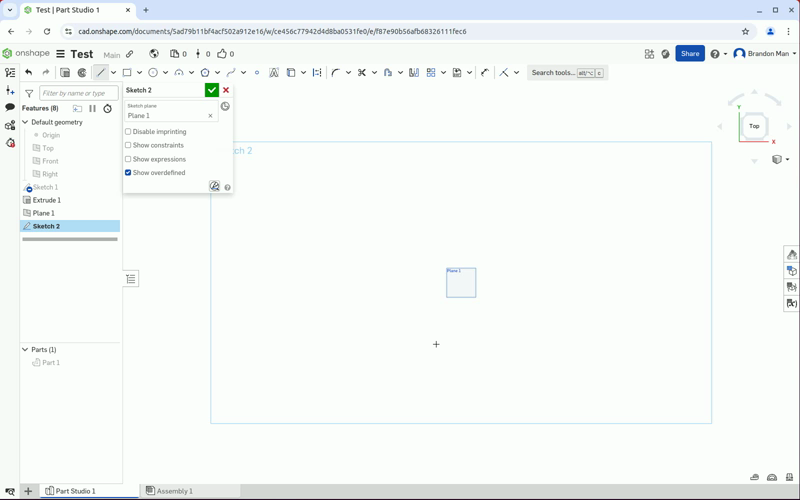
key_down(shift)
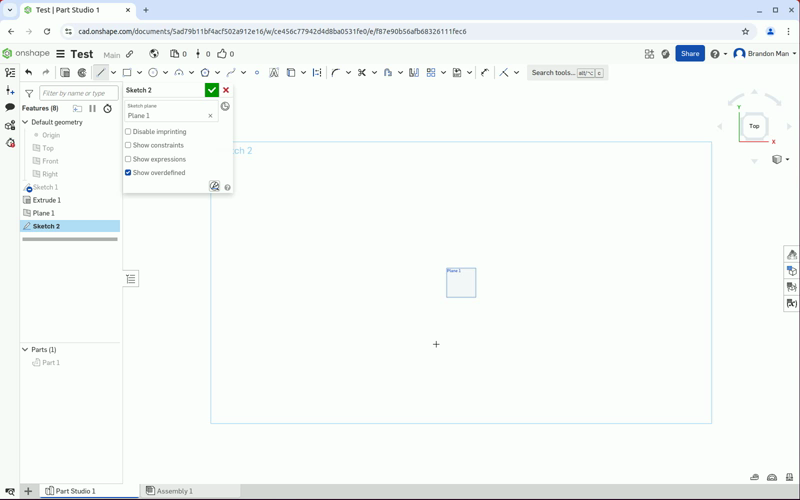
mouse_move(466, 343)
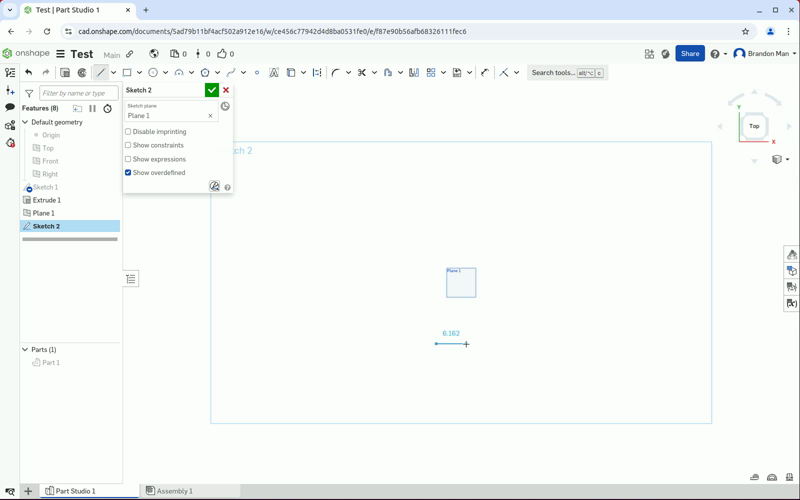
mouse_move(485, 343)
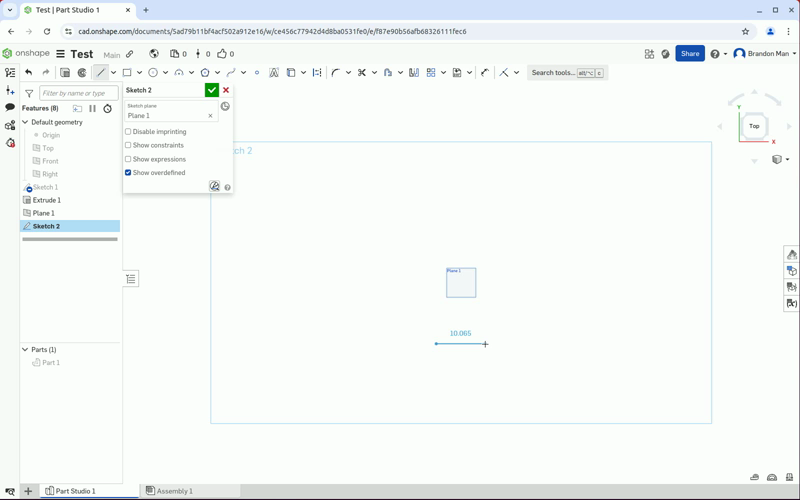
click(485, 343)
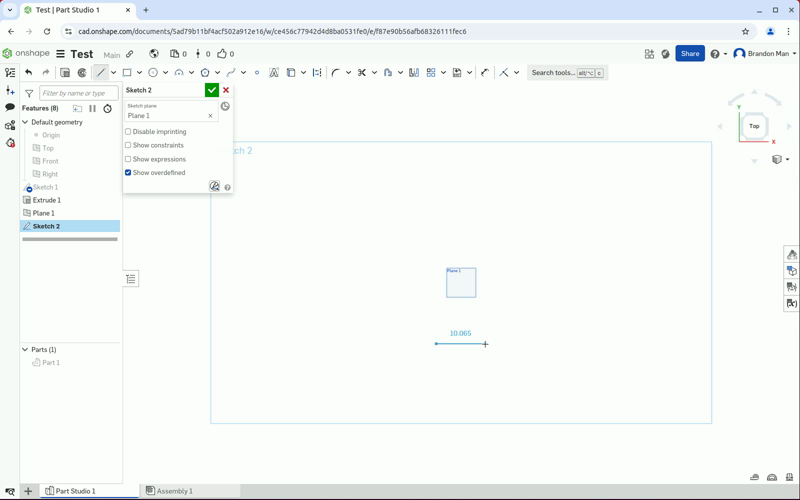
key_up(shift)
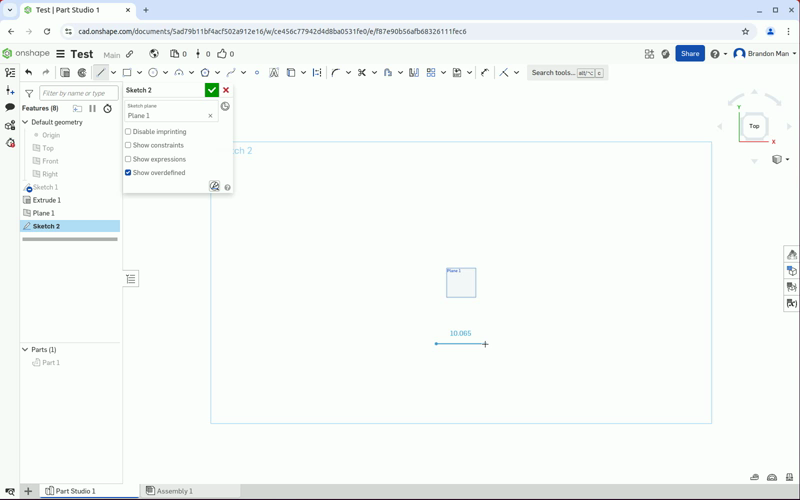
key_down(shift)
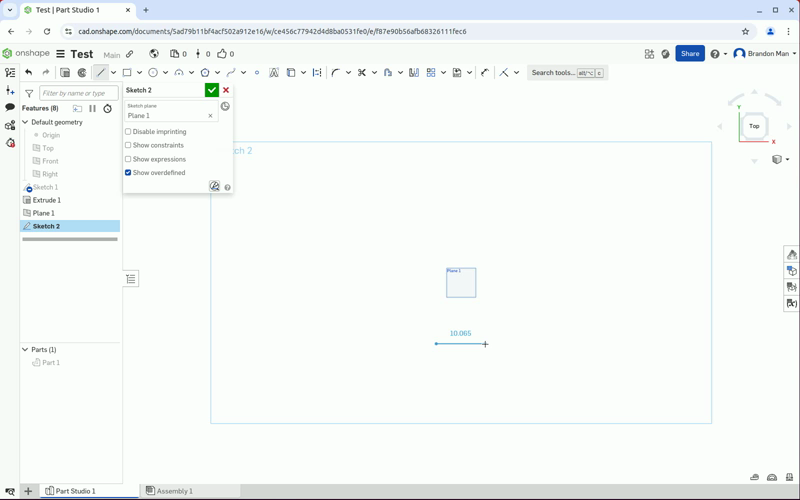
mouse_move(485, 220)
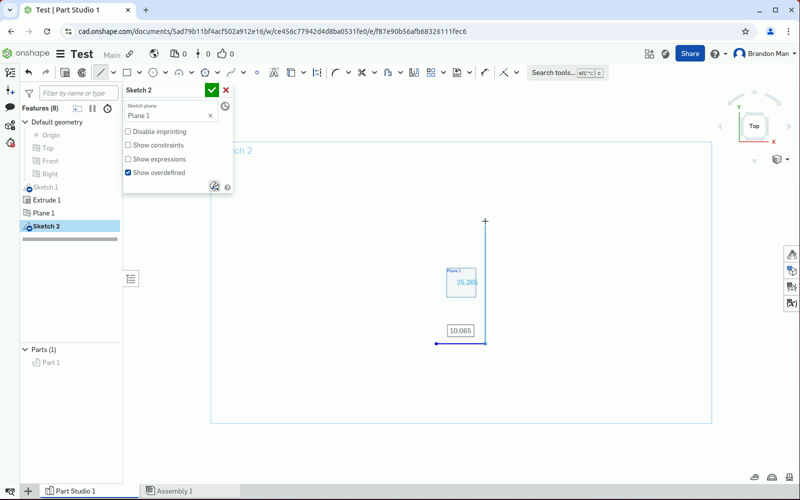
click(485, 220)
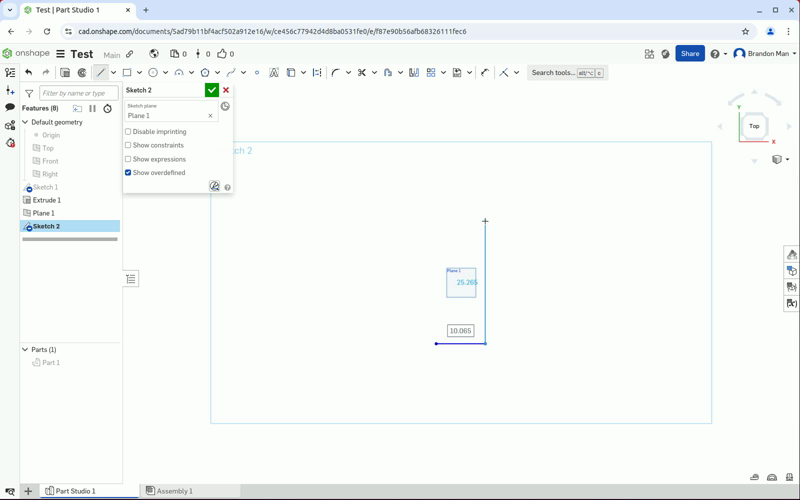
key_up(shift)
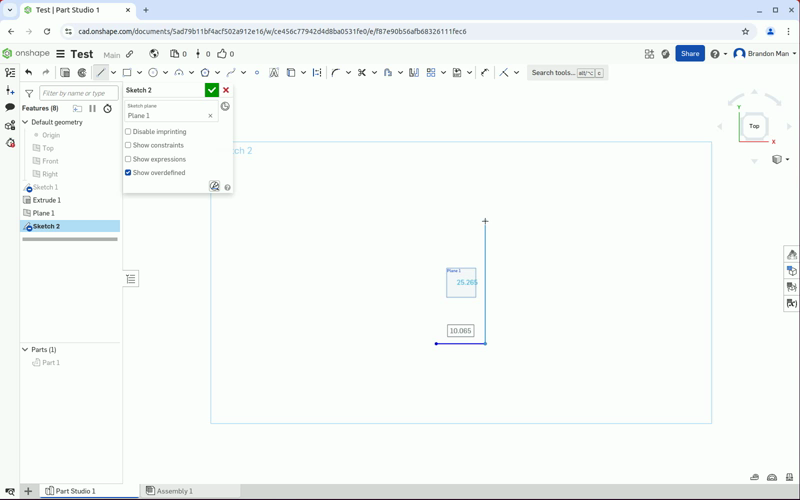
key_down(shift)
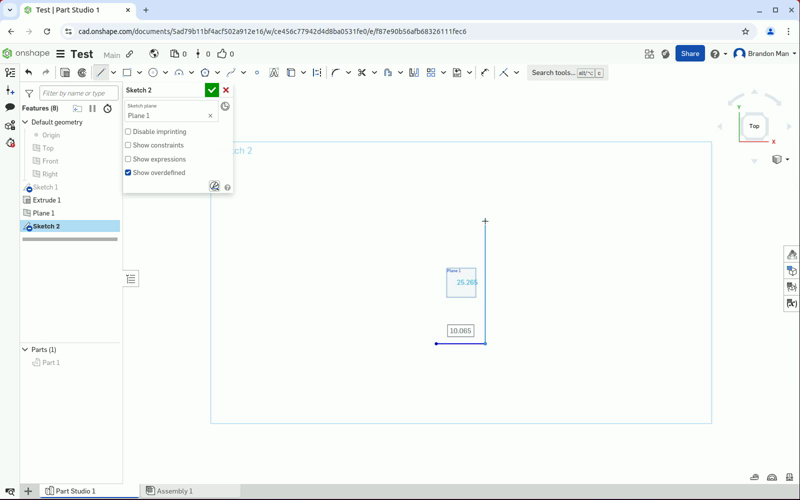
mouse_move(515, 220)
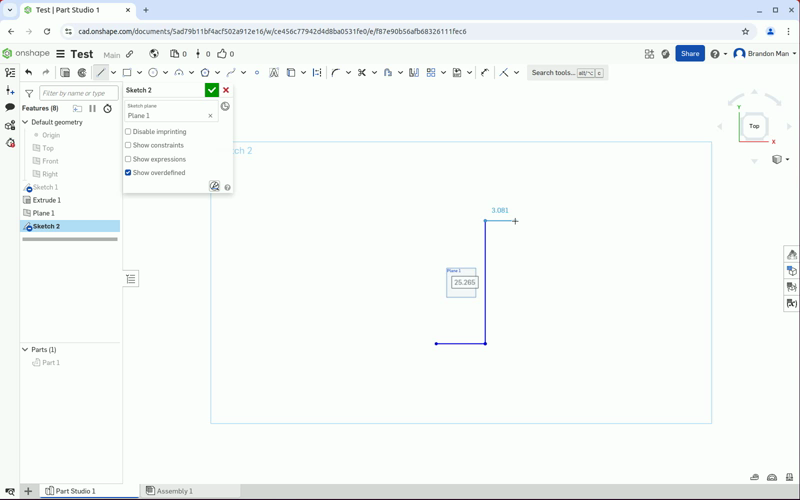
mouse_move(436, 220)
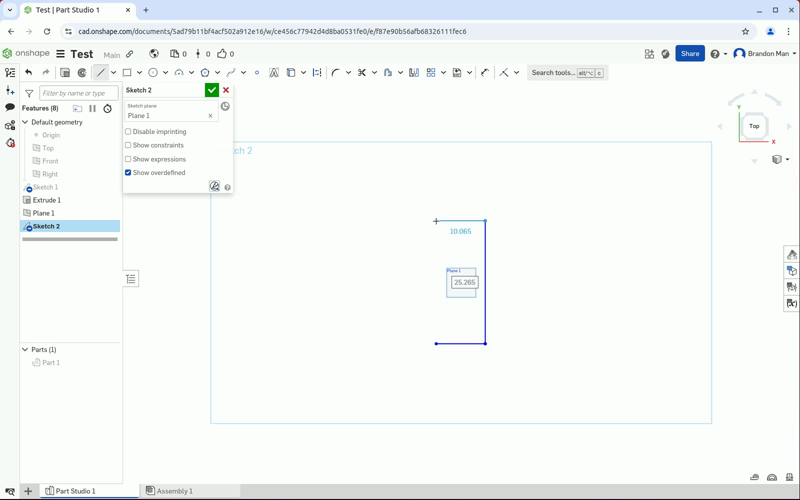
click(436, 220)
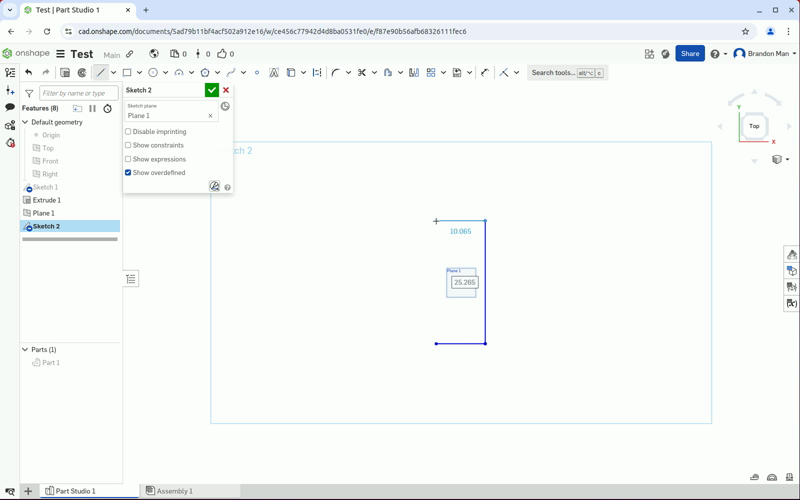
key_up(shift)
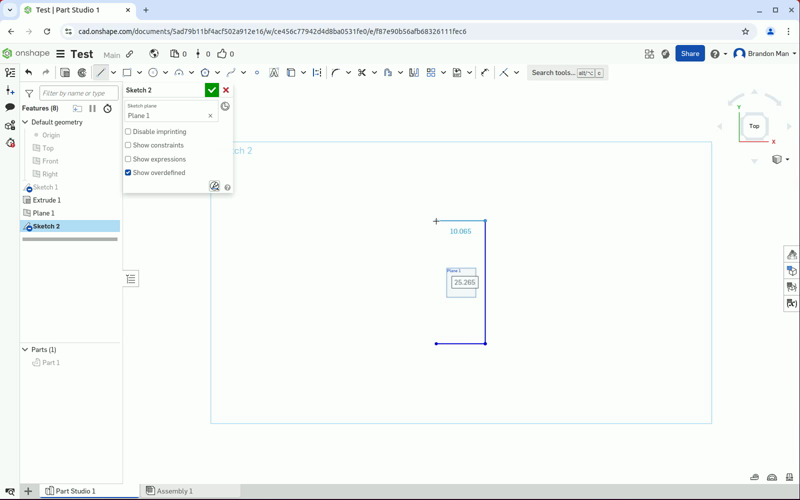
key_down(shift)
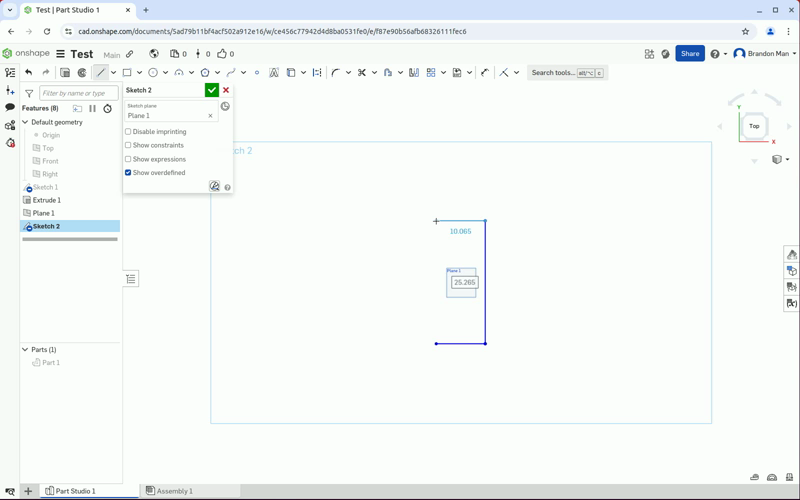
mouse_move(436, 343)
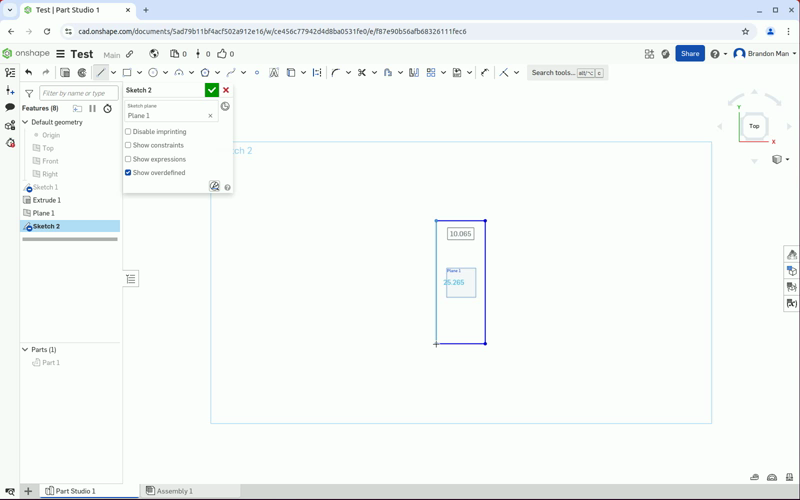
key_up(shift)
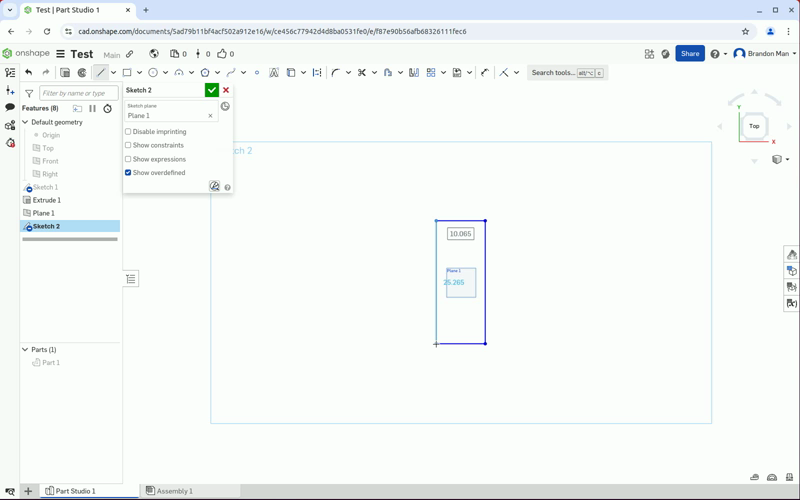
click(436, 343)
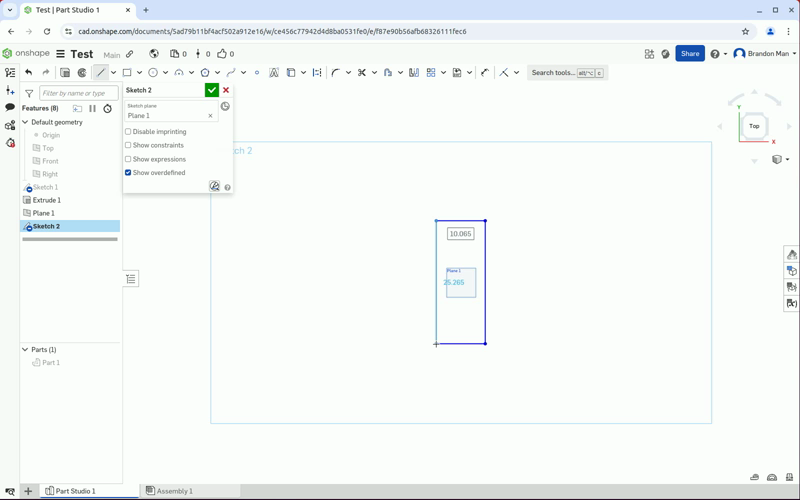
key(esc)
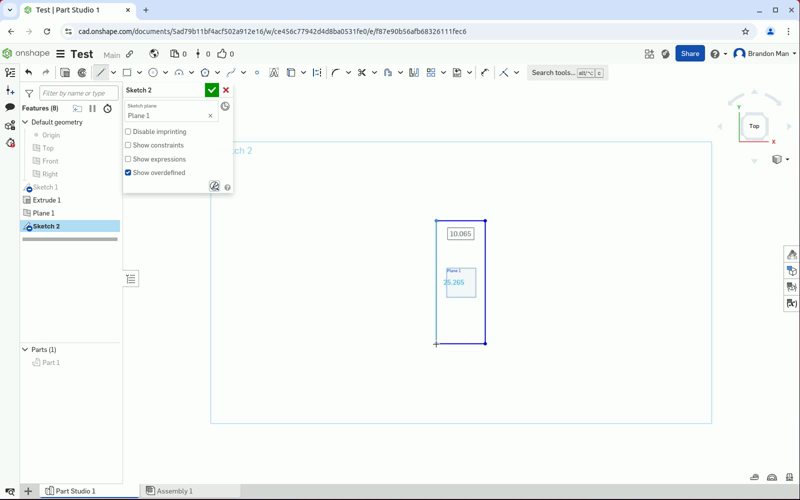
mouse_move(457, 304)
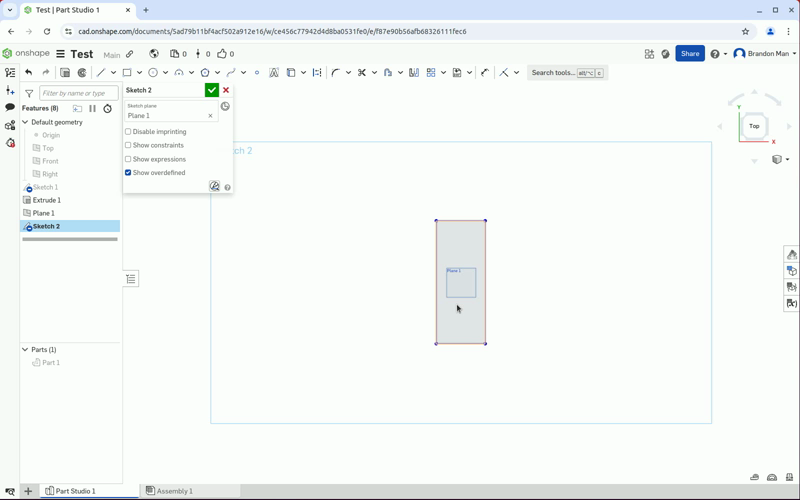
click(457, 304)
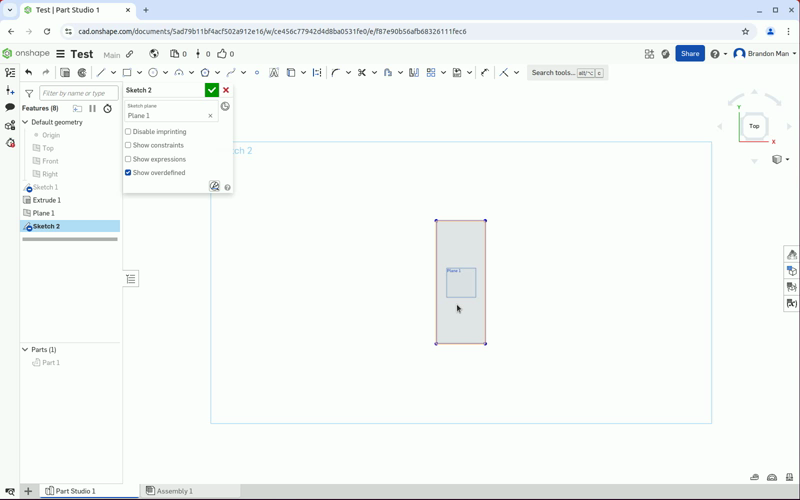
mouse_move(73, 352)
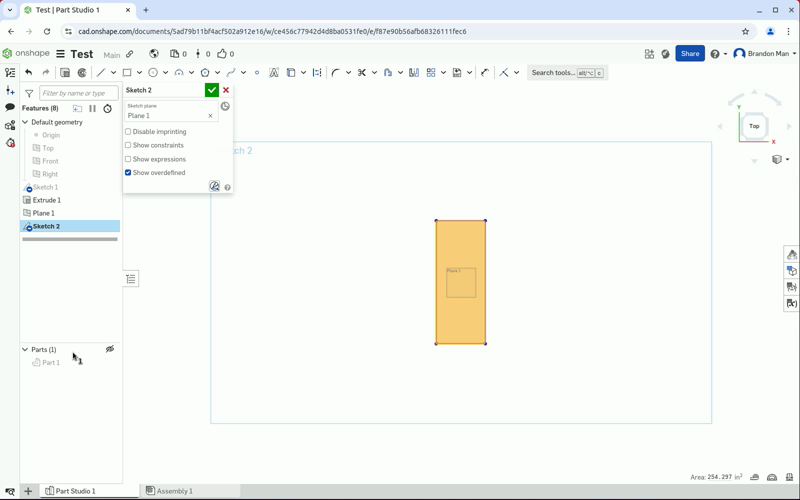
key(shift+y)
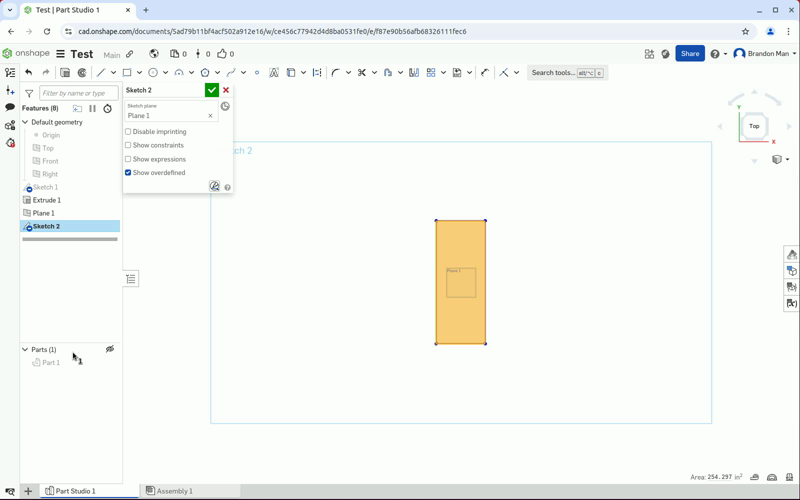
key(shift+e)
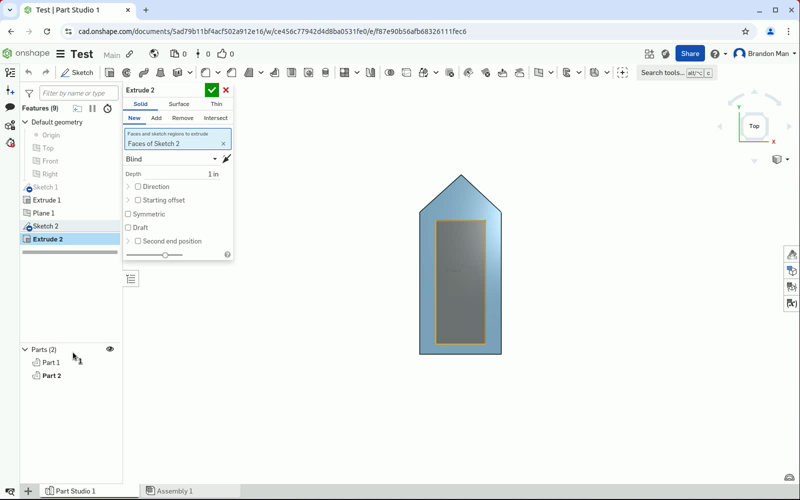
mouse_move(143, 106)
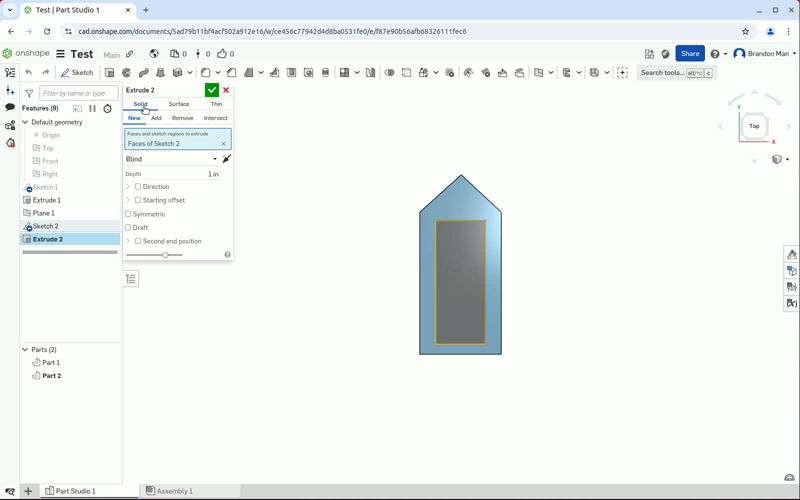
click(143, 106)
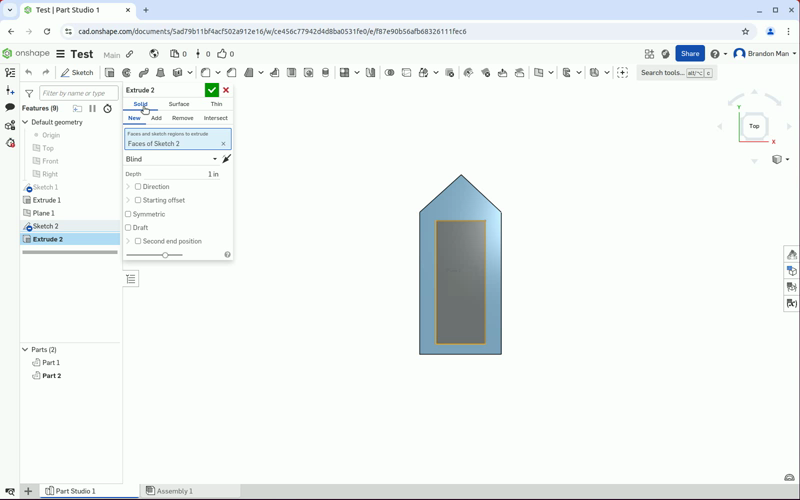
mouse_move(137, 120)
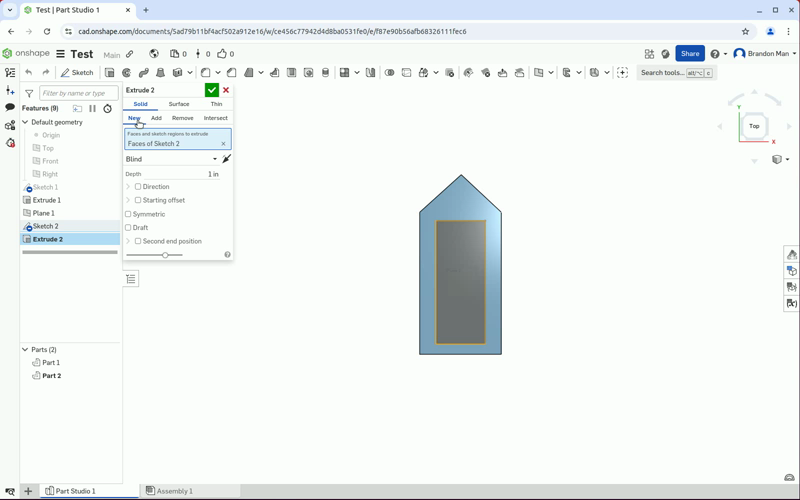
click(137, 120)
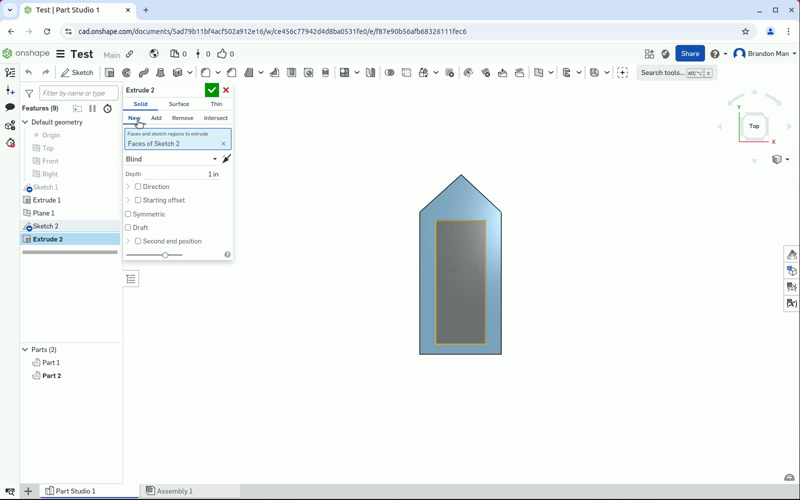
key(tab, 4)
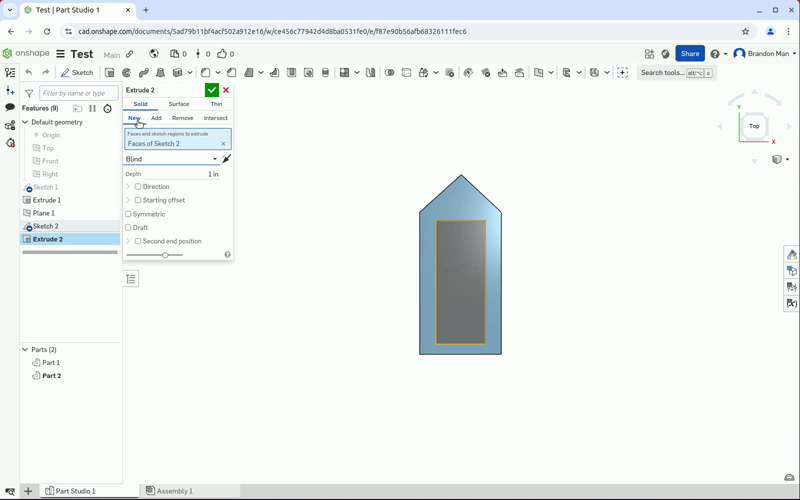
text(10.591)
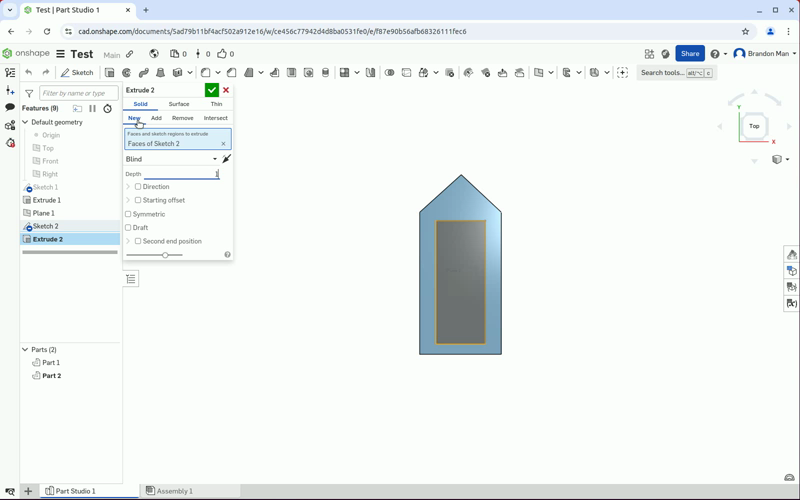
key(enter)
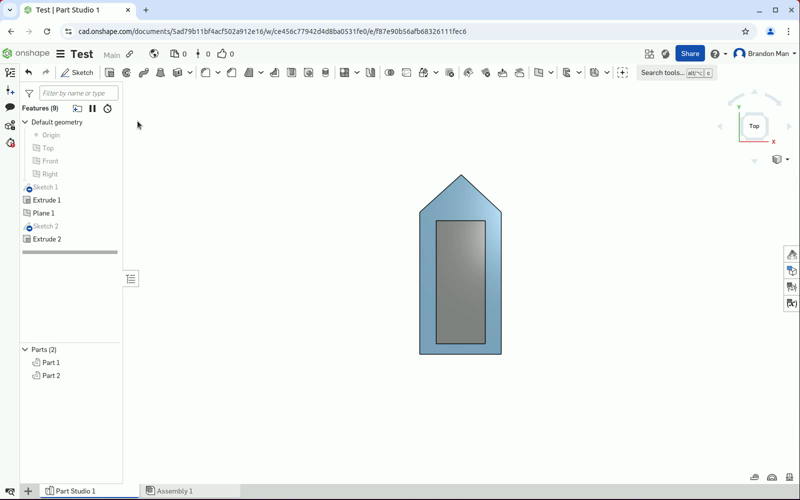
key(shift+h)
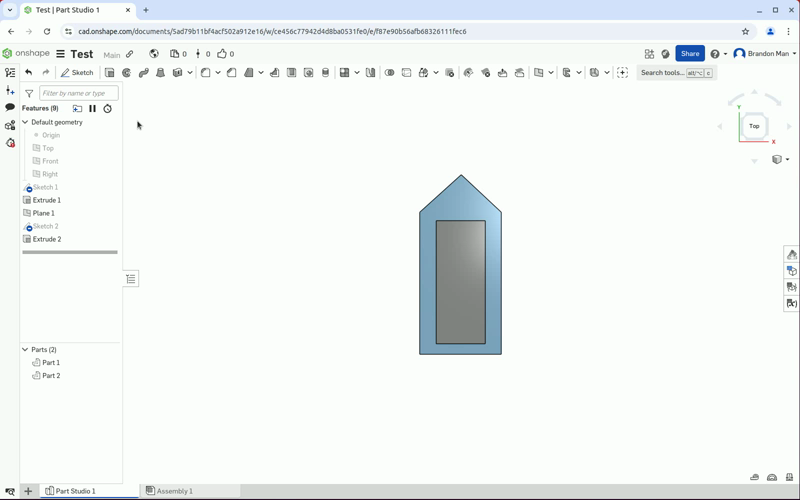
key(shift+h)
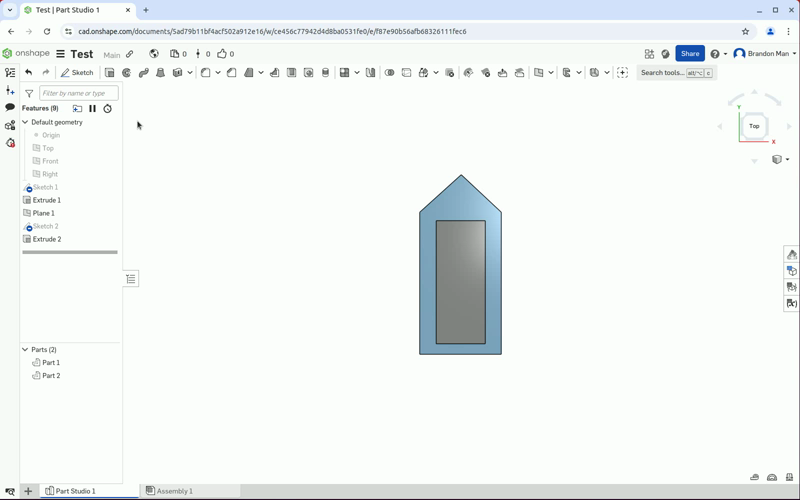
mouse_move(73, 189)
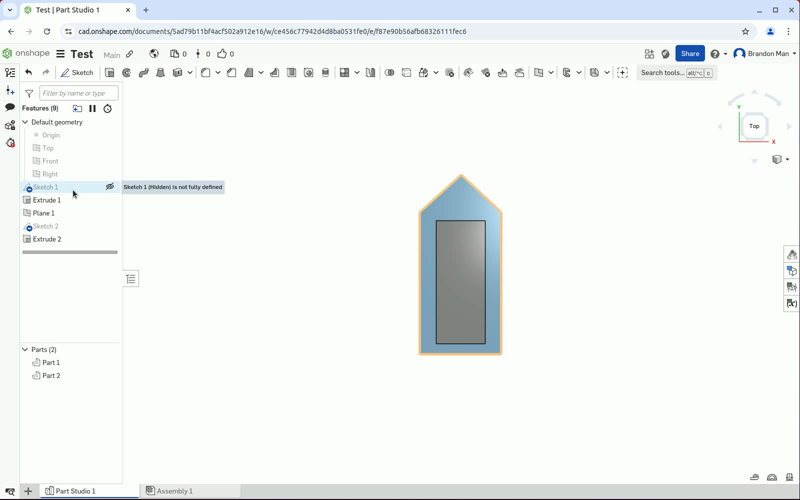
click(73, 189)
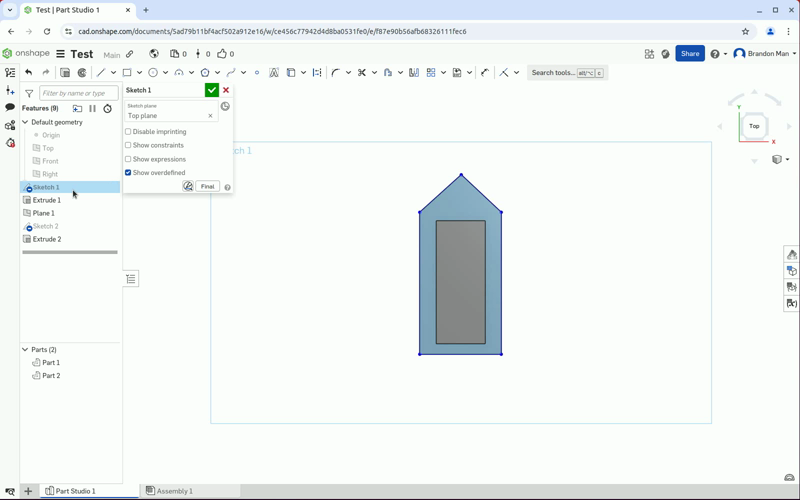
mouse_move(229, 92)
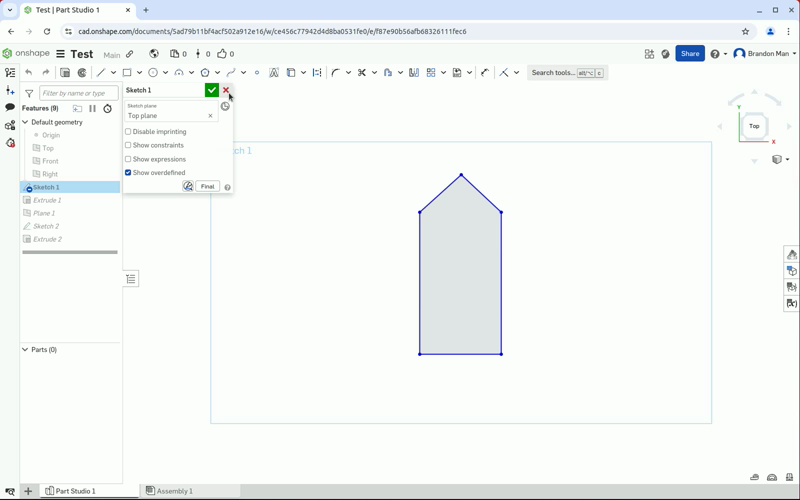
click(229, 92)
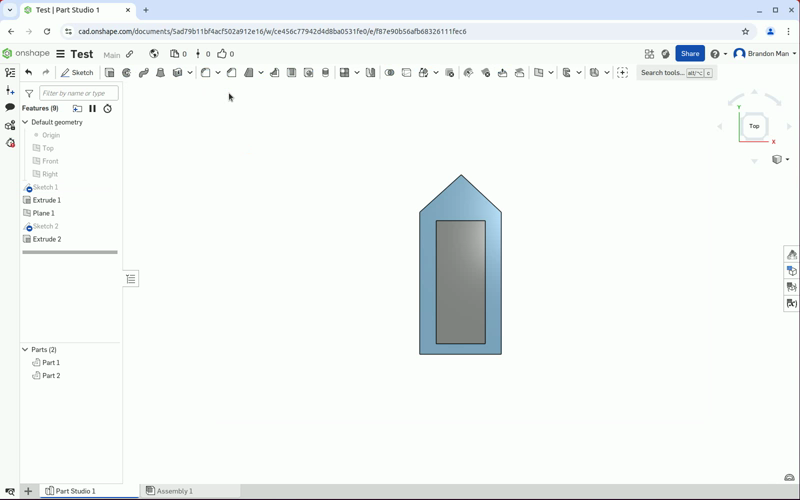
mouse_move(541, 75)
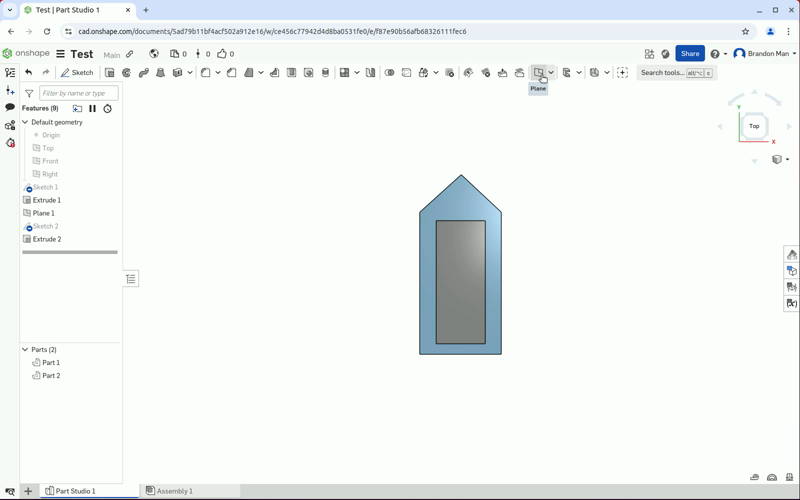
click(541, 75)
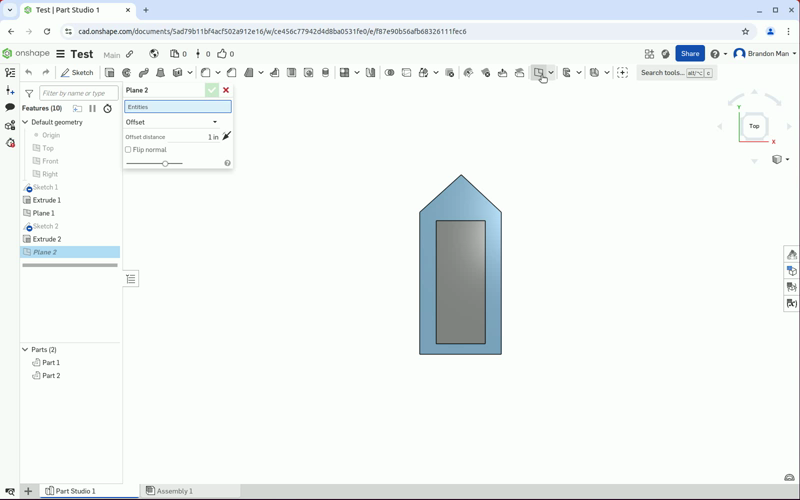
mouse_move(73, 150)
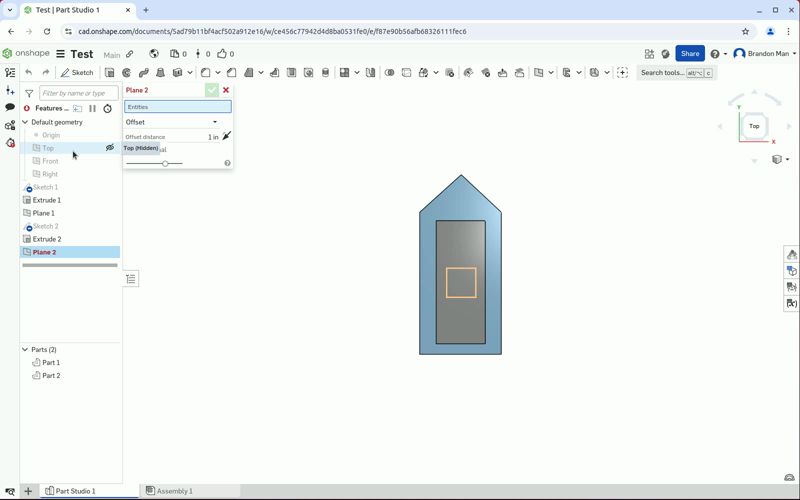
click(73, 150)
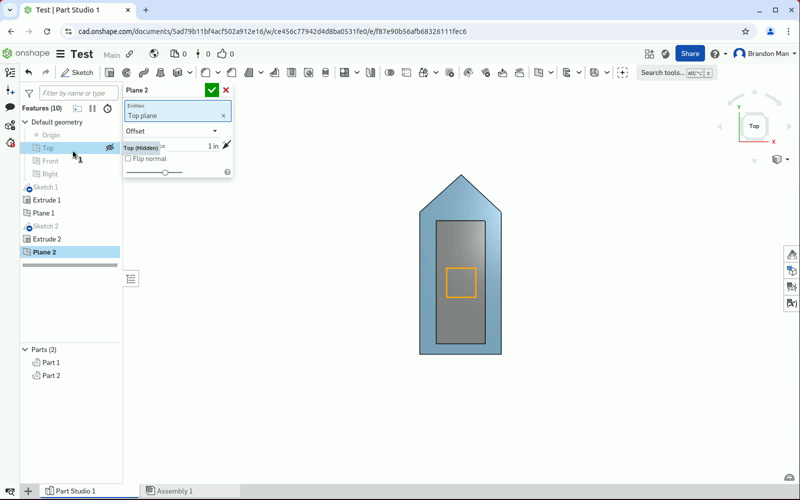
key(tab, 2)
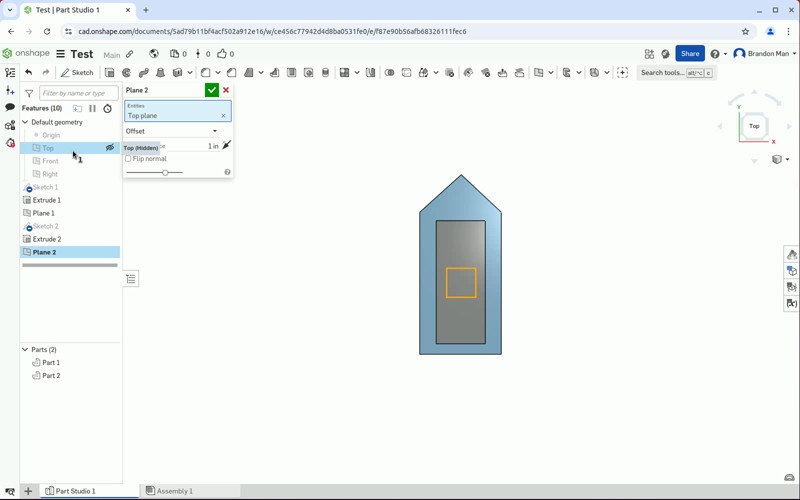
text(14.697)
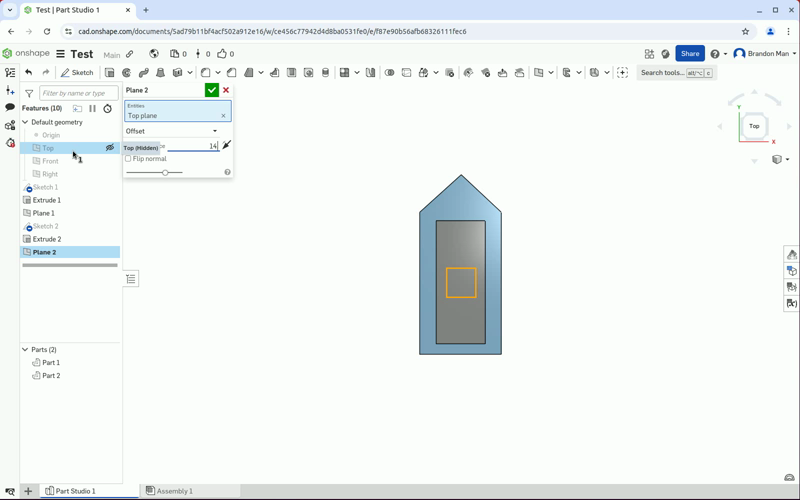
key(enter, 2)
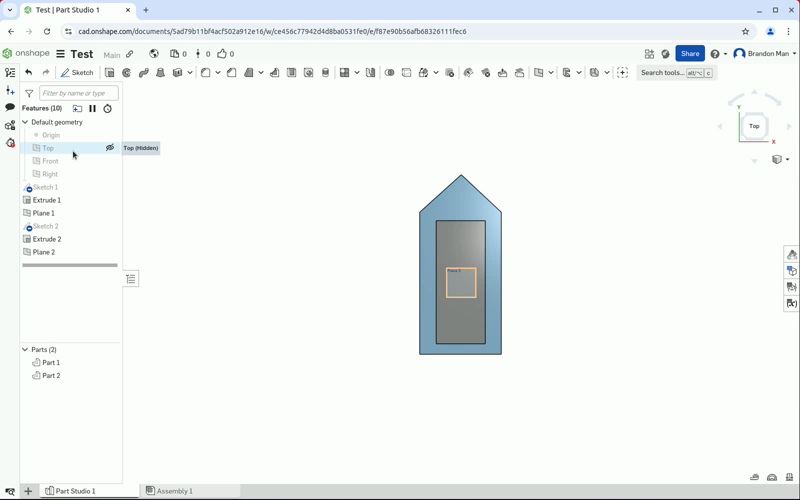
key(shift+s)
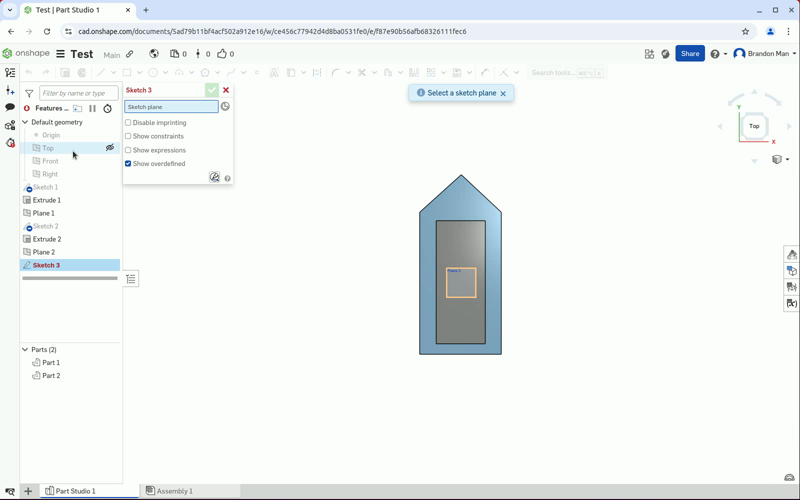
mouse_move(73, 254)
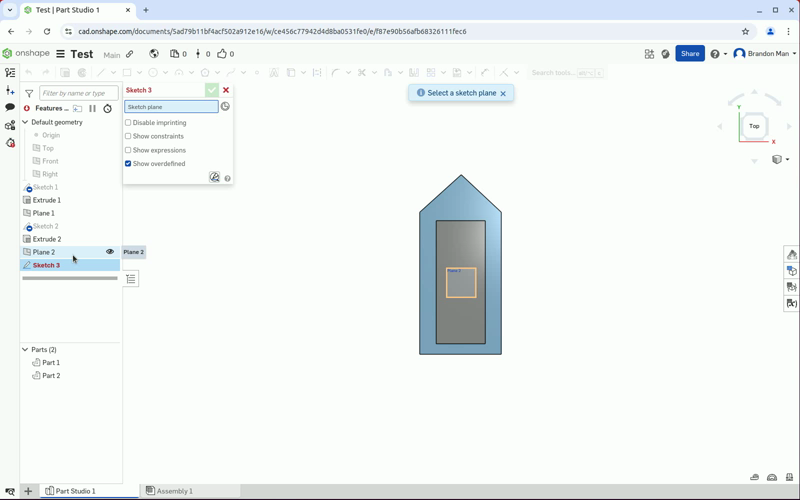
click(73, 254)
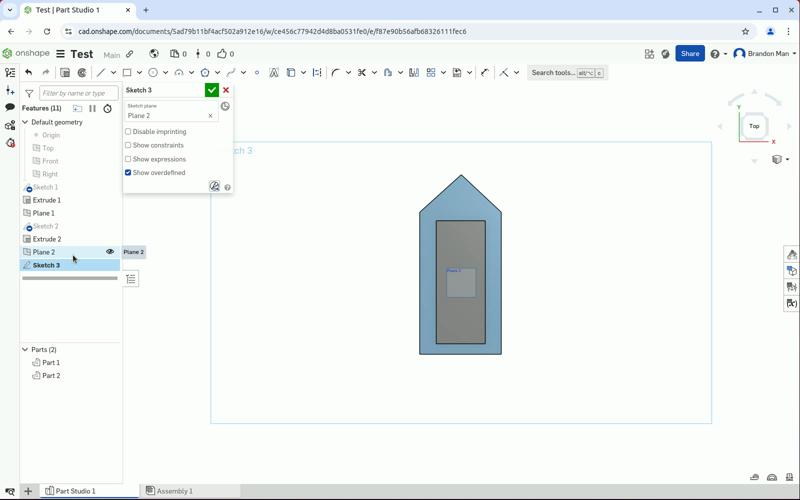
mouse_move(73, 352)
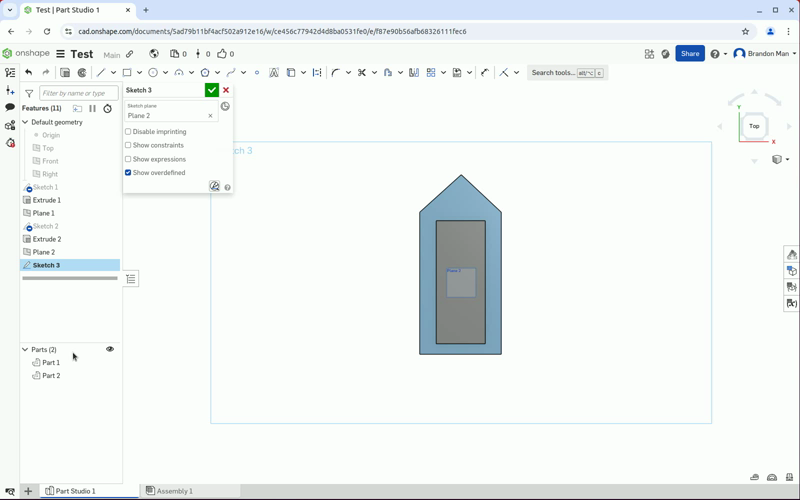
key(y)
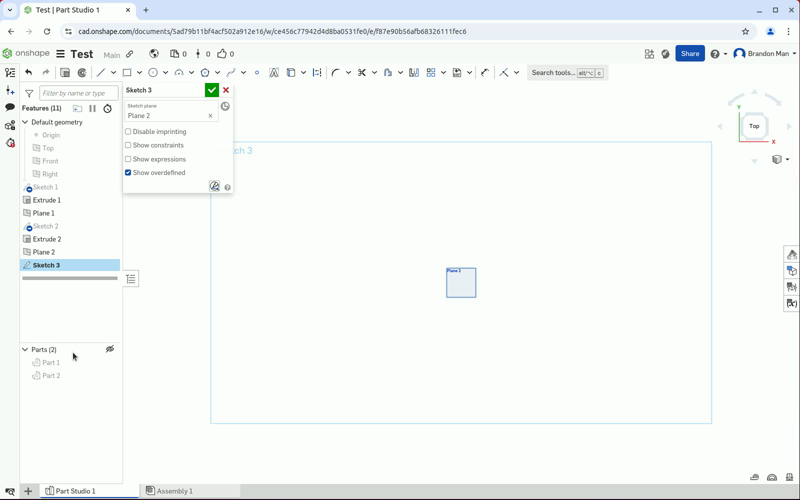
key(c)
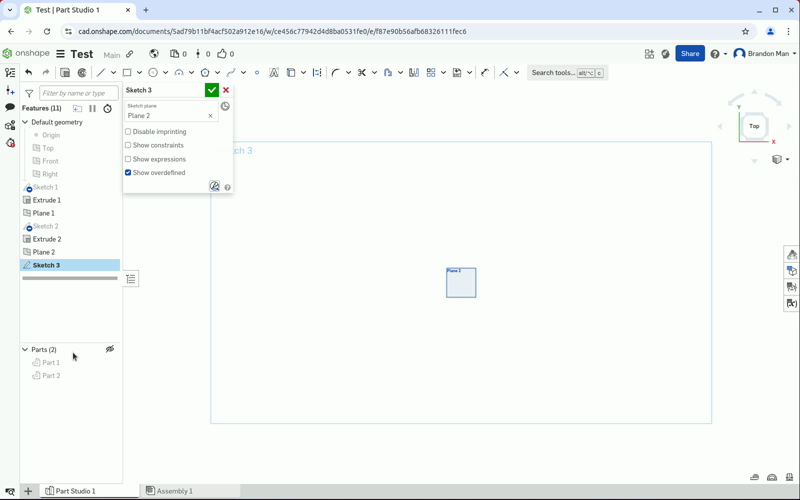
key_down(shift)
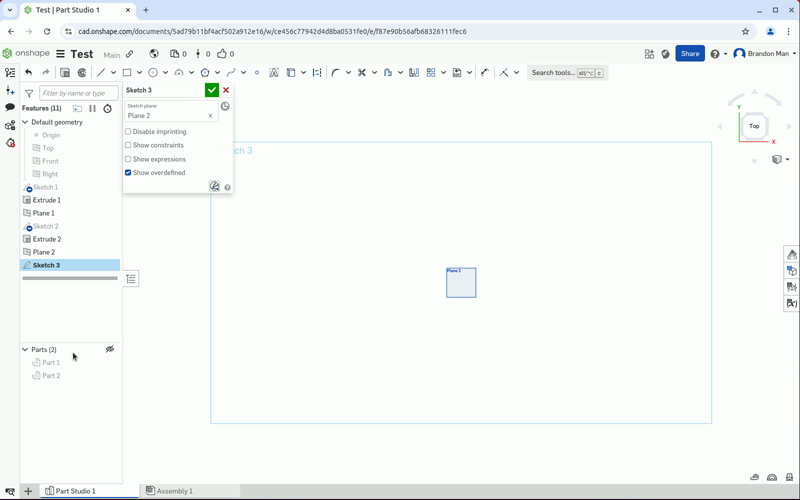
mouse_move(461, 324)
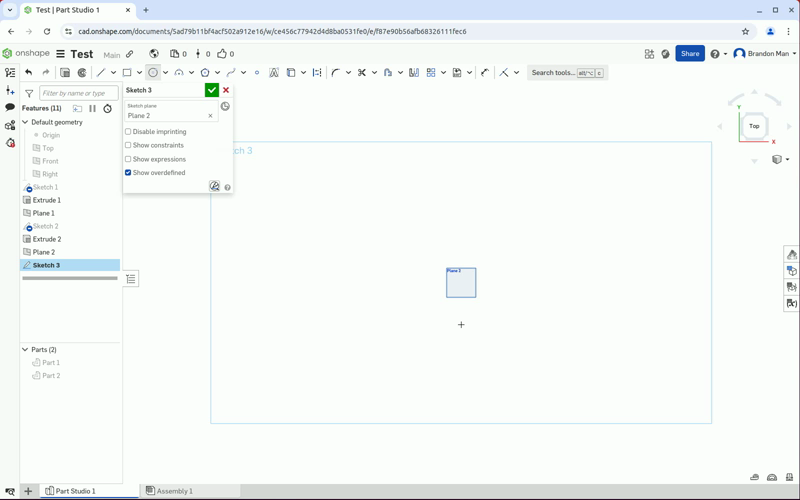
click(461, 324)
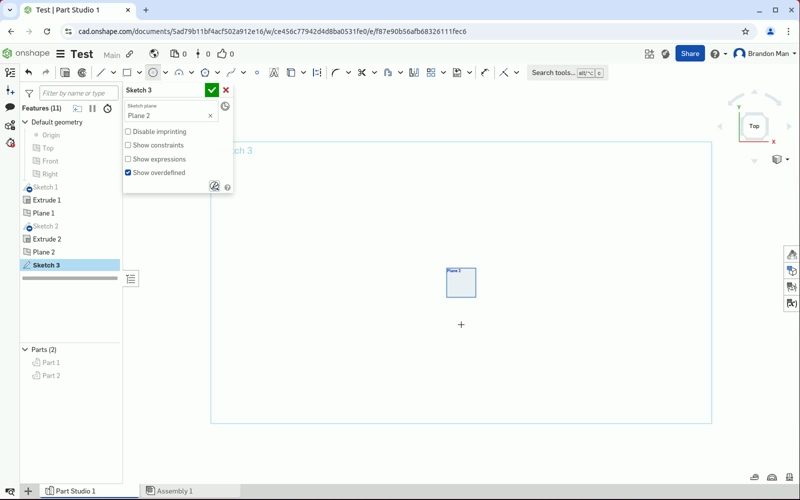
key_up(shift)
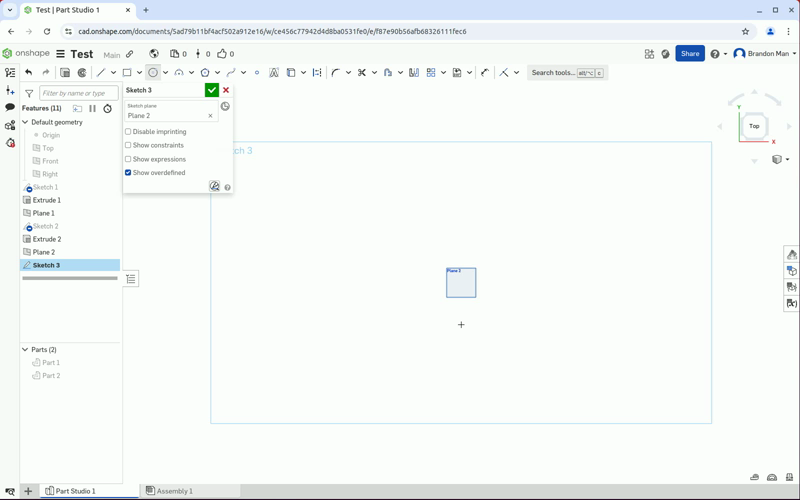
mouse_move(471, 324)
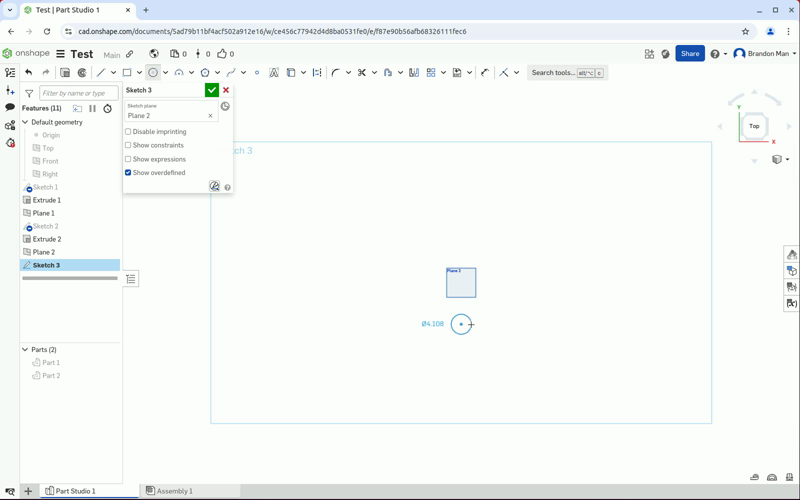
click(471, 324)
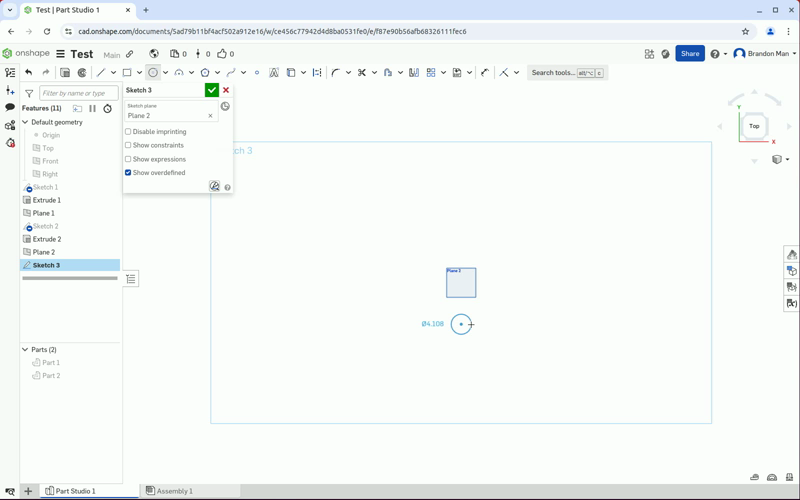
key(esc)
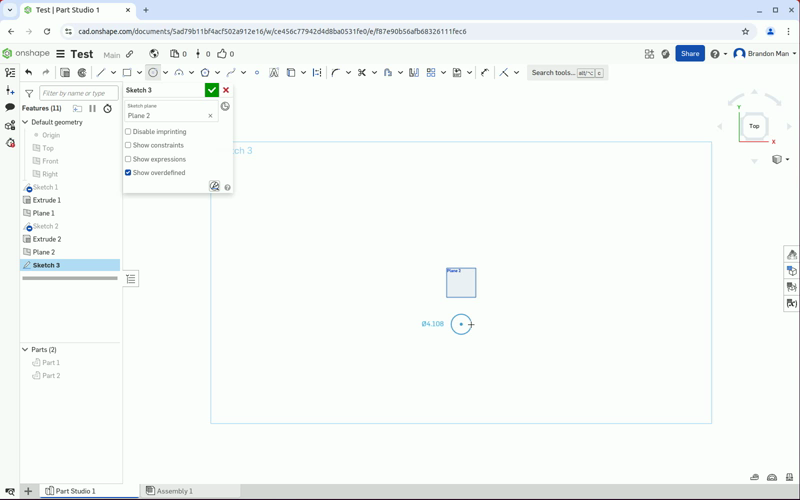
mouse_move(462, 318)
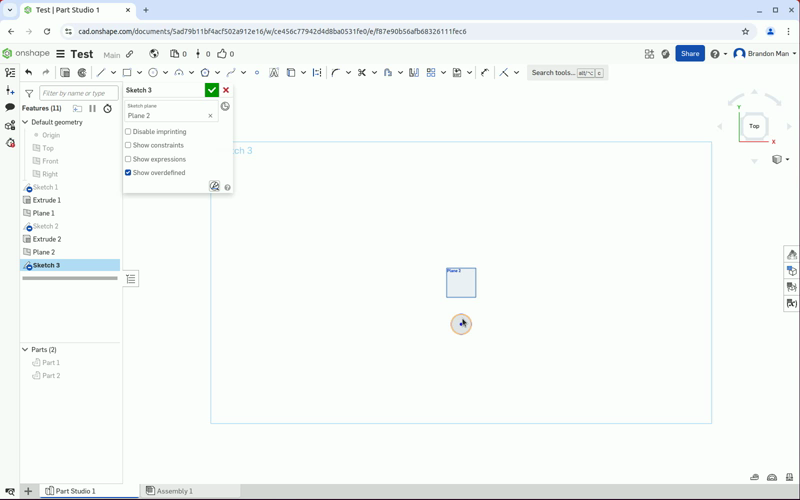
scroll(6)
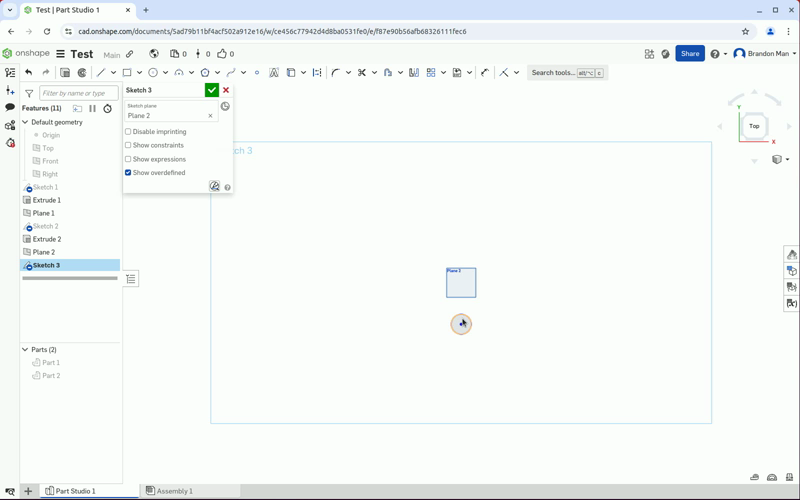
scroll(6)
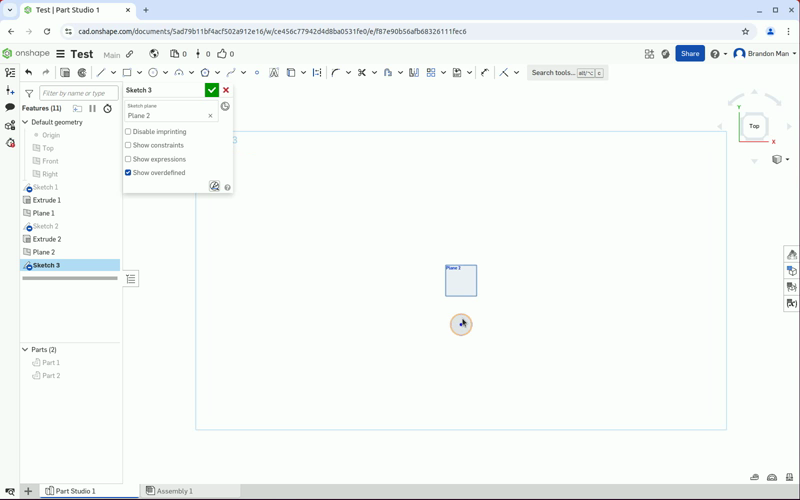
scroll(6)
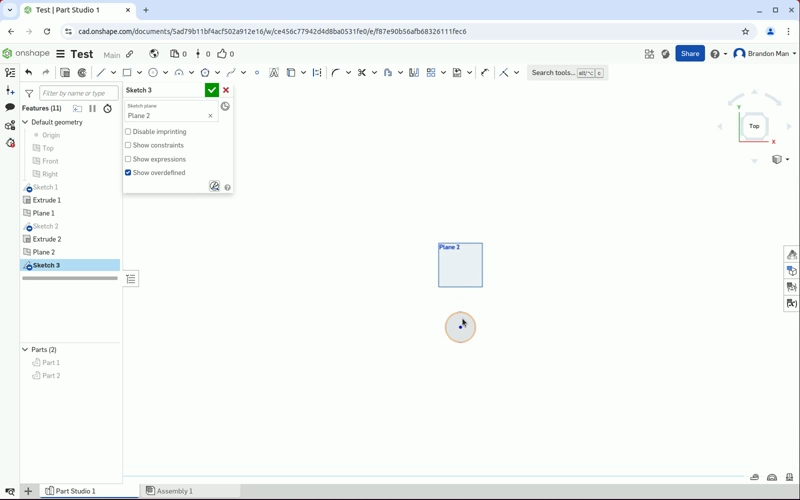
scroll(6)
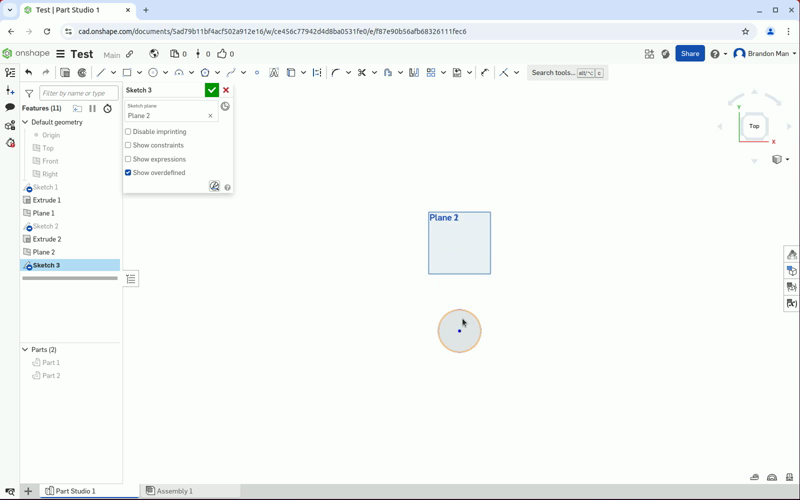
scroll(6)
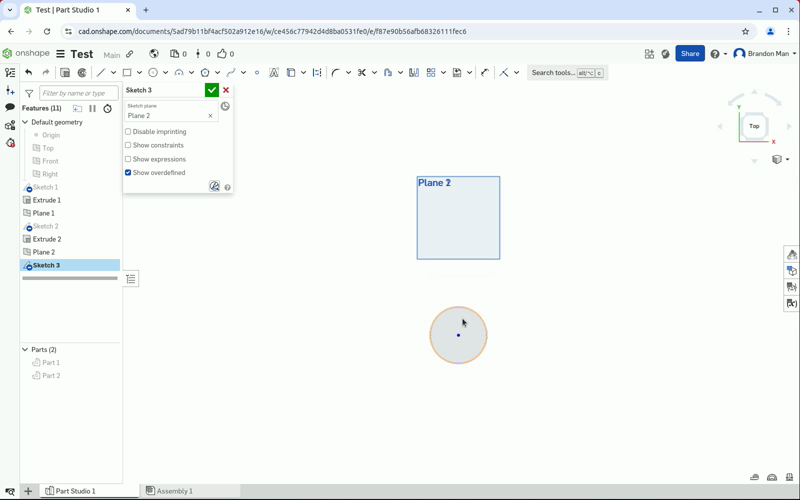
scroll(6)
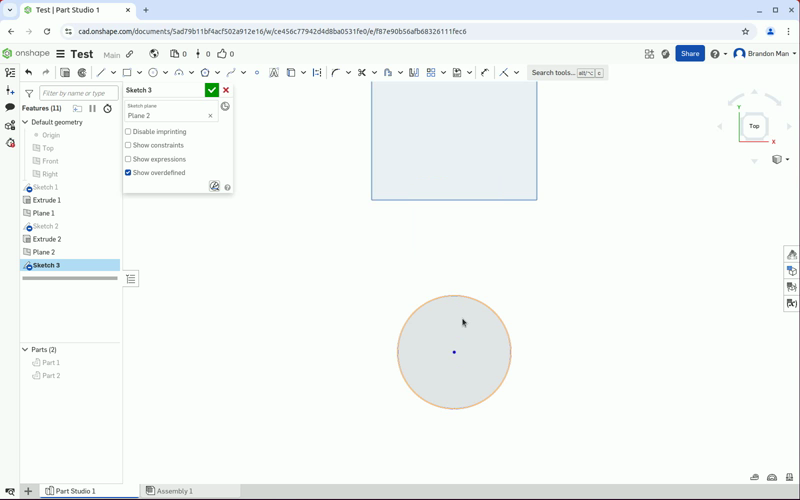
scroll(6)
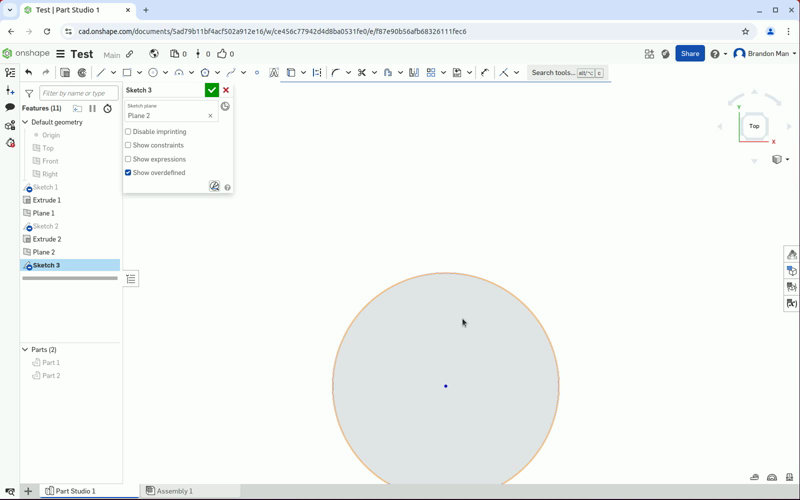
click(462, 318)
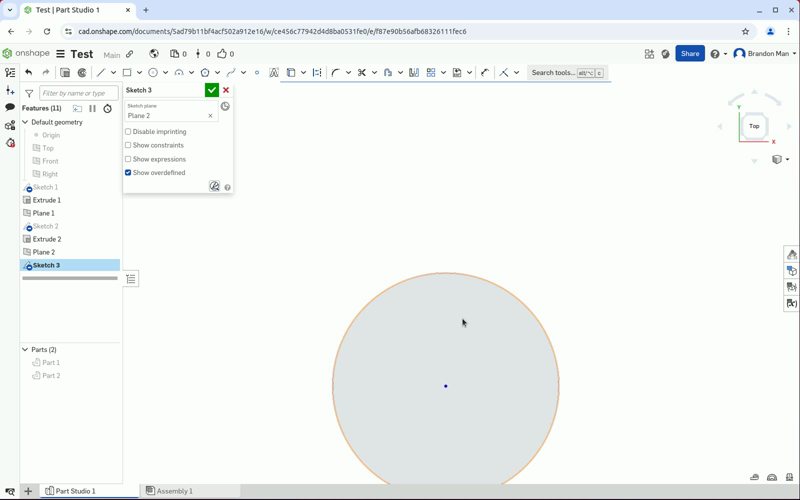
scroll(-6)
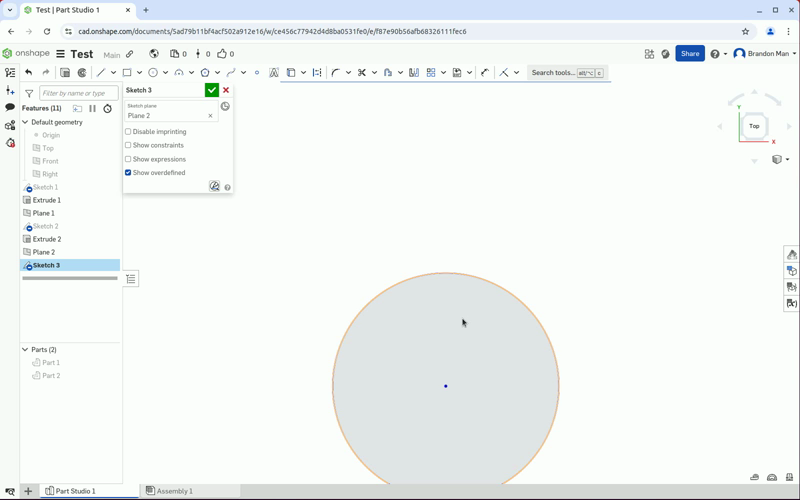
scroll(-6)
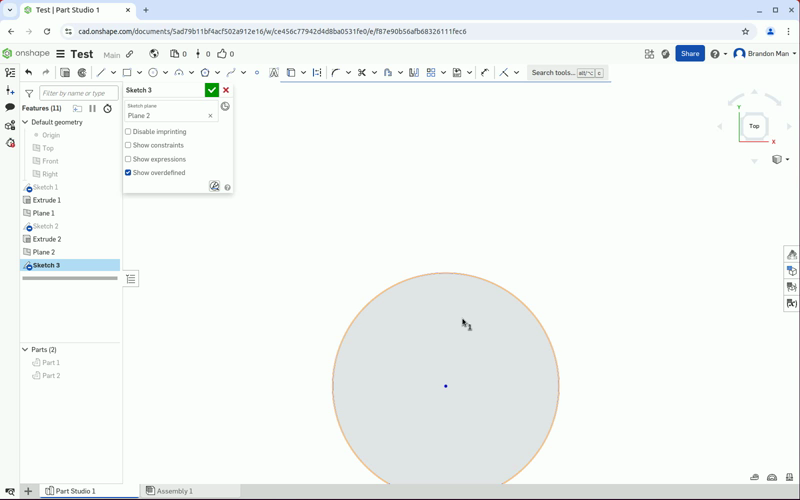
scroll(-6)
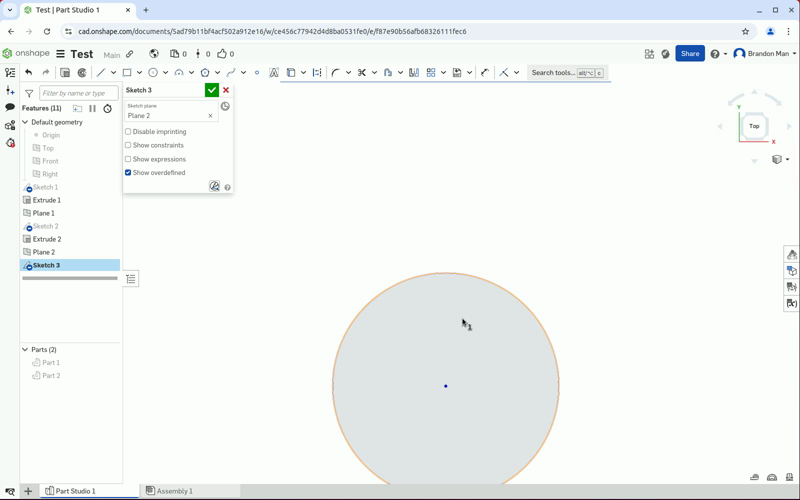
scroll(-6)
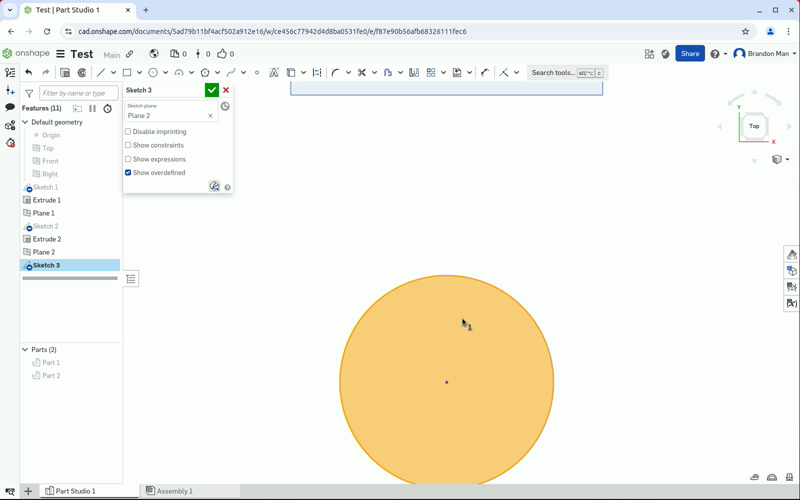
scroll(-6)
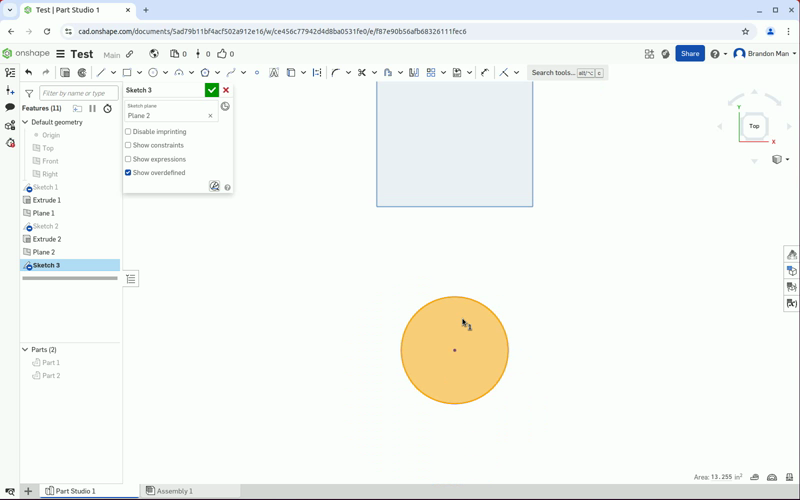
scroll(-6)
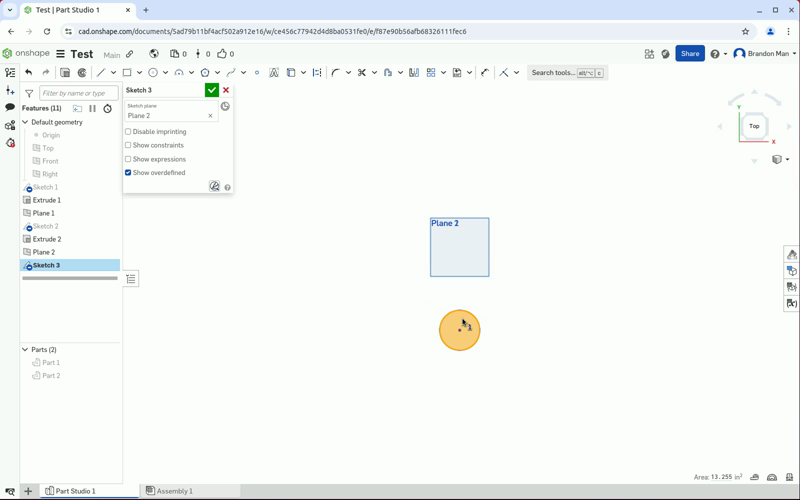
scroll(-6)
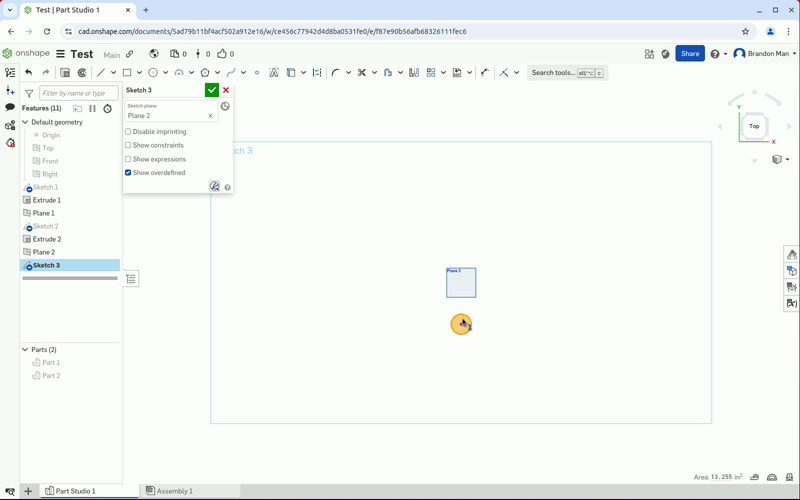
mouse_move(73, 352)
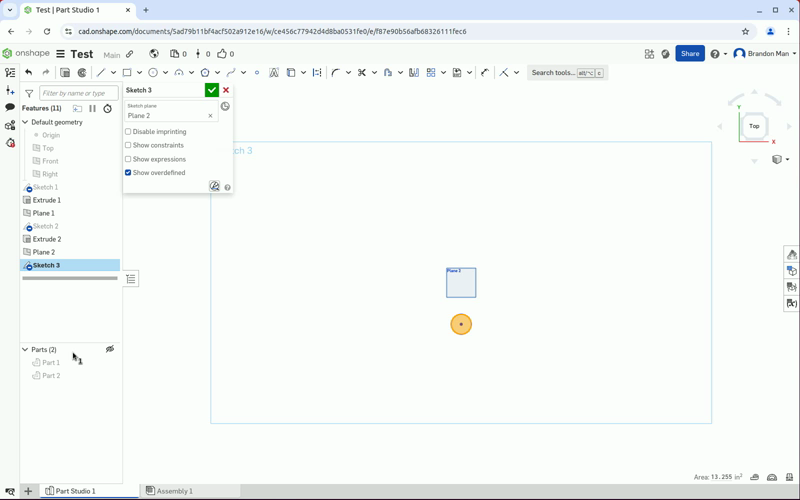
key(shift+y)
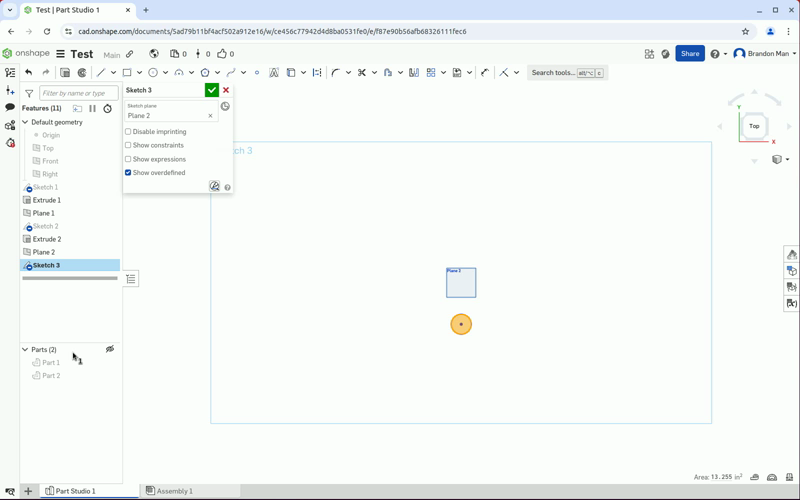
key(shift+e)
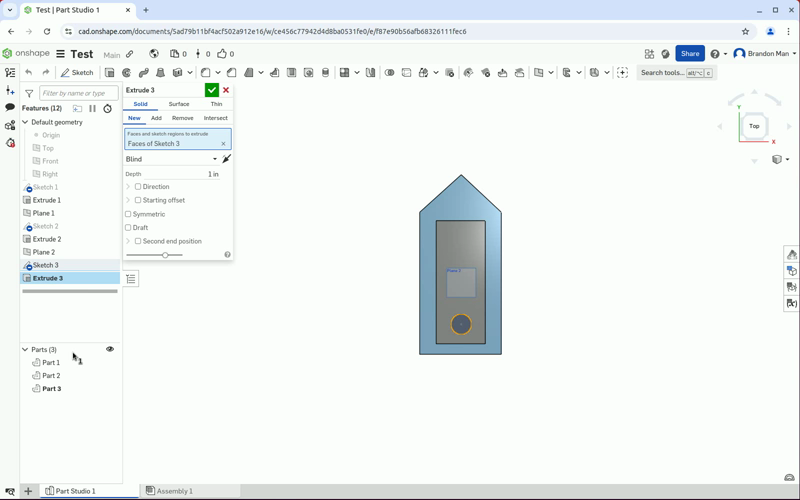
mouse_move(143, 106)
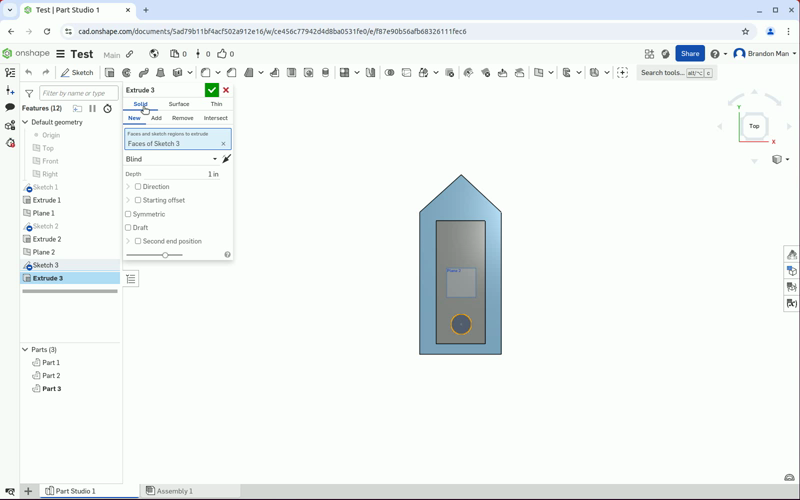
click(143, 106)
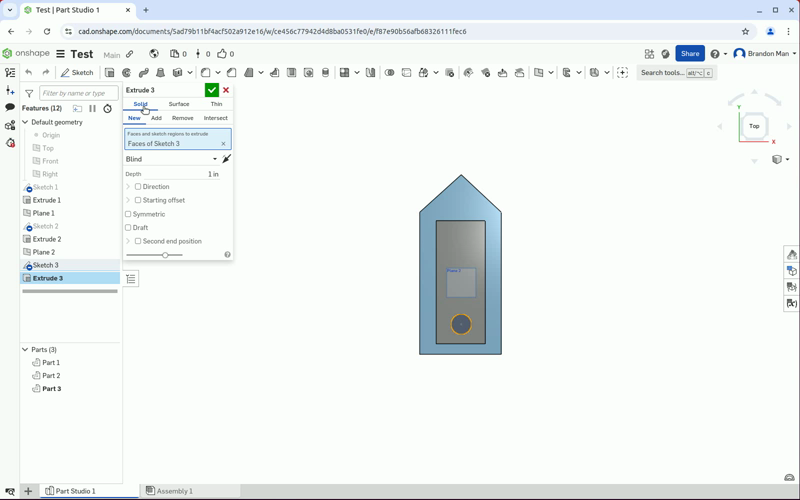
mouse_move(137, 120)
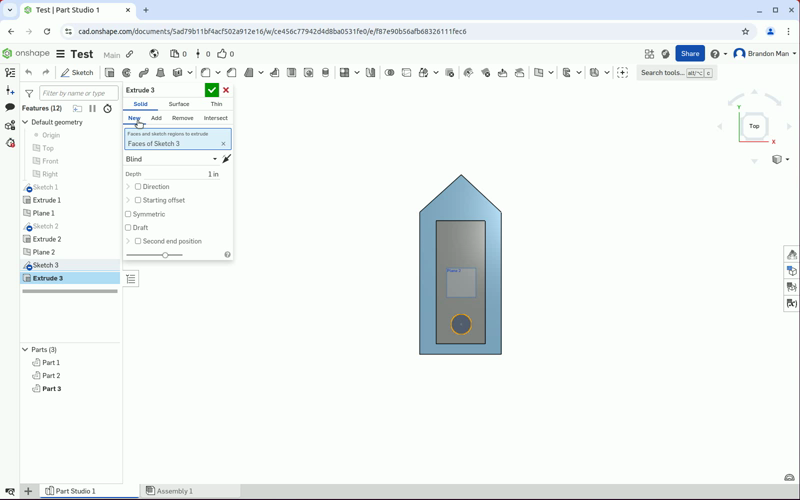
click(137, 120)
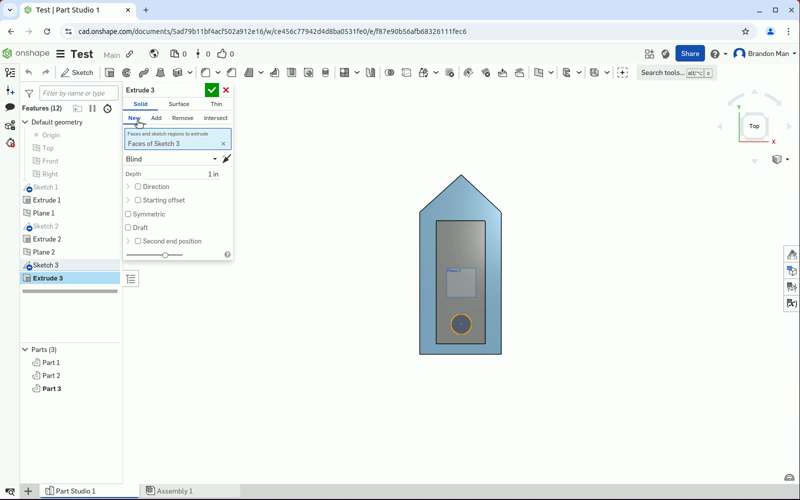
key(tab, 4)
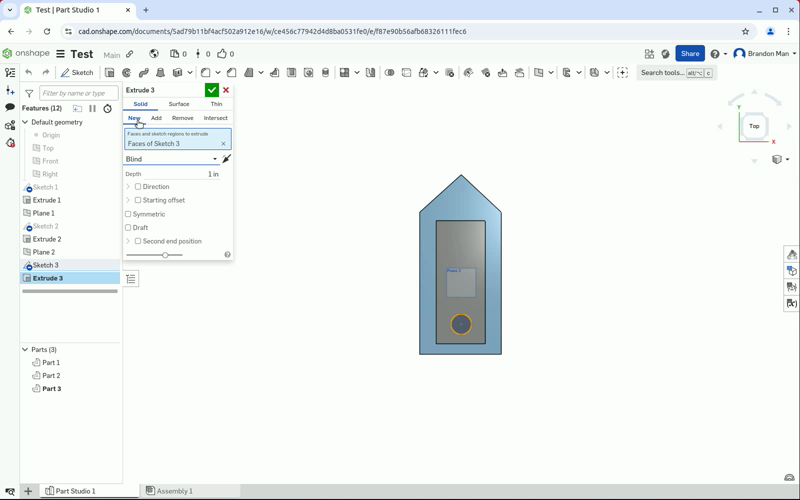
text(8.425)
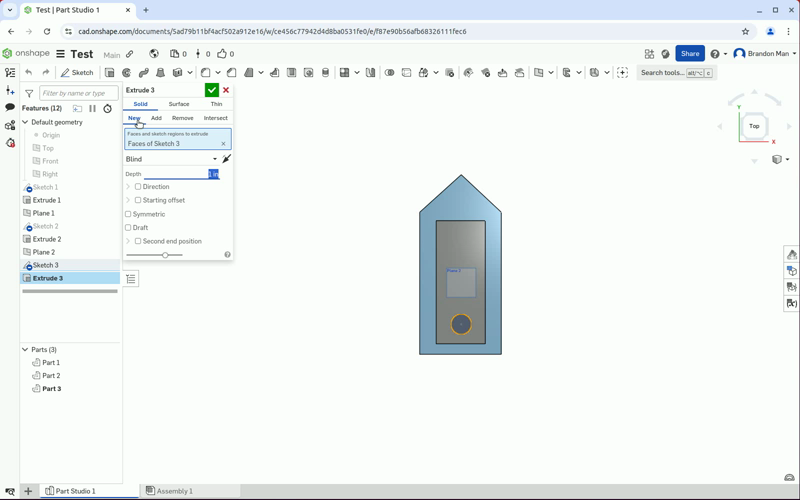
key(enter)
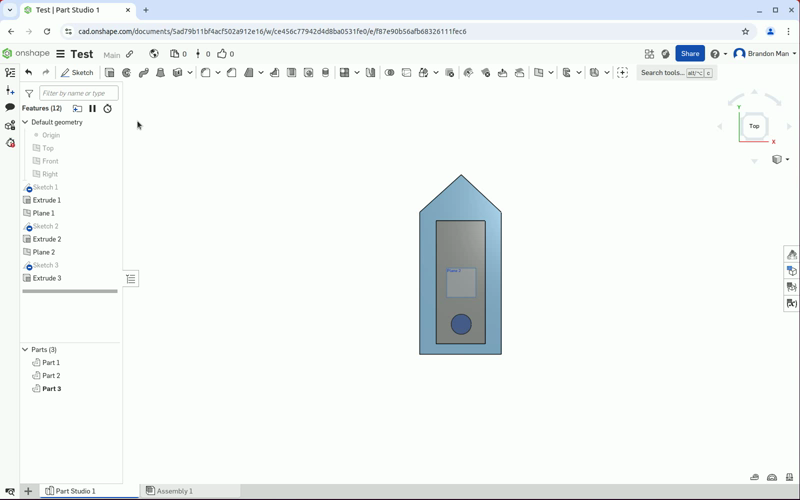
key(shift+h)
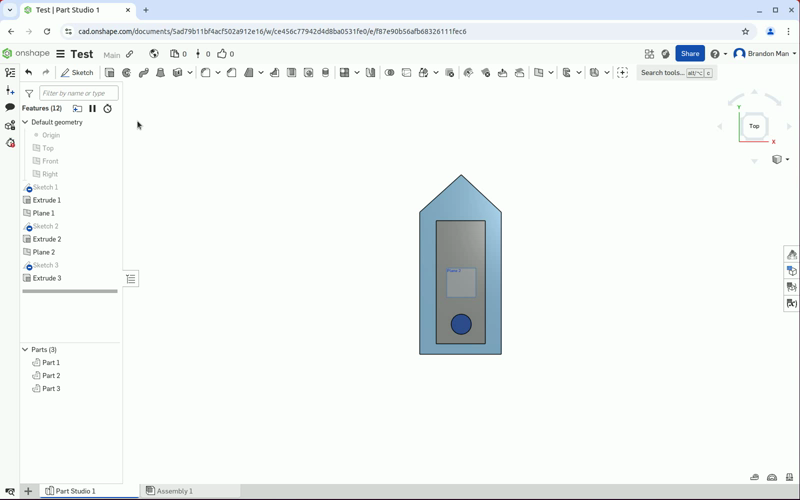
key(shift+h)
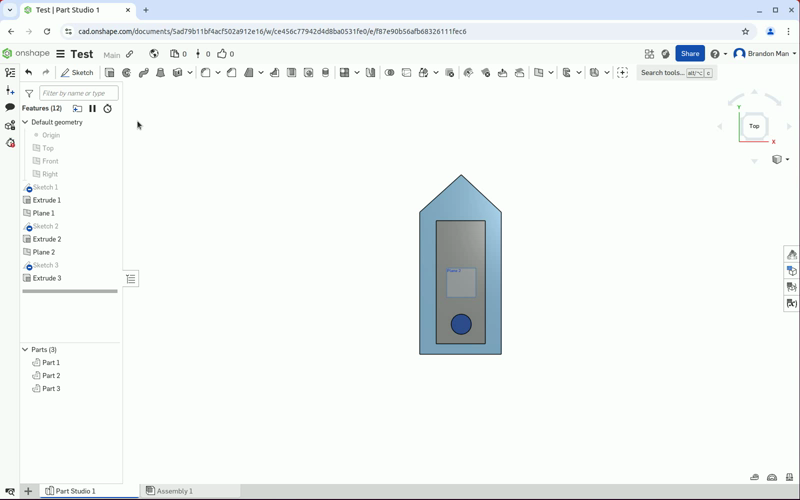
mouse_move(73, 189)
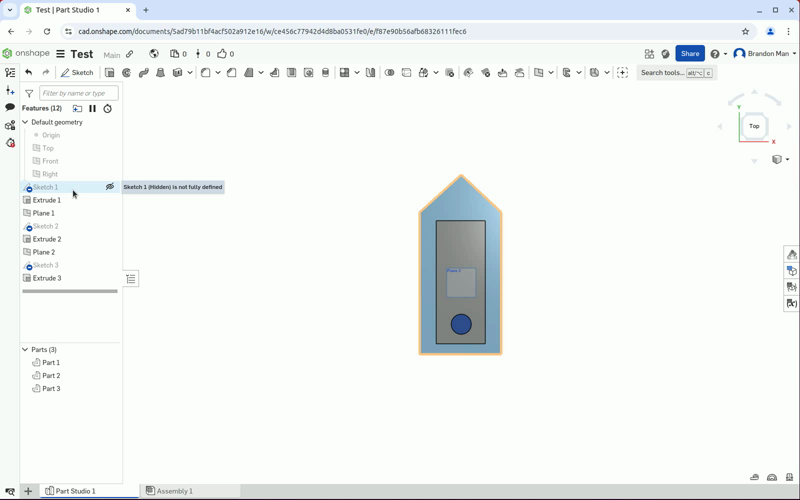
click(73, 189)
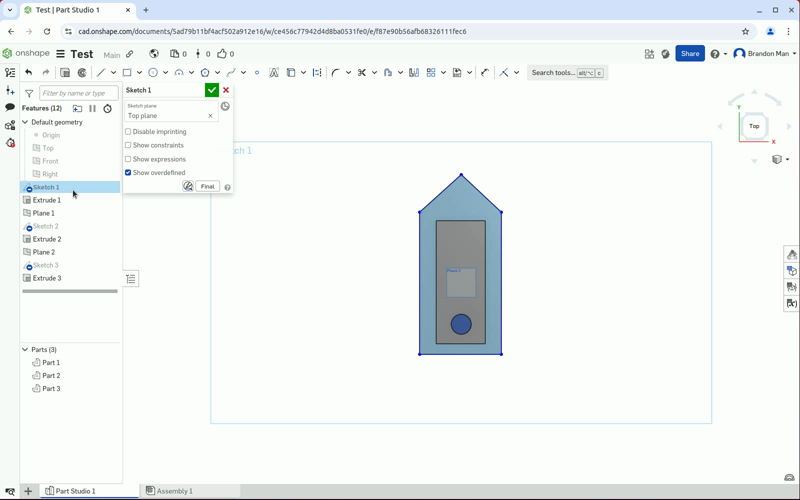
mouse_move(229, 92)
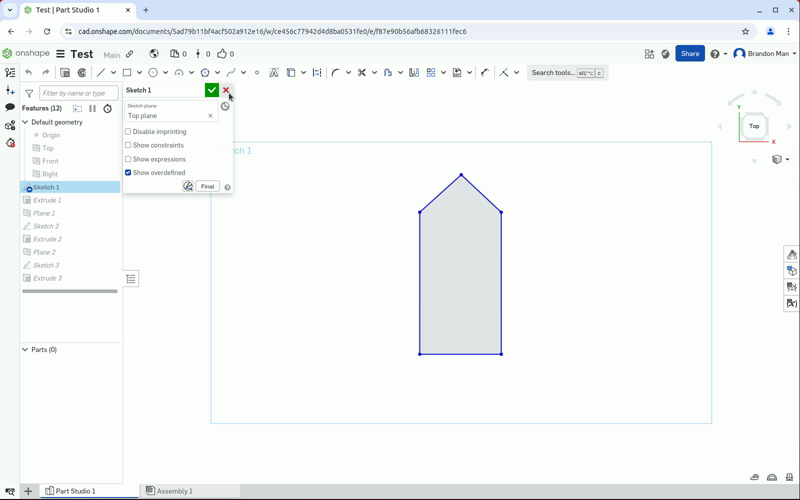
click(229, 92)
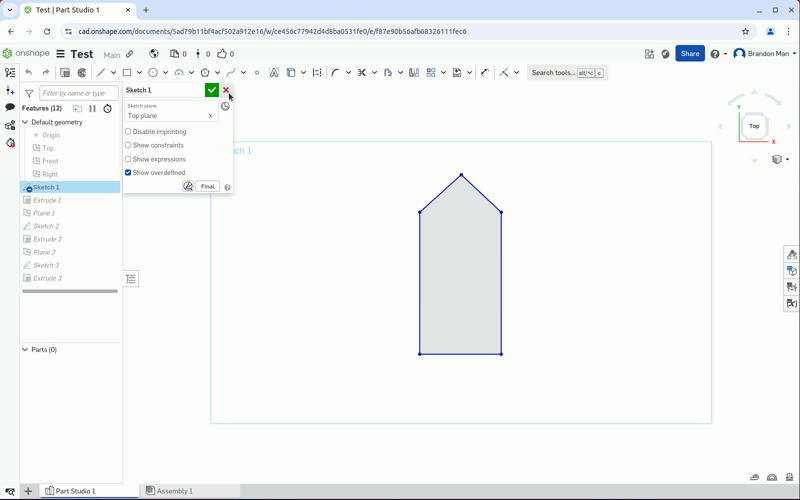
key(shift+s)
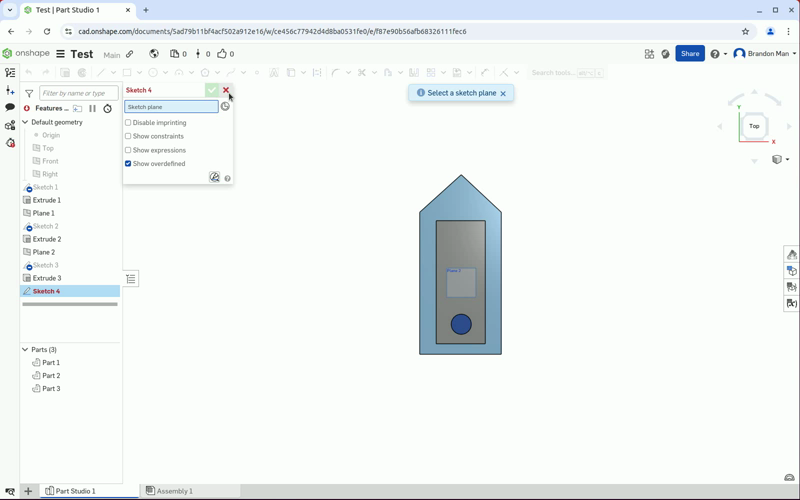
mouse_move(73, 254)
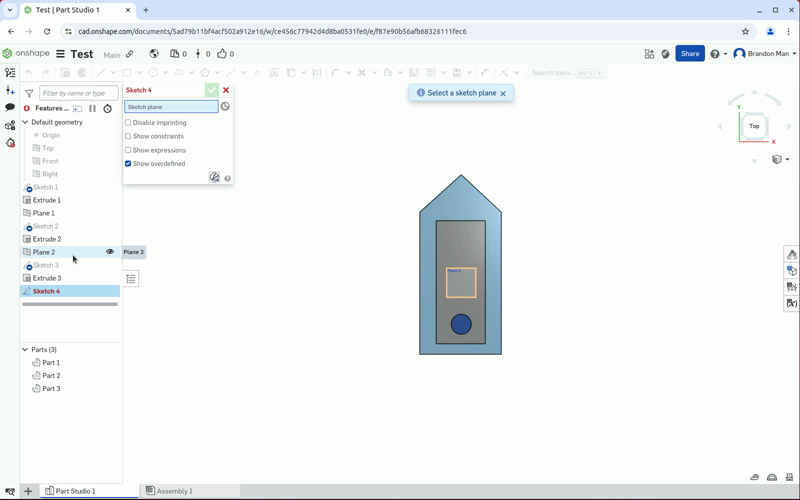
click(73, 254)
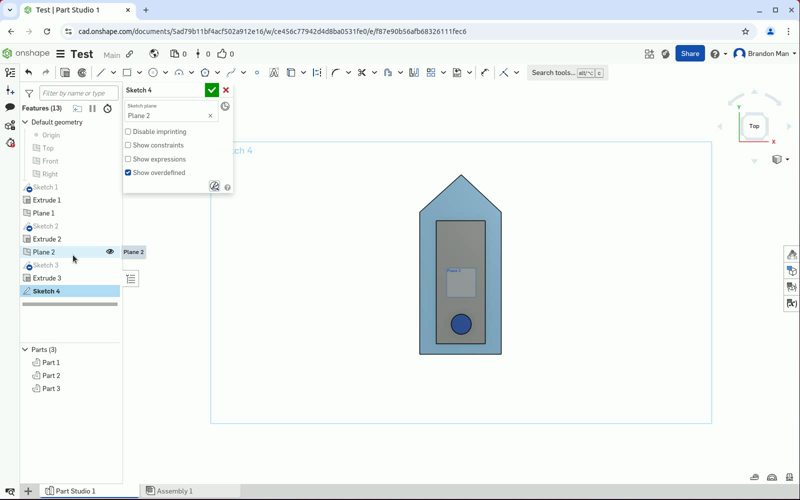
mouse_move(73, 352)
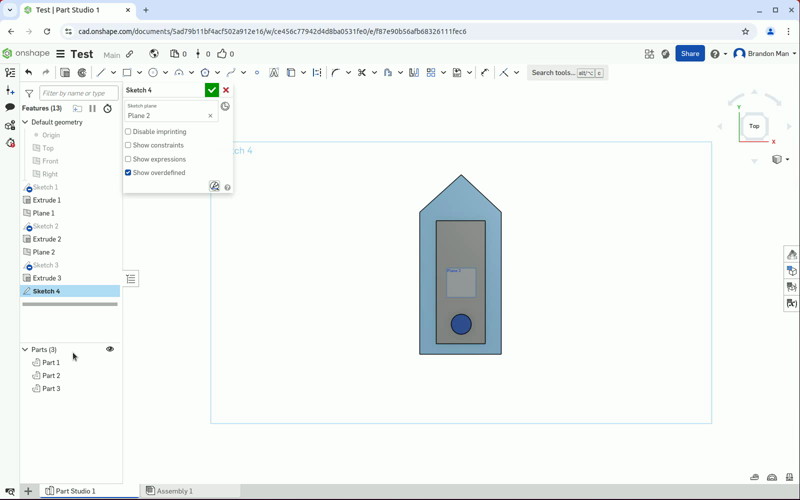
key(y)
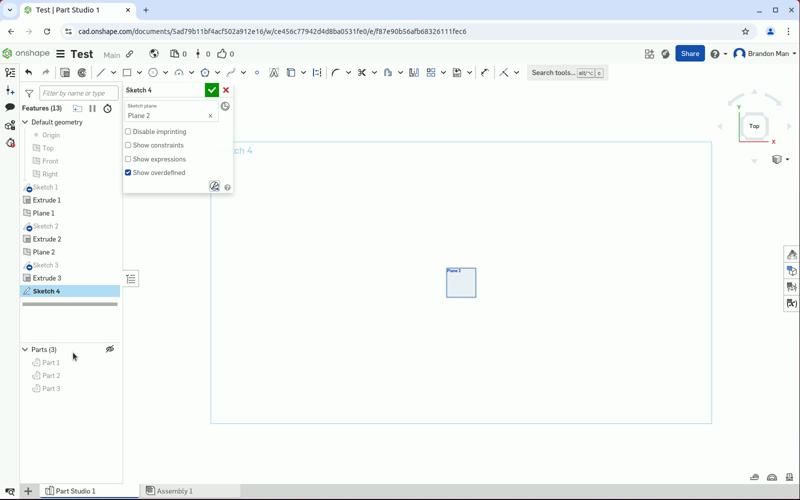
key(c)
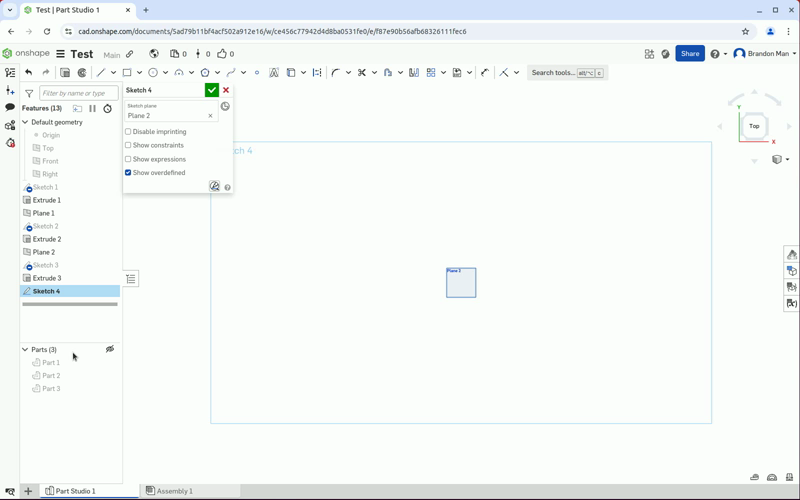
key_down(shift)
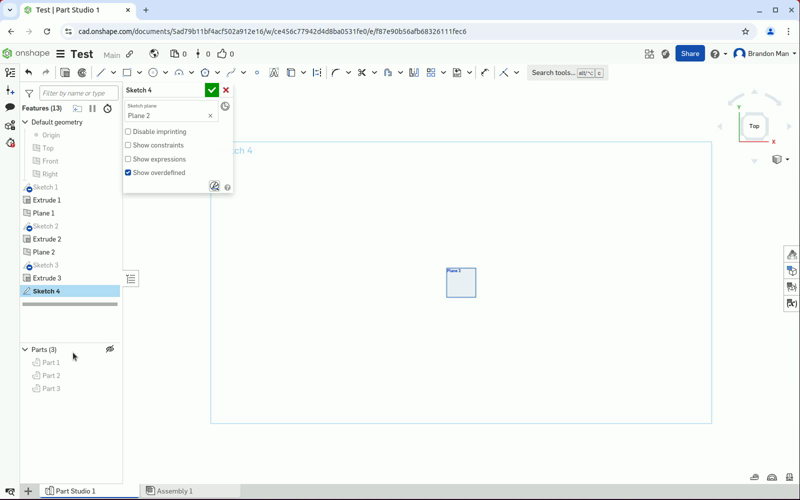
mouse_move(461, 282)
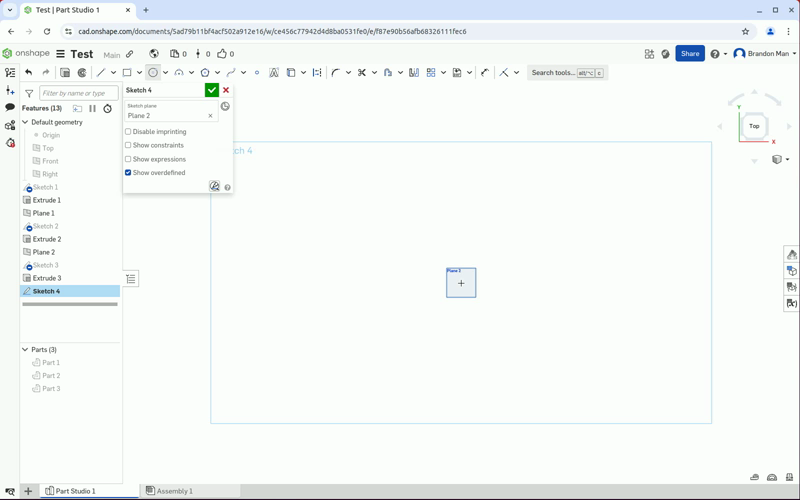
click(461, 282)
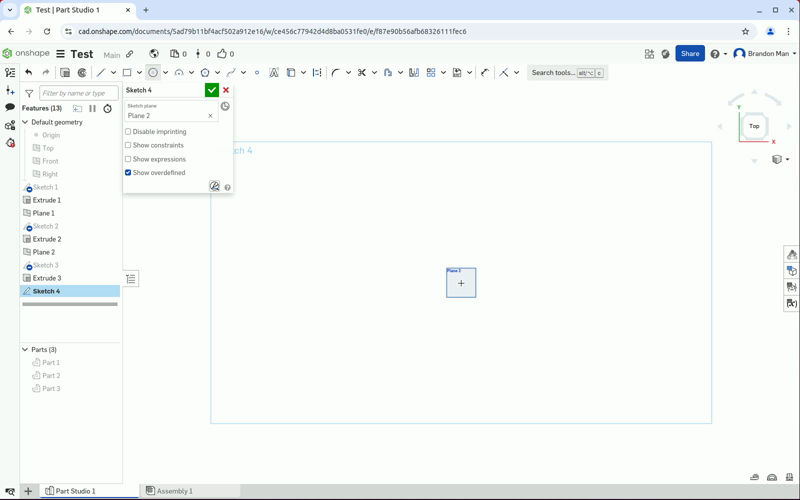
key_up(shift)
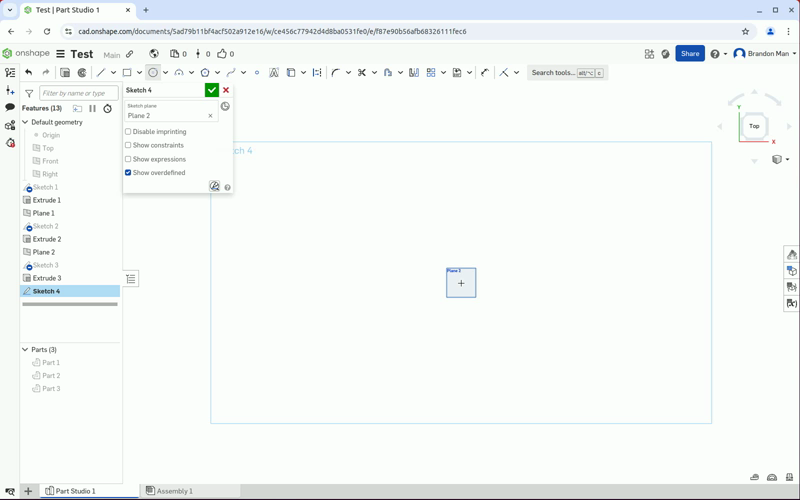
mouse_move(471, 282)
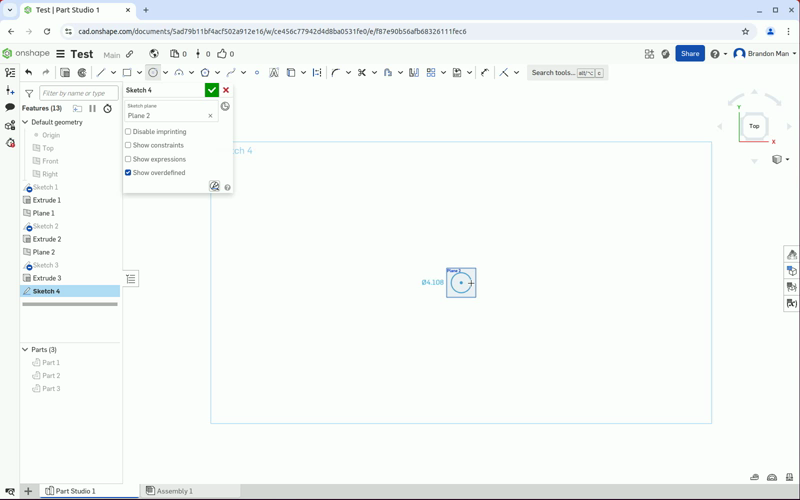
click(471, 282)
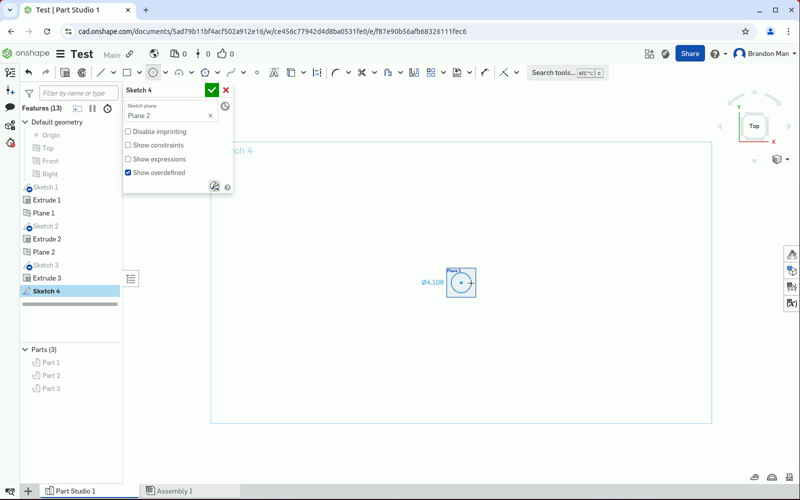
key(esc)
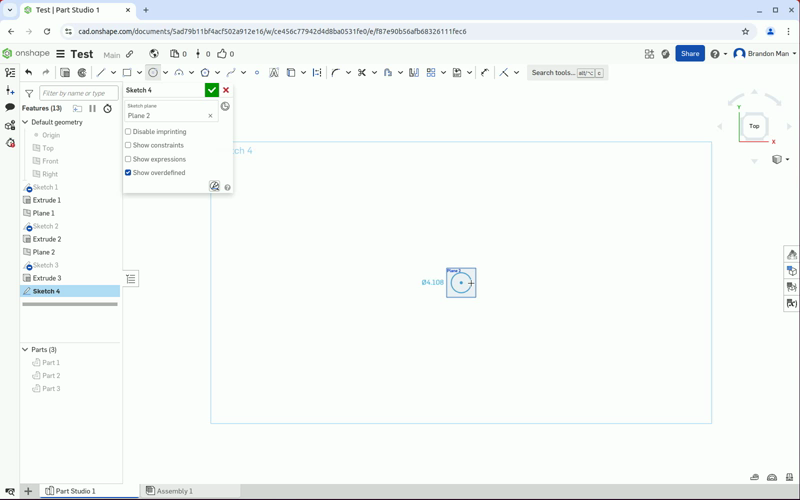
mouse_move(453, 280)
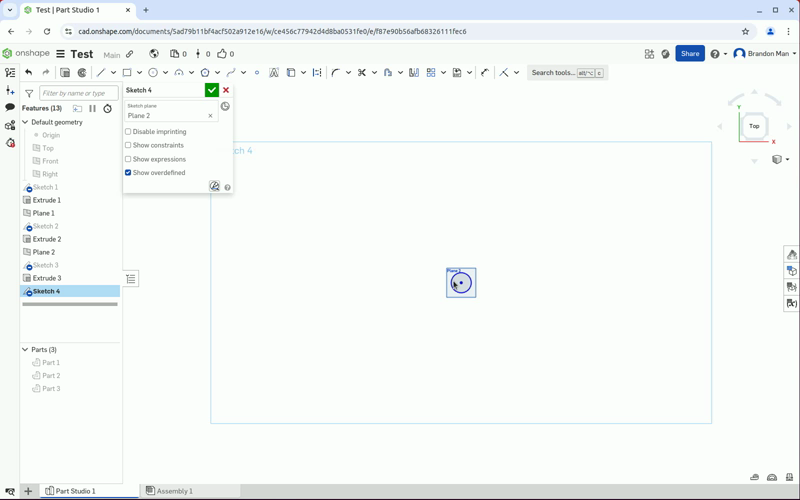
scroll(6)
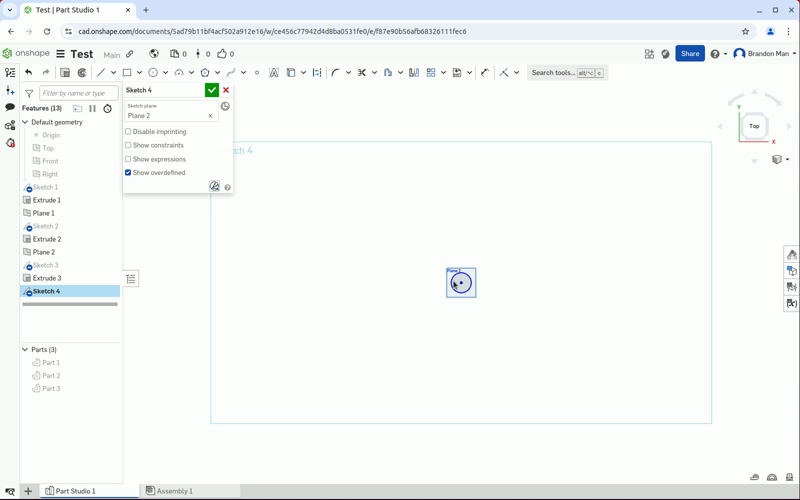
scroll(6)
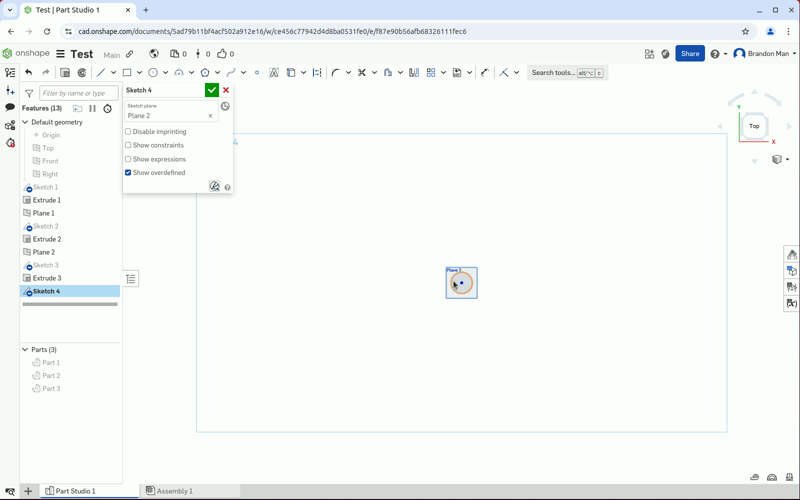
scroll(6)
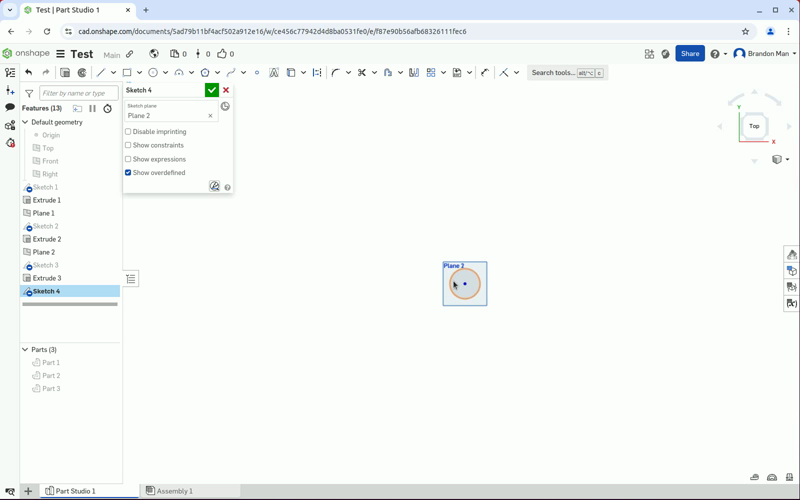
scroll(6)
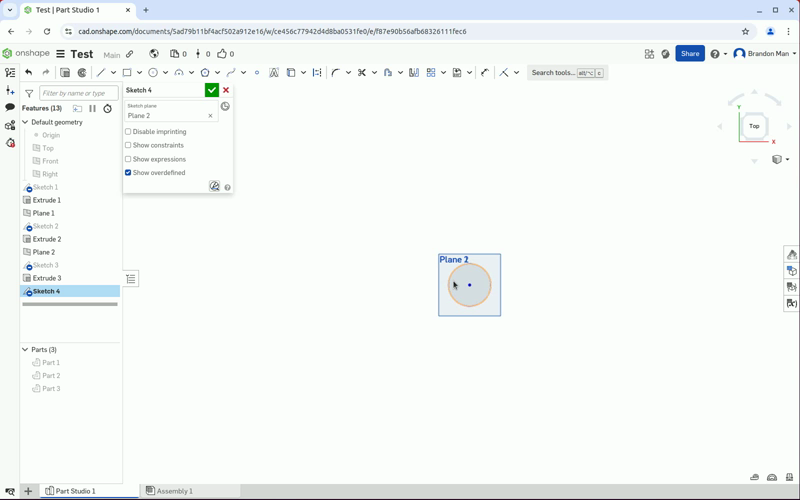
scroll(6)
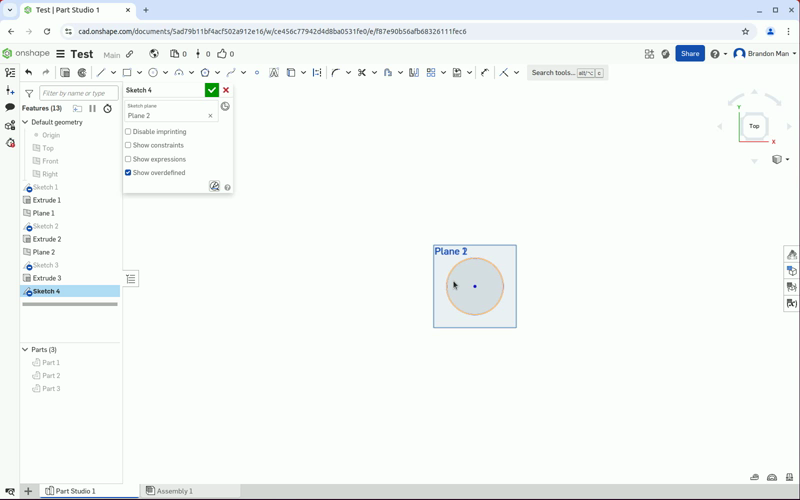
scroll(6)
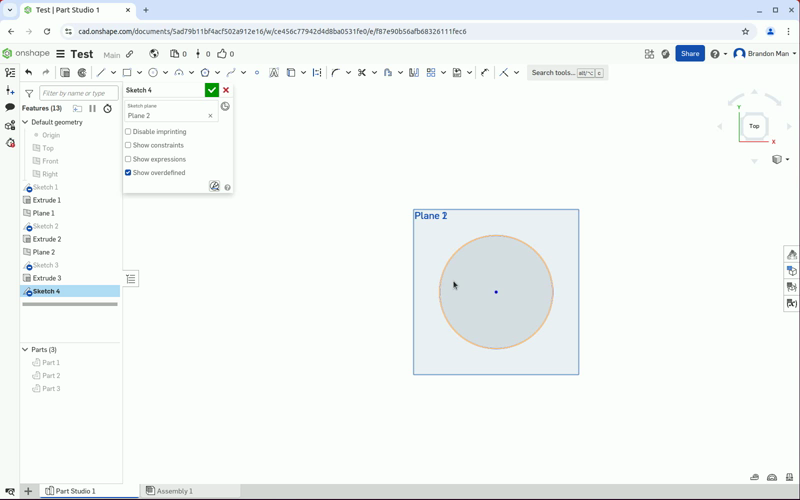
scroll(6)
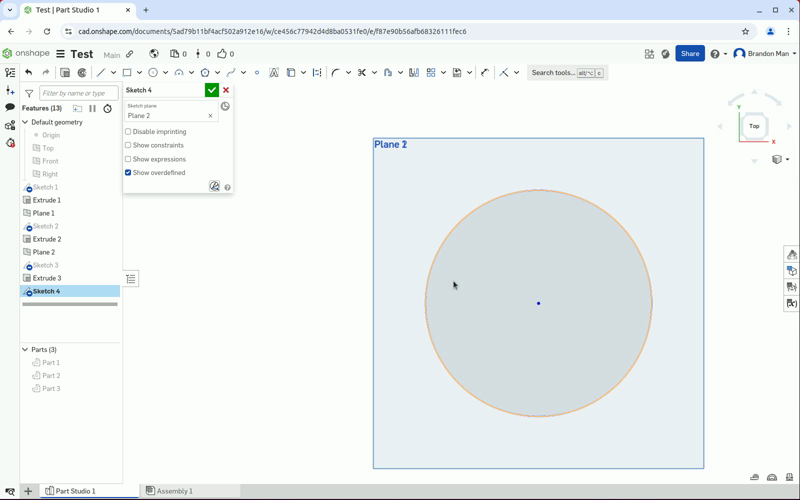
click(453, 280)
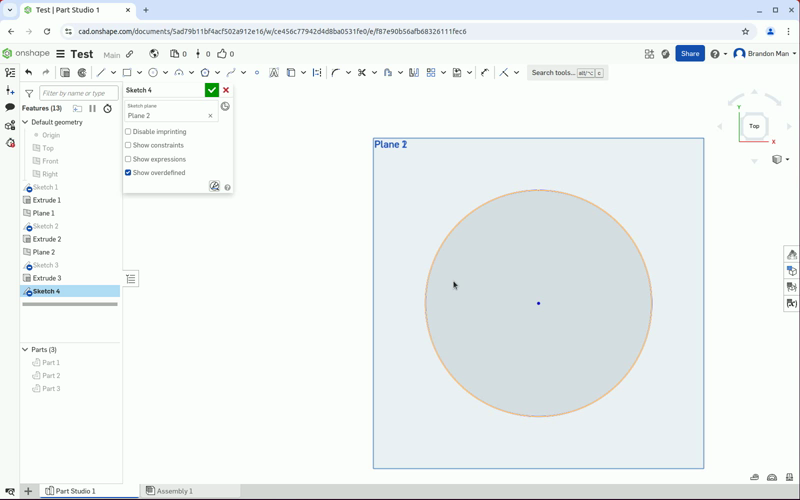
scroll(-6)
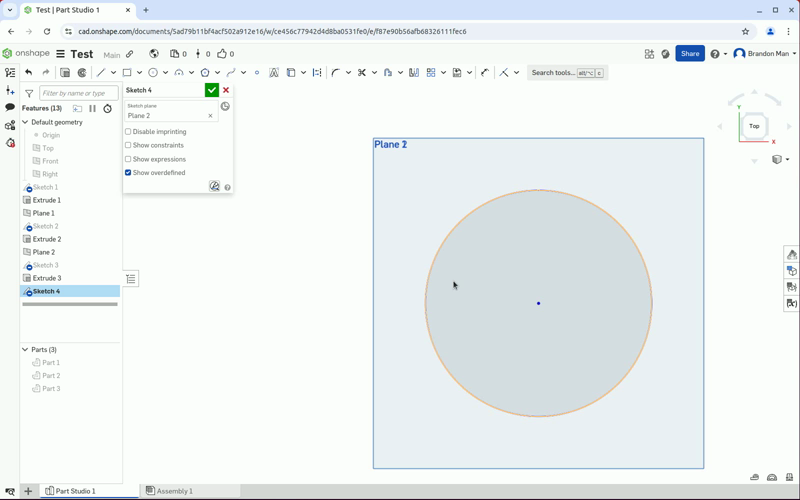
scroll(-6)
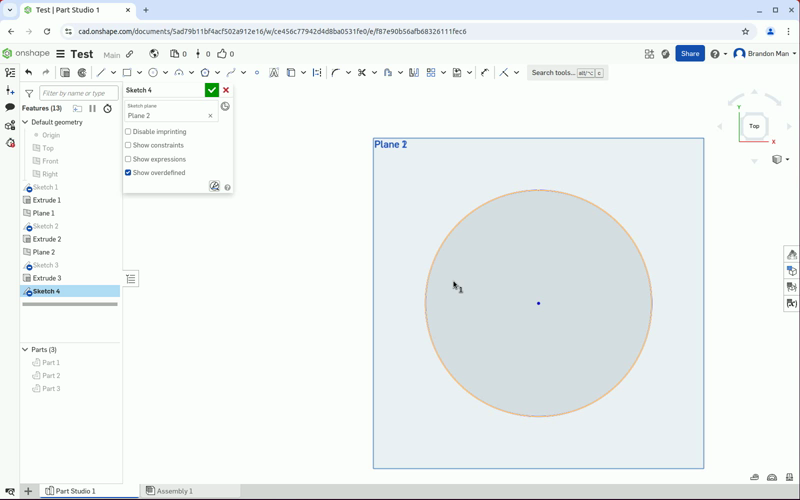
scroll(-6)
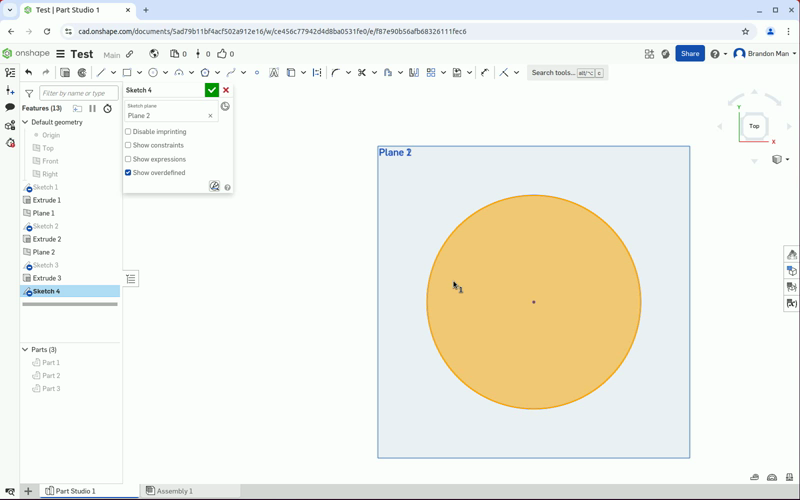
scroll(-6)
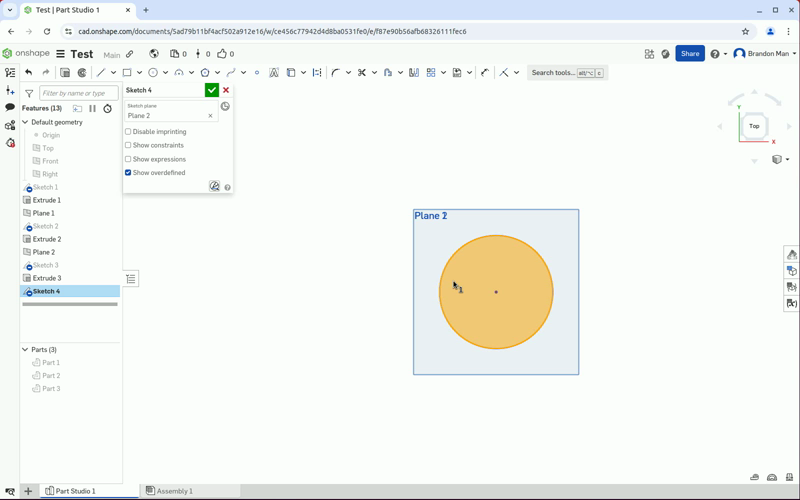
scroll(-6)
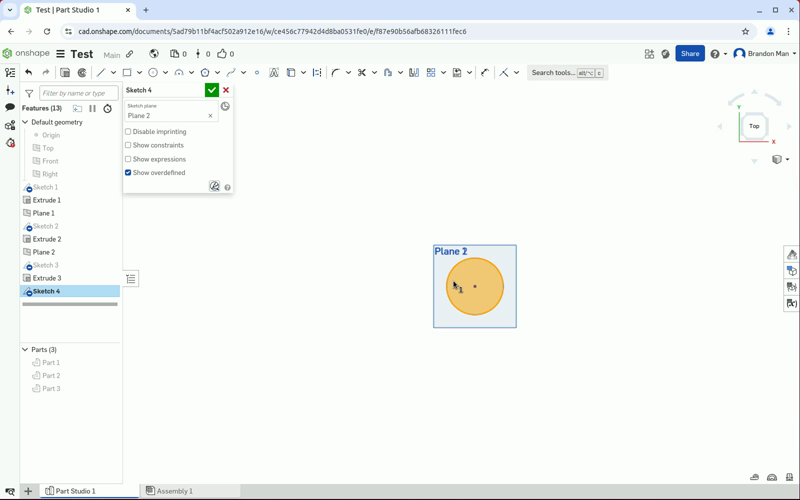
scroll(-6)
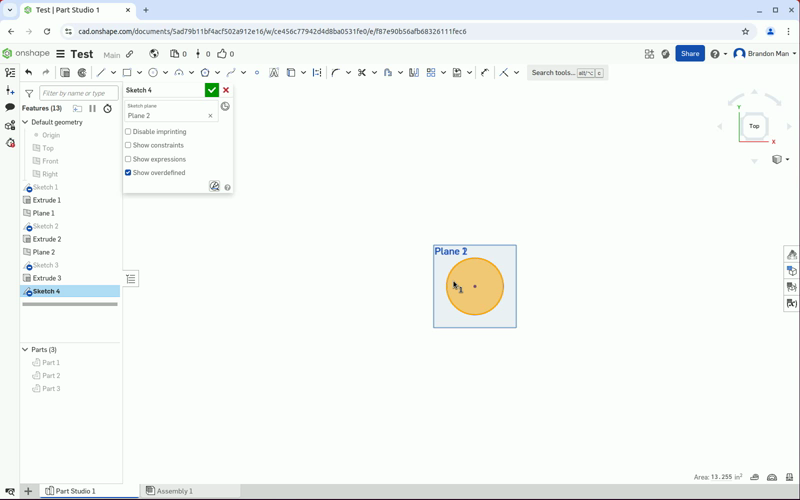
scroll(-6)
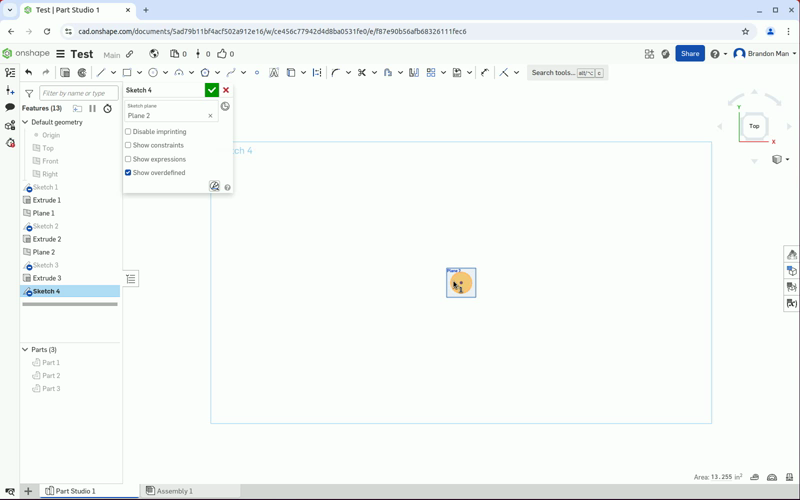
mouse_move(73, 352)
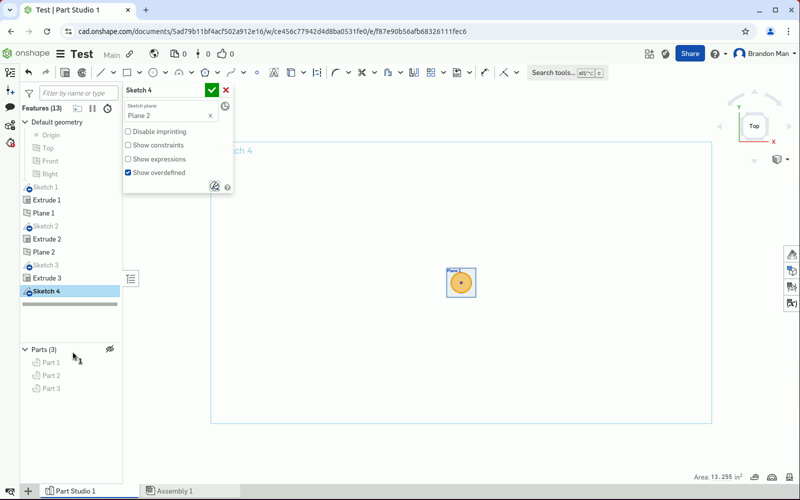
key(shift+y)
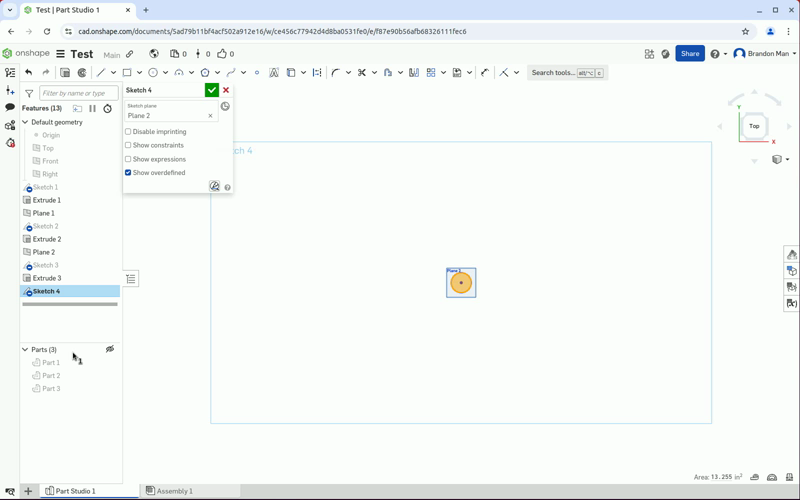
key(shift+e)
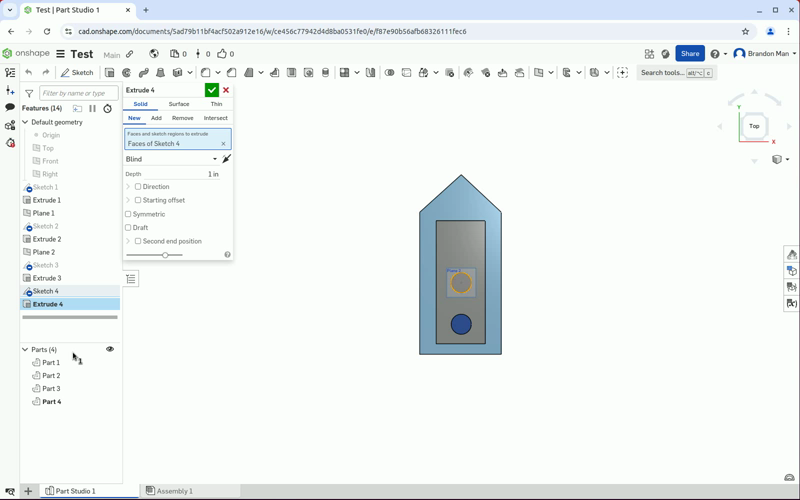
mouse_move(143, 106)
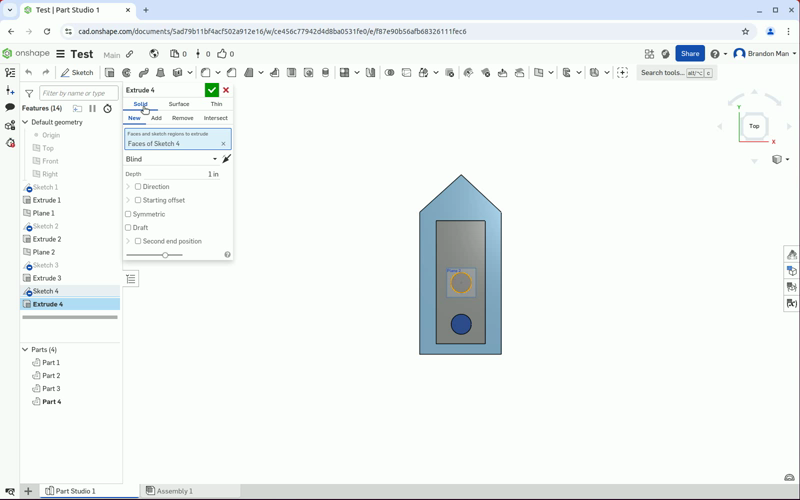
click(143, 106)
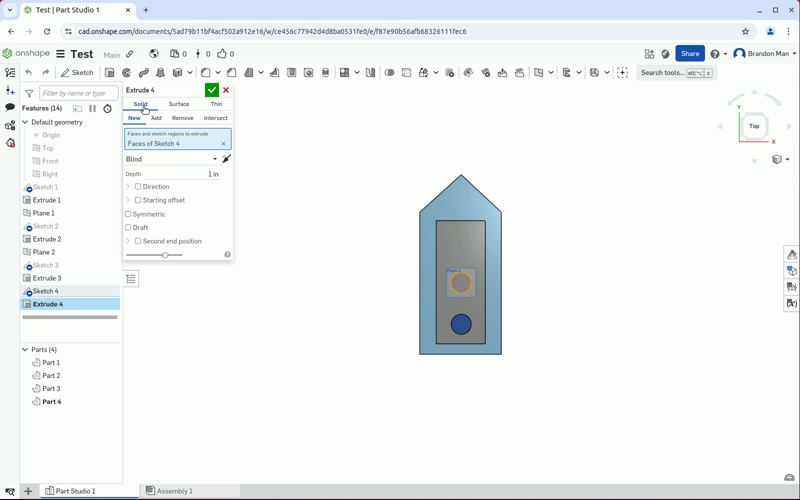
mouse_move(137, 120)
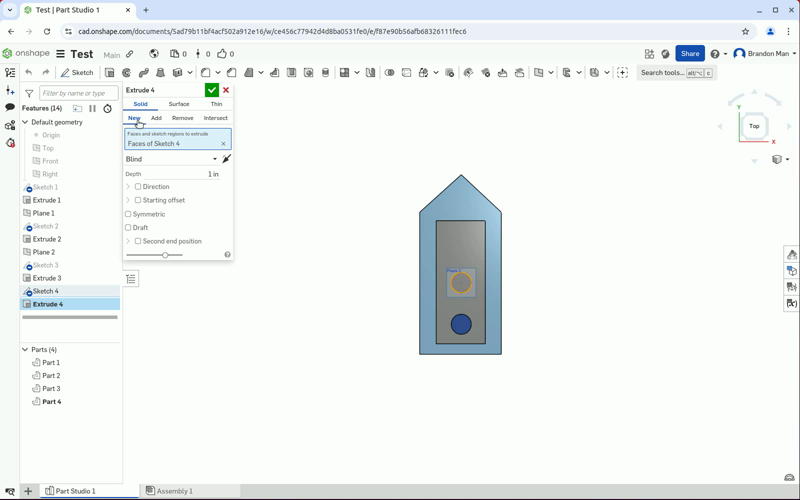
click(137, 120)
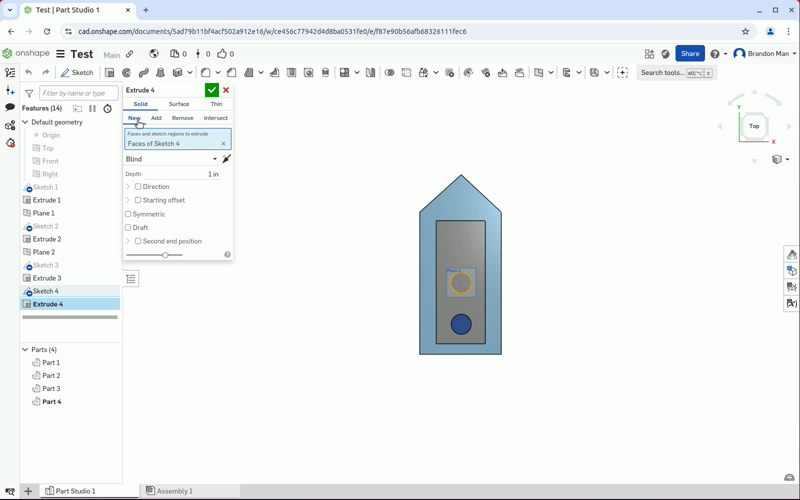
key(tab, 4)
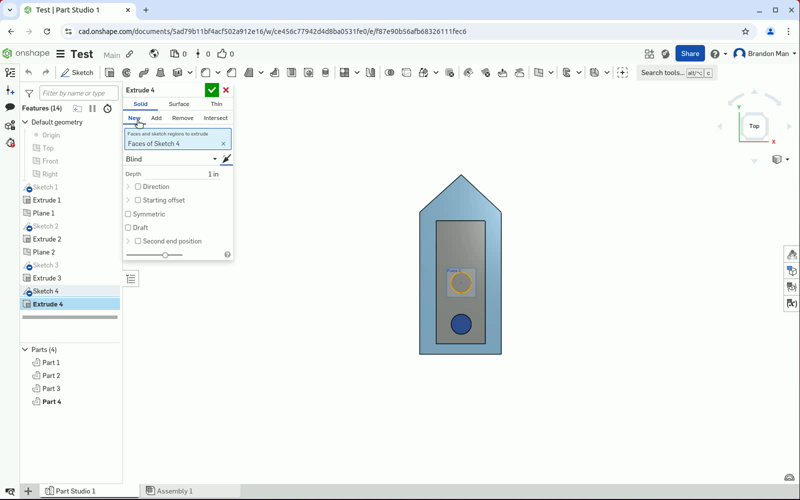
text(8.425)
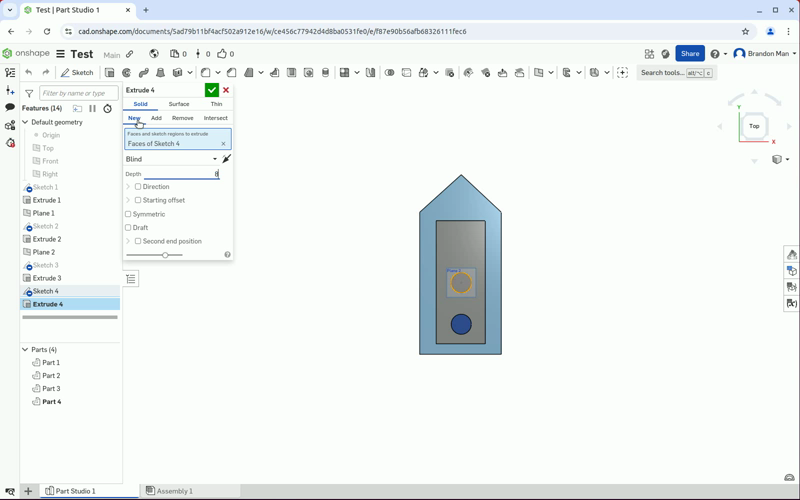
key(enter)
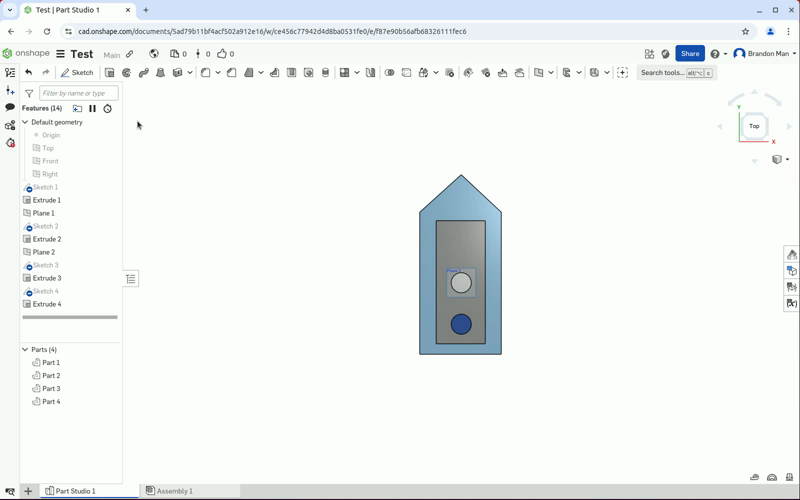
key(shift+h)
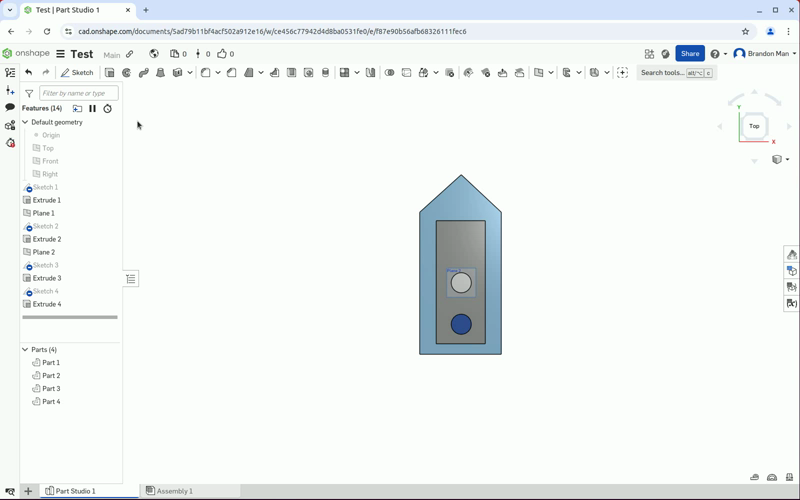
key(shift+h)
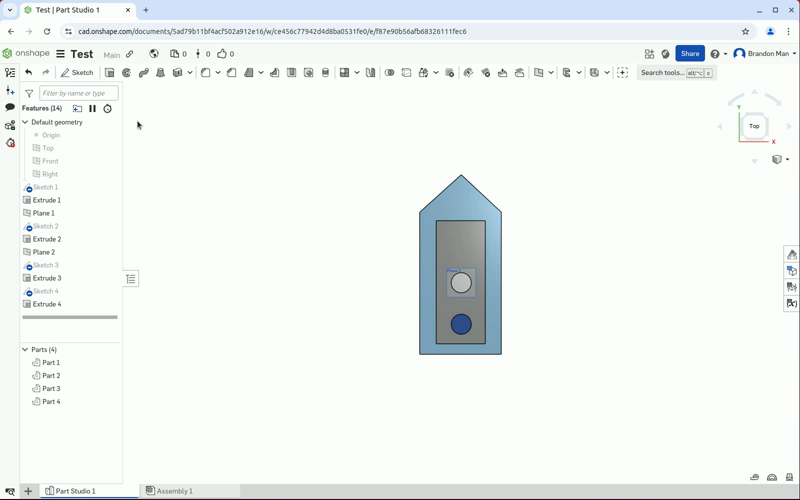
mouse_move(73, 189)
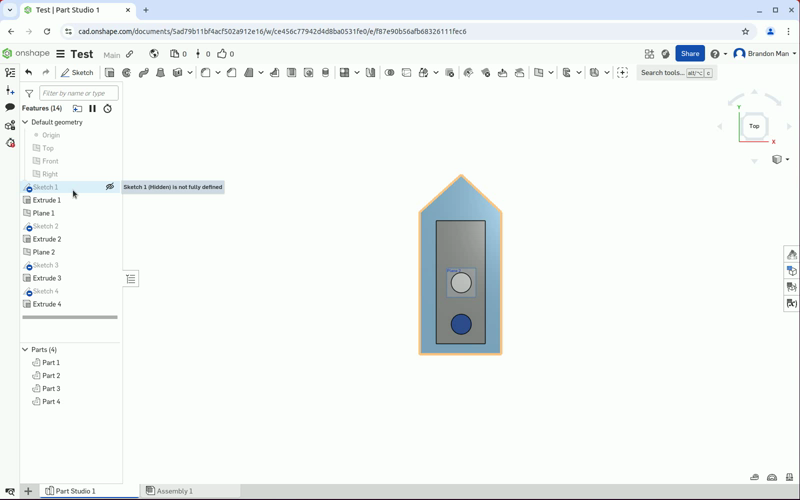
click(73, 189)
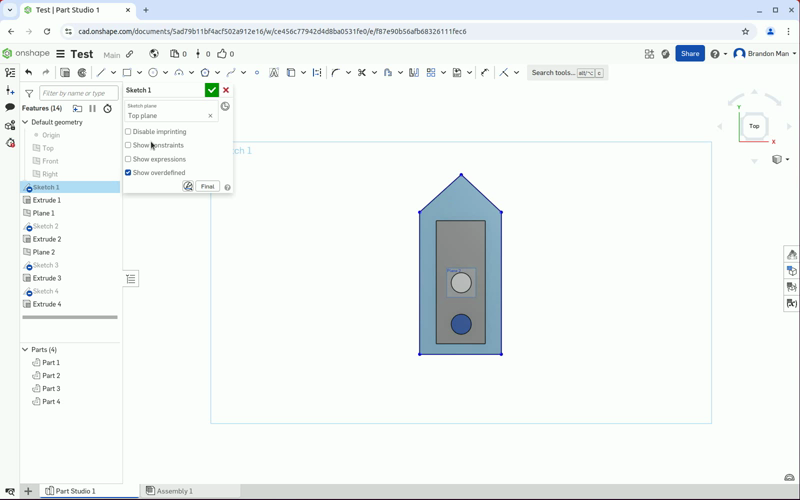
mouse_move(229, 92)
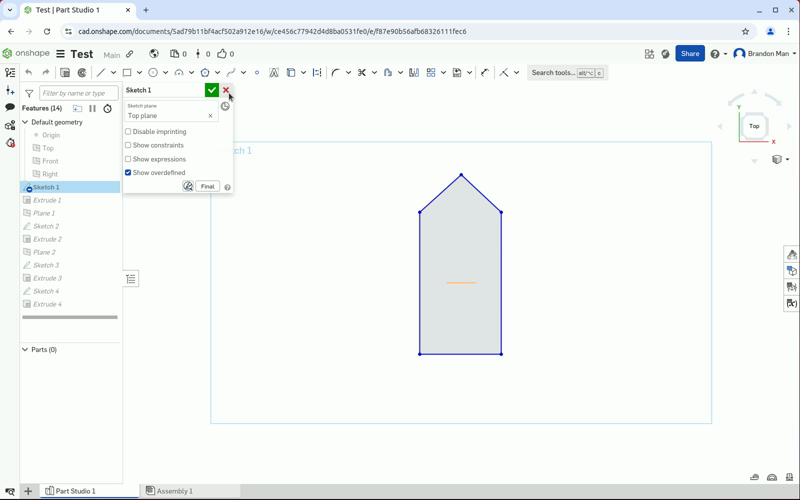
click(229, 92)
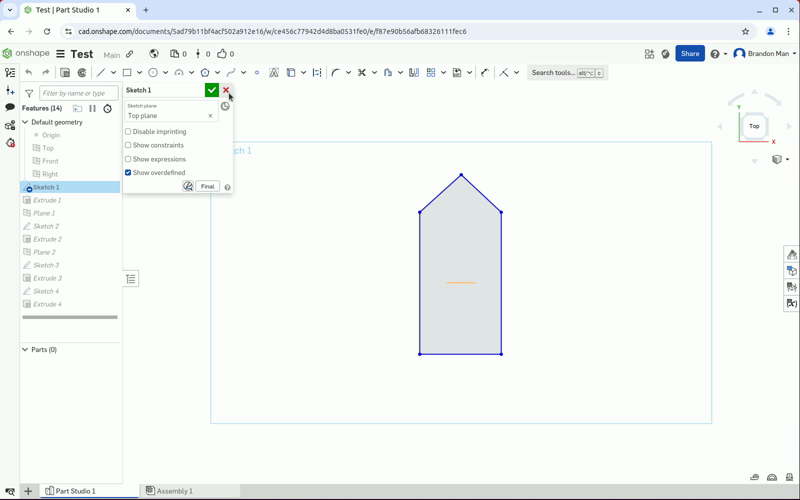
key(shift+s)
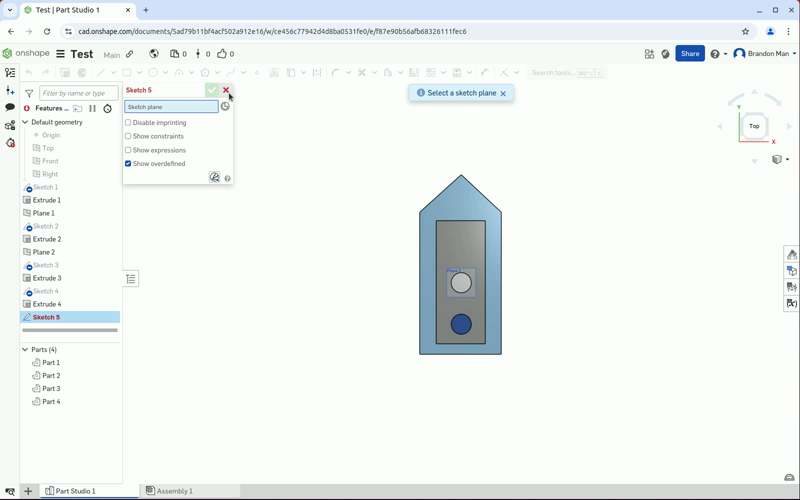
mouse_move(73, 254)
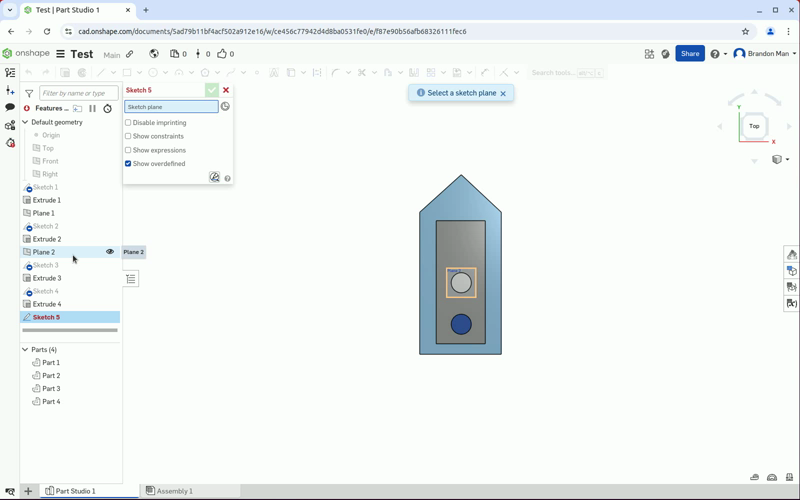
click(73, 254)
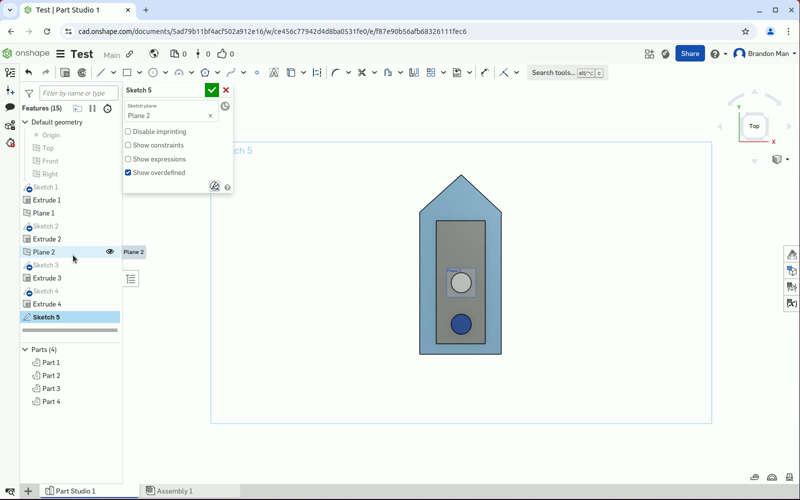
mouse_move(73, 352)
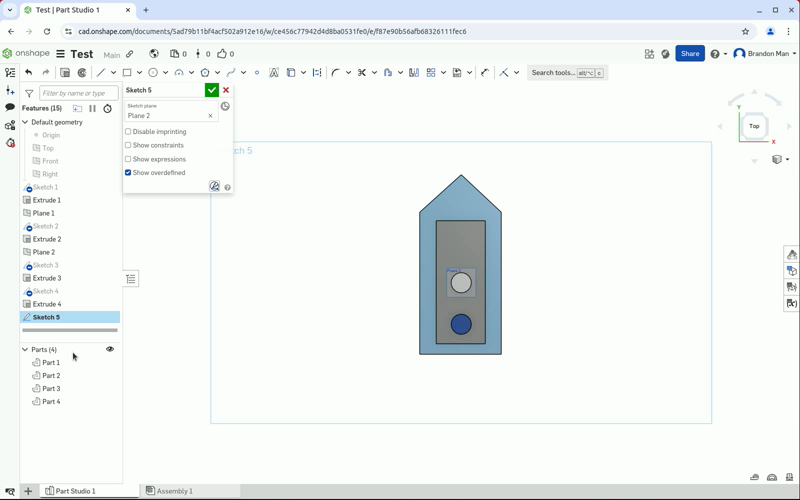
key(y)
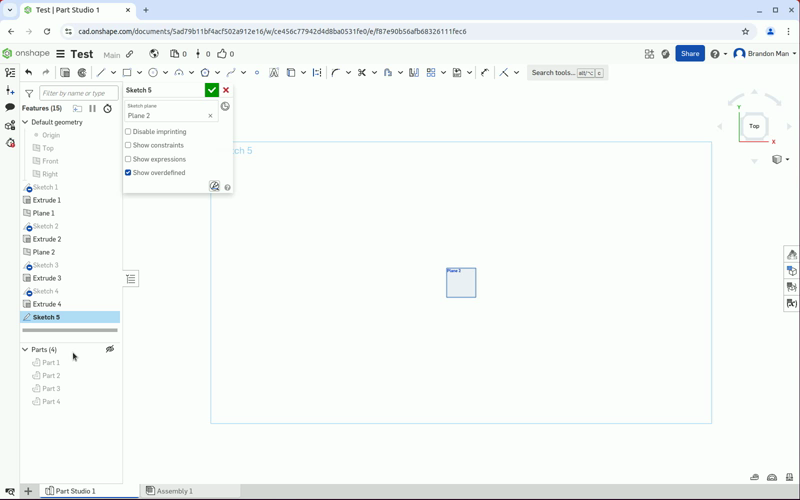
key(c)
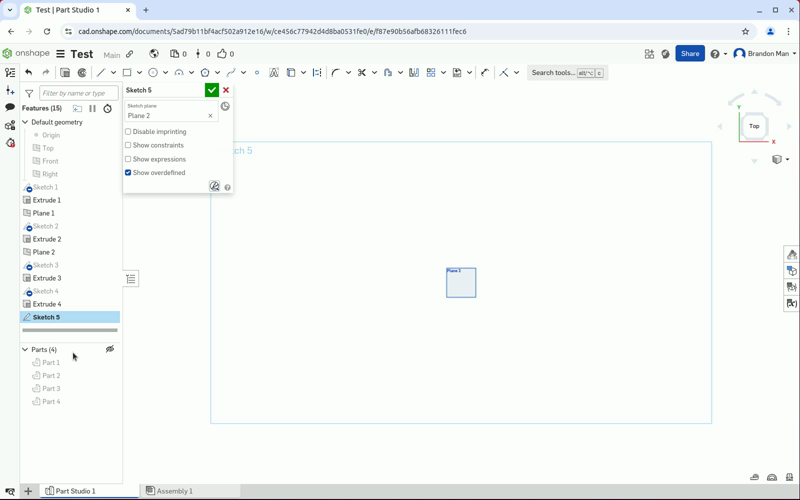
key_down(shift)
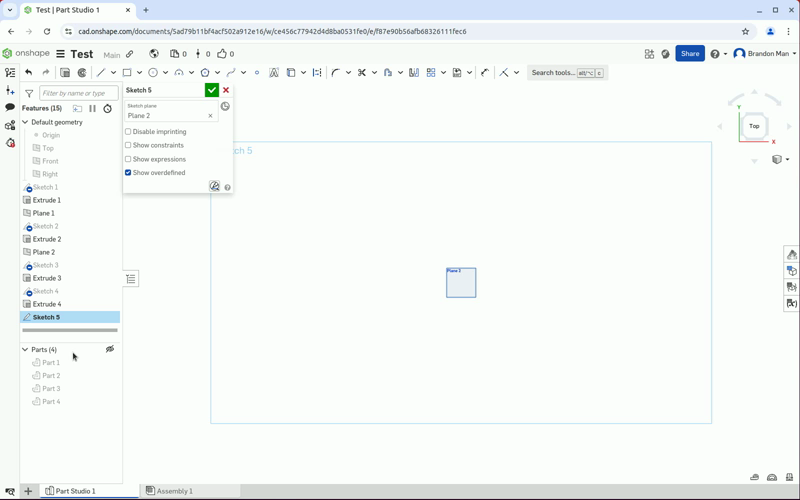
mouse_move(461, 241)
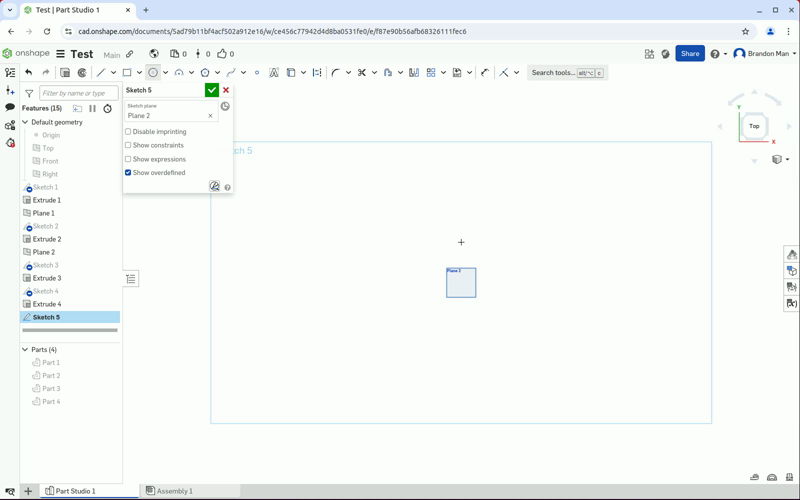
click(461, 241)
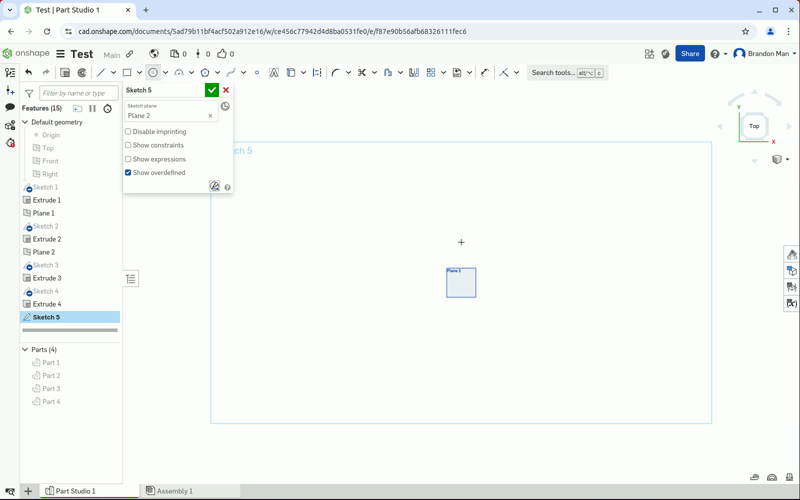
key_up(shift)
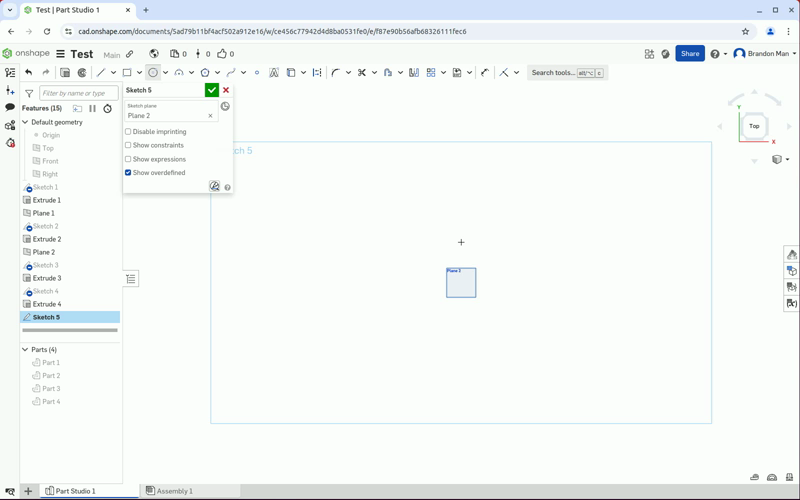
mouse_move(471, 241)
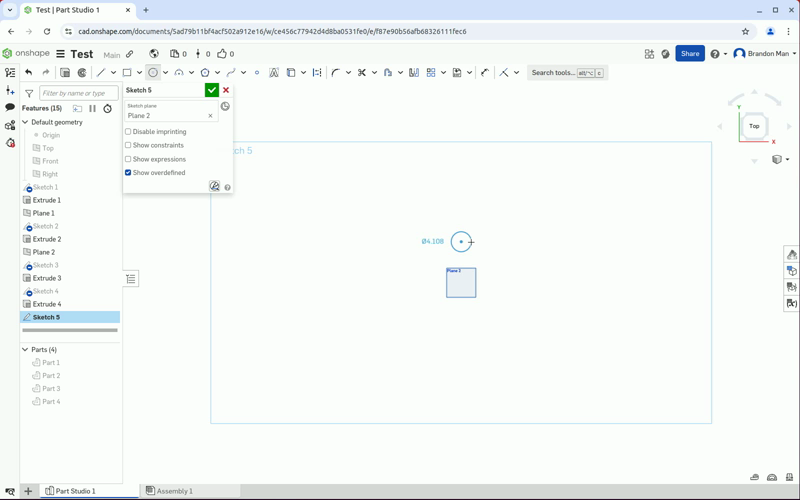
click(471, 241)
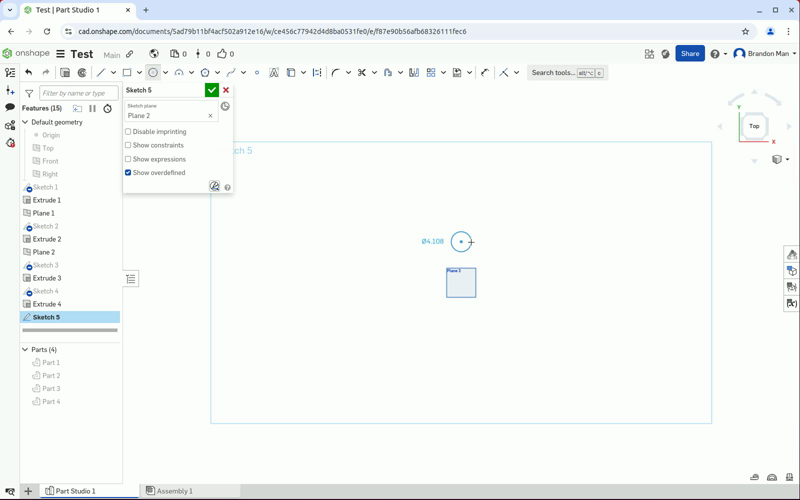
key(esc)
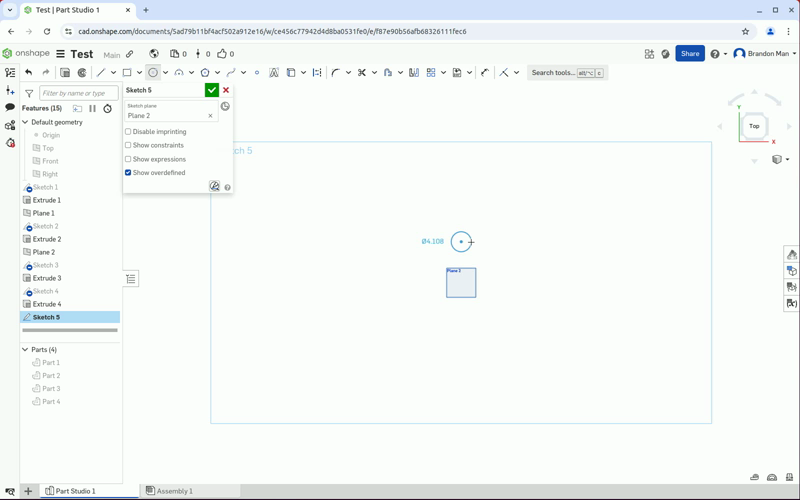
mouse_move(457, 243)
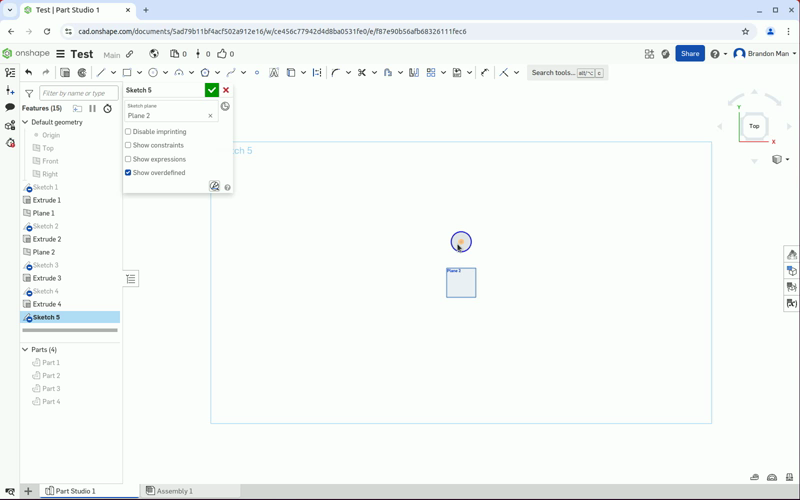
scroll(6)
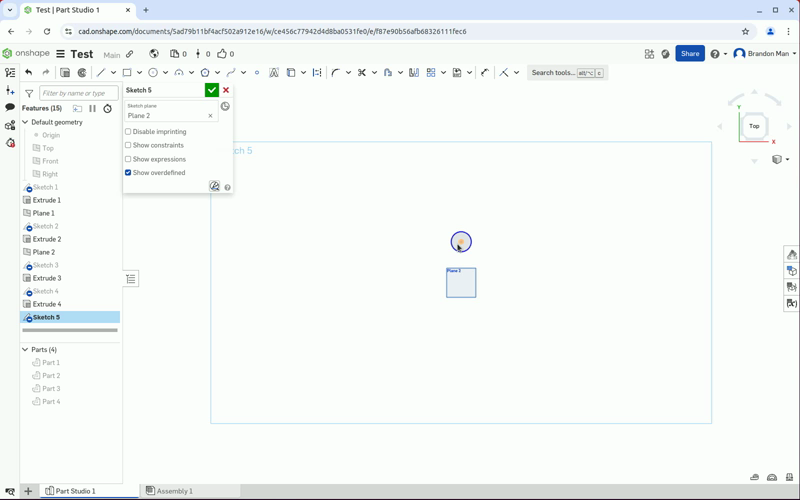
scroll(6)
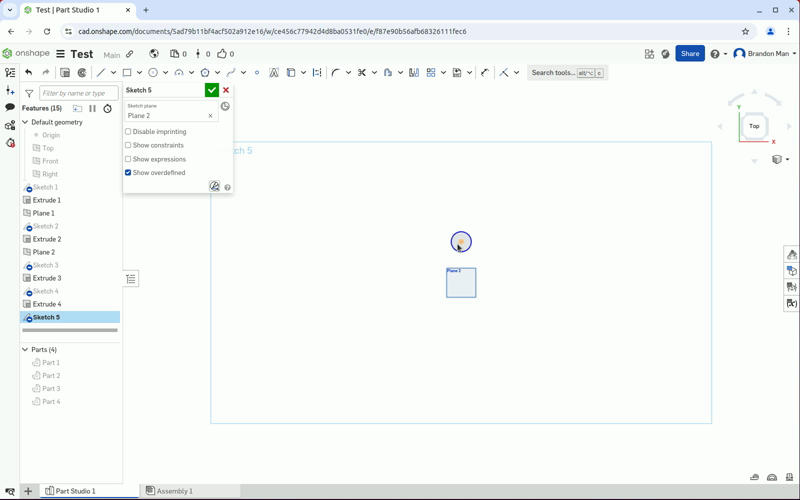
scroll(6)
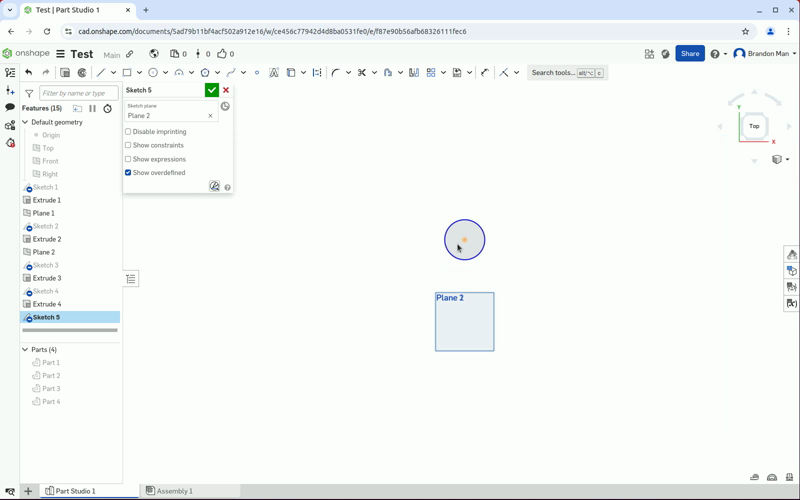
scroll(6)
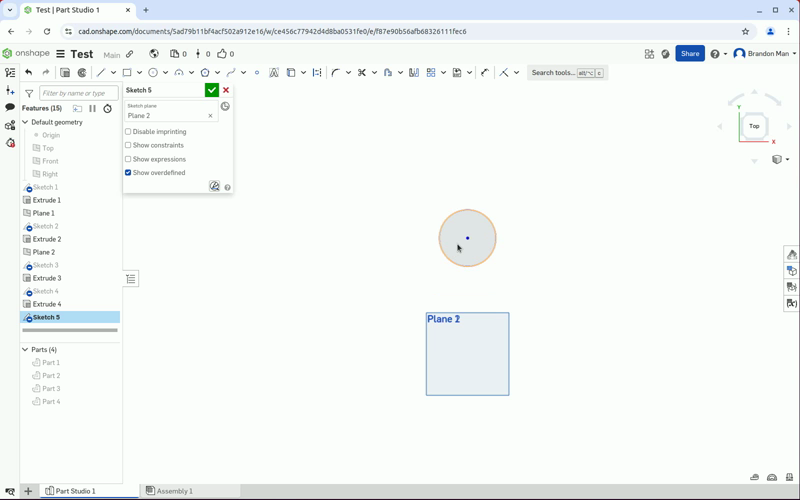
scroll(6)
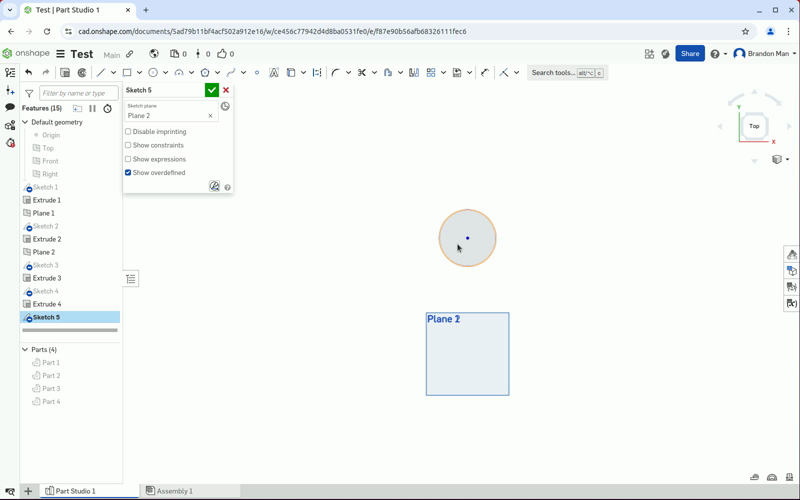
scroll(6)
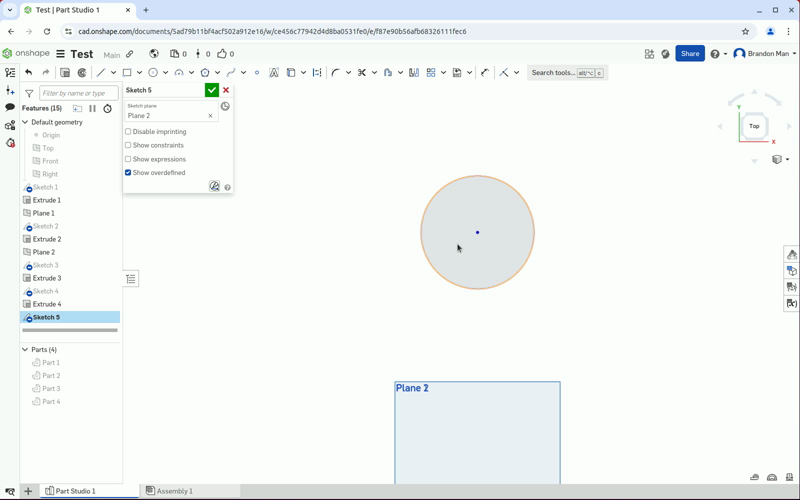
scroll(6)
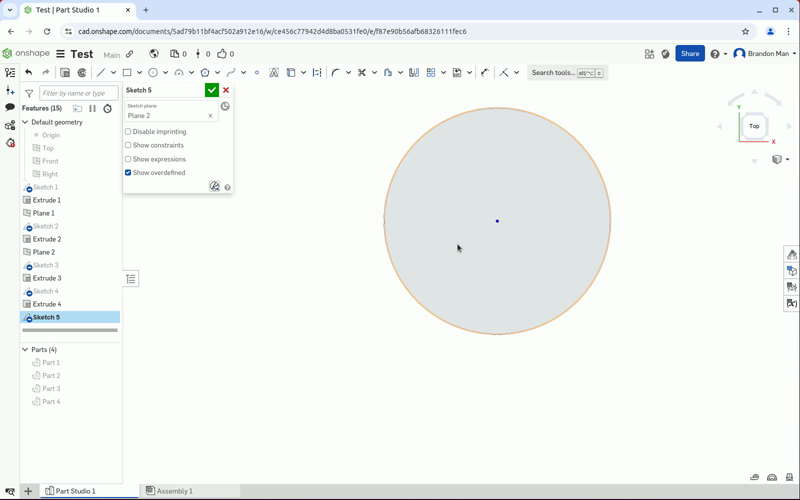
click(457, 243)
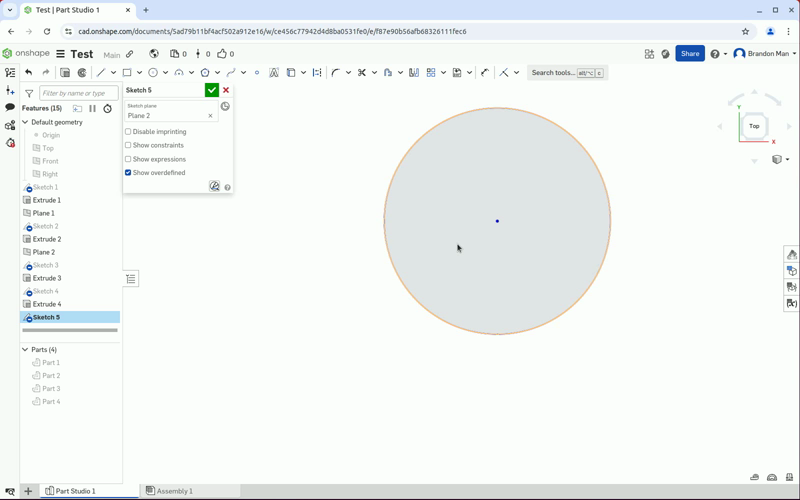
scroll(-6)
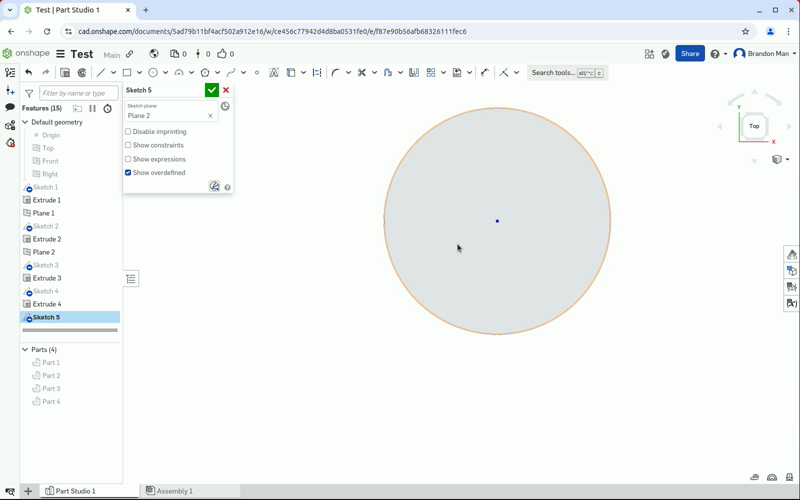
scroll(-6)
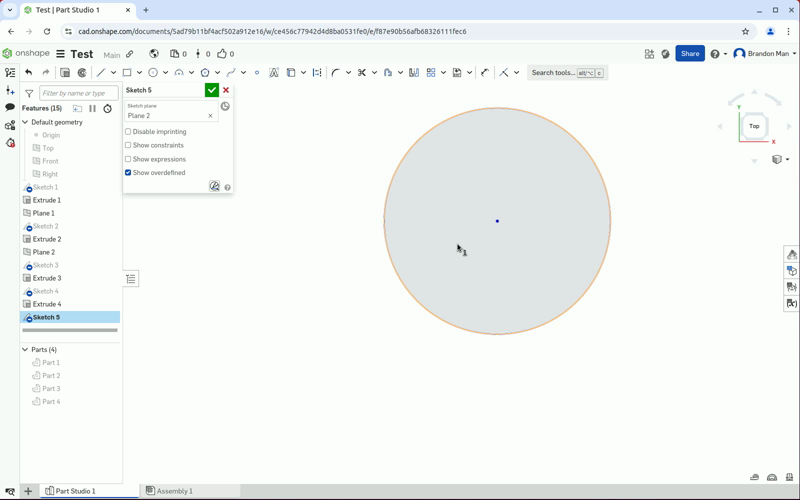
scroll(-6)
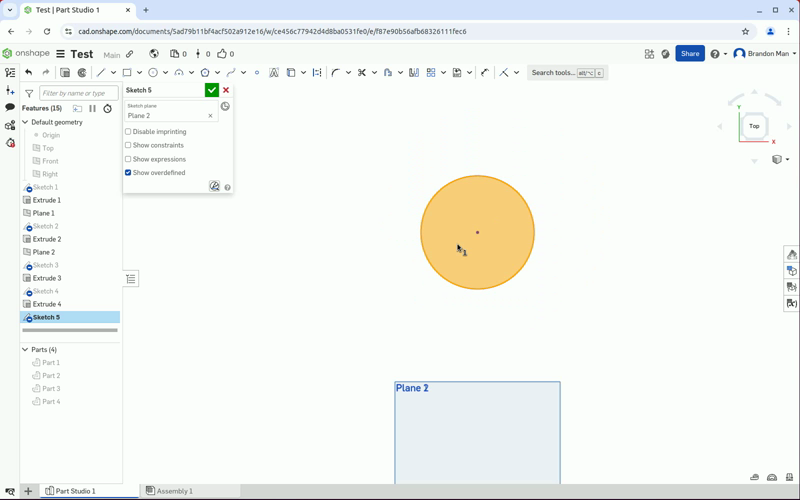
scroll(-6)
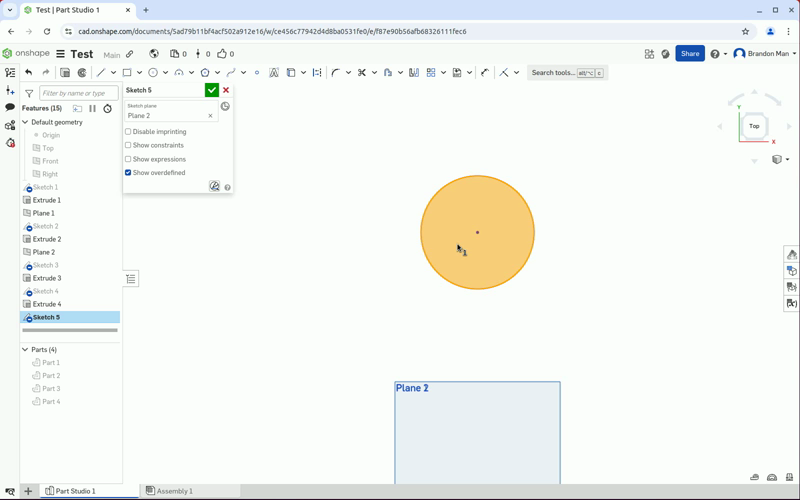
scroll(-6)
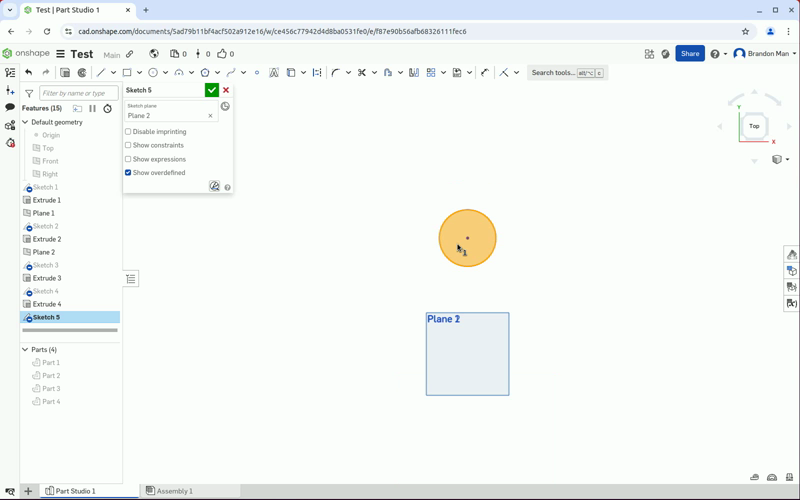
scroll(-6)
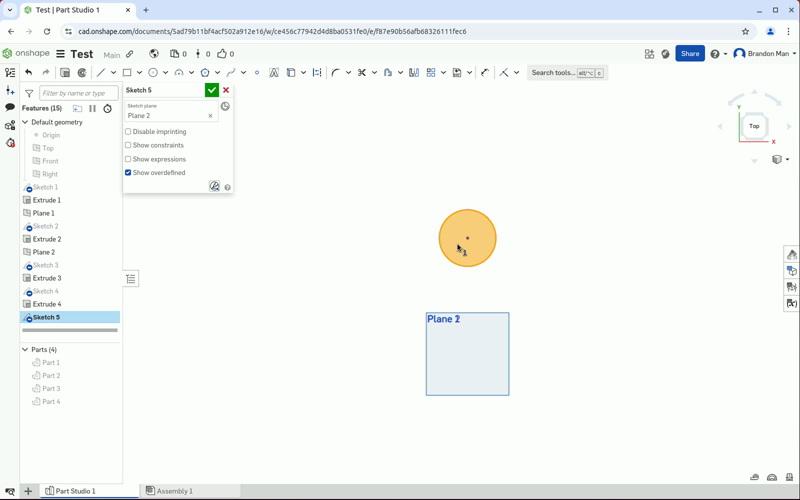
scroll(-6)
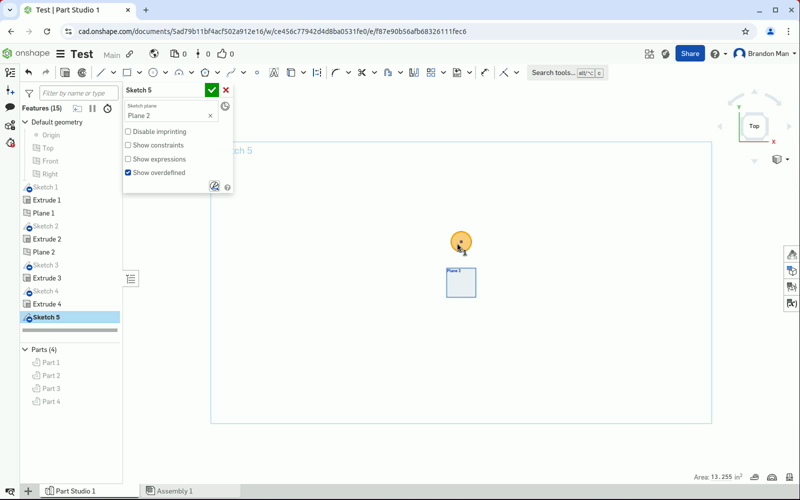
mouse_move(73, 352)
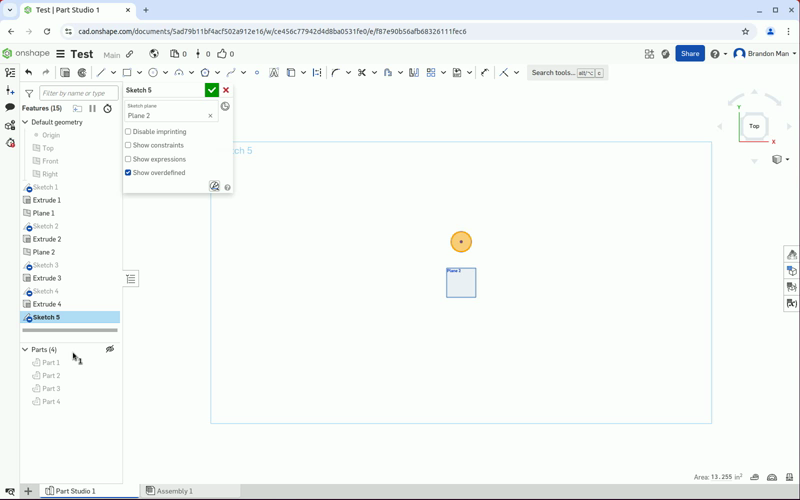
key(shift+y)
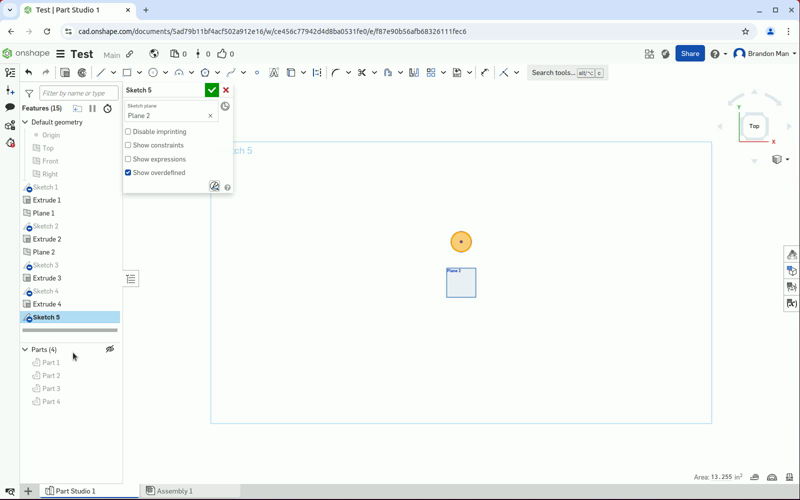
key(shift+e)
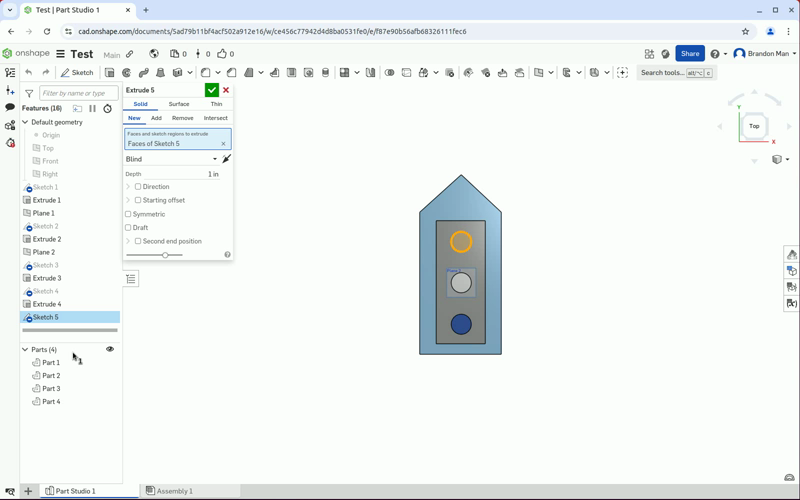
mouse_move(143, 106)
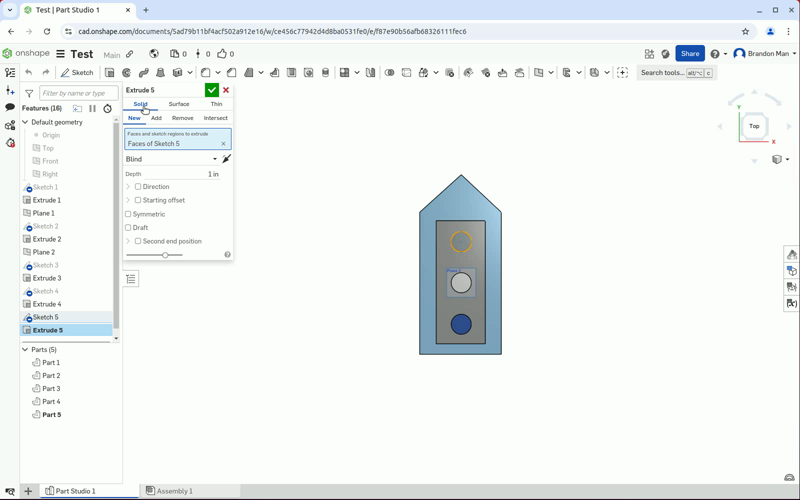
click(143, 106)
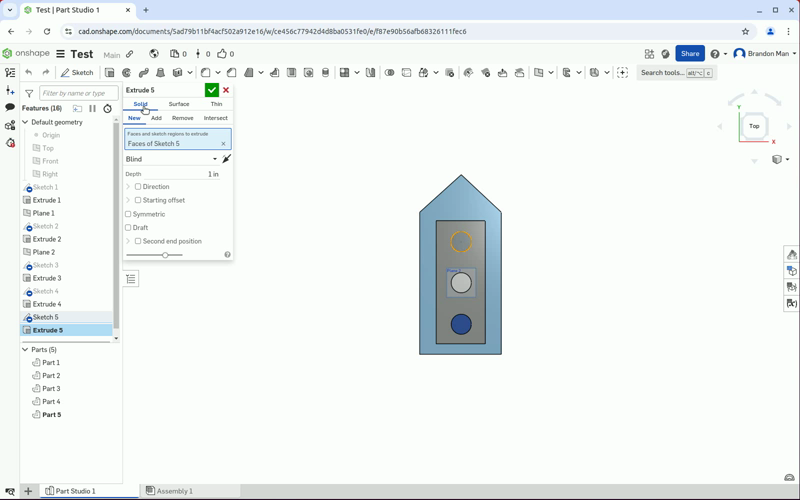
mouse_move(137, 120)
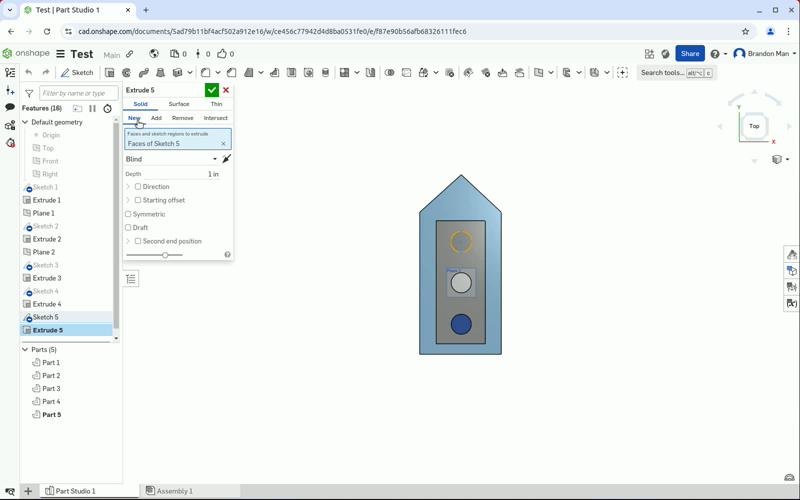
click(137, 120)
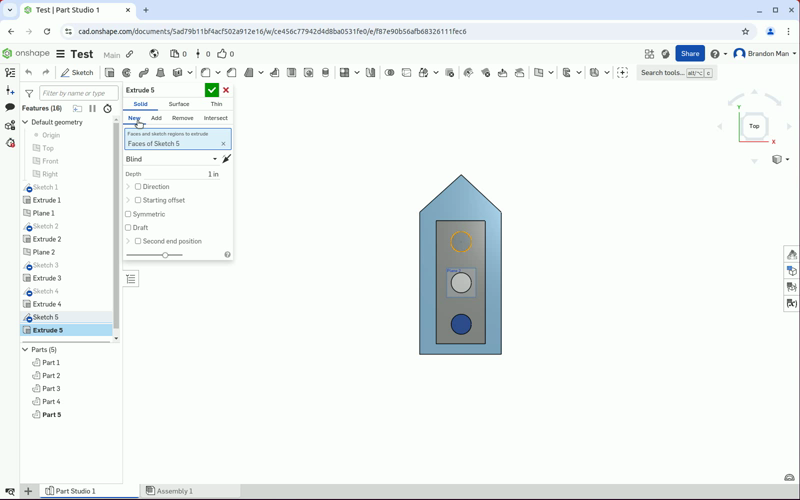
key(tab, 4)
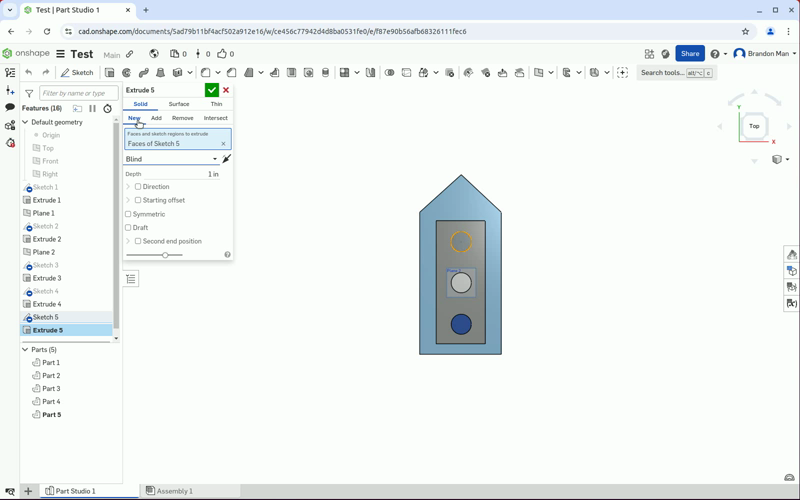
text(8.425)
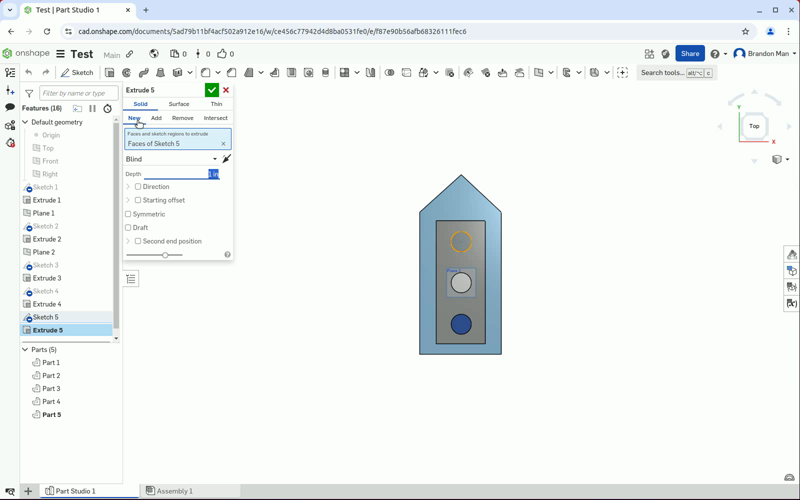
key(enter)
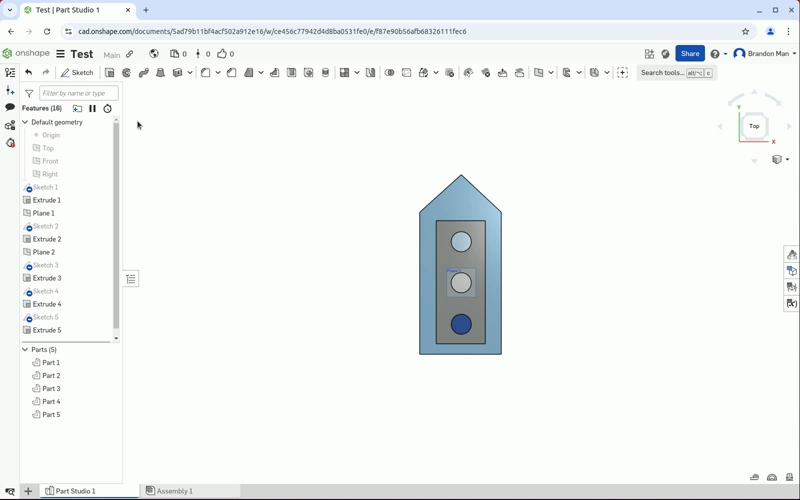
key(shift+h)
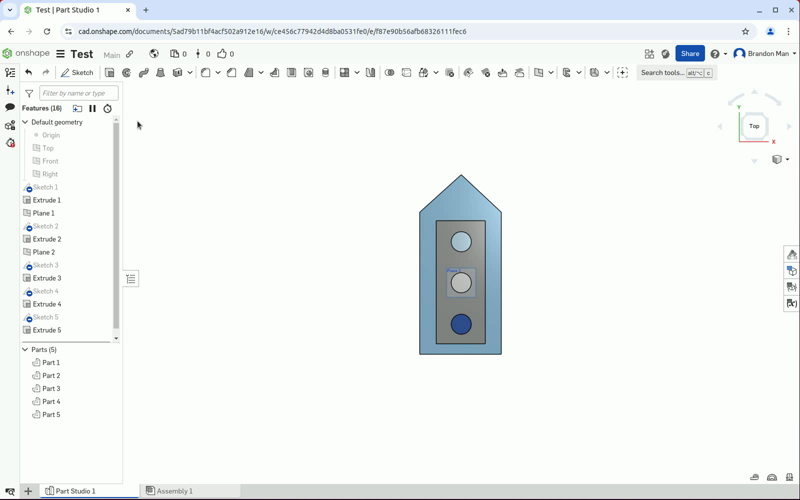
key(shift+h)
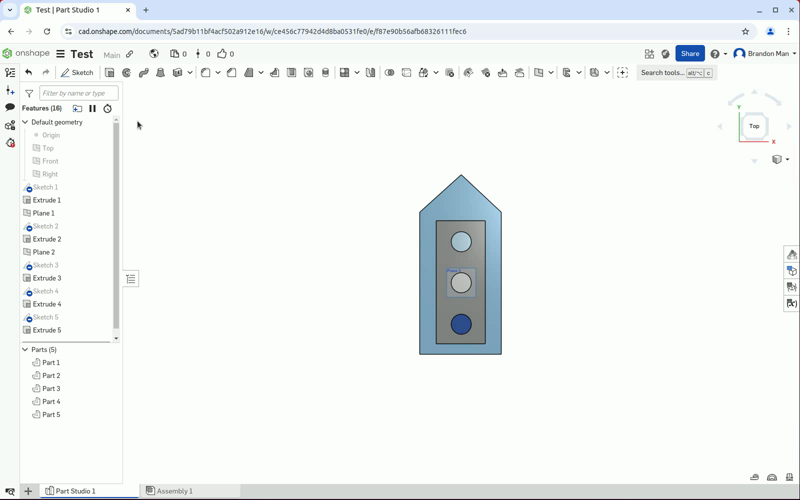
key(shift+7)
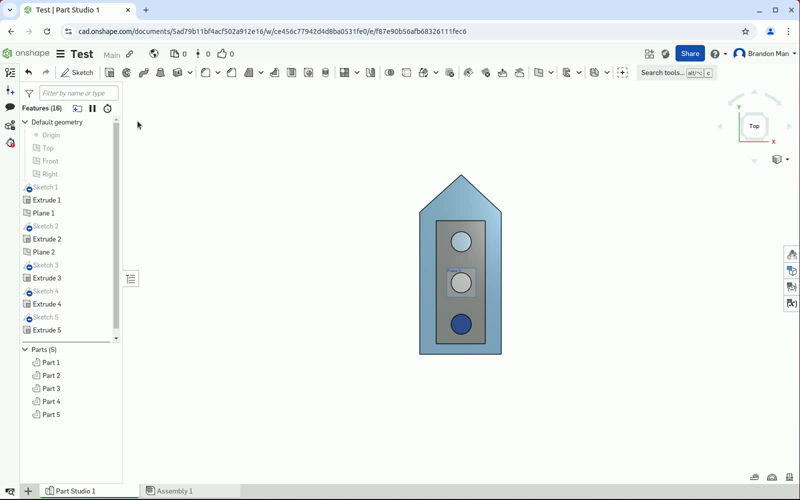
key(up, 3)
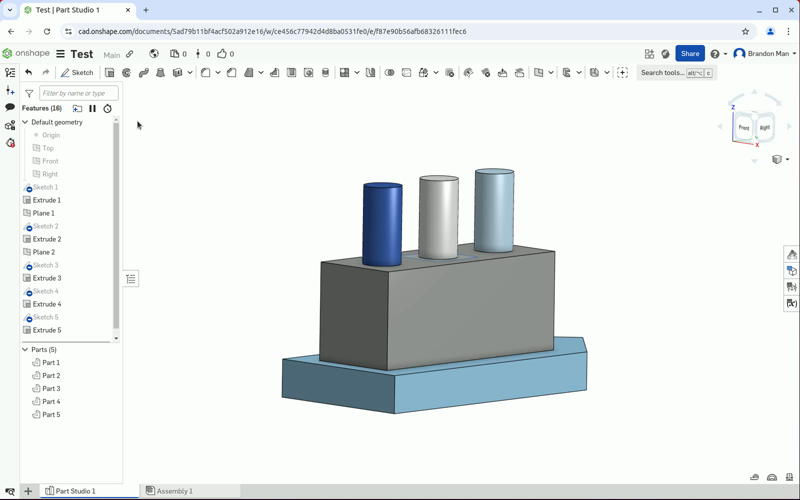
key(left, 3)
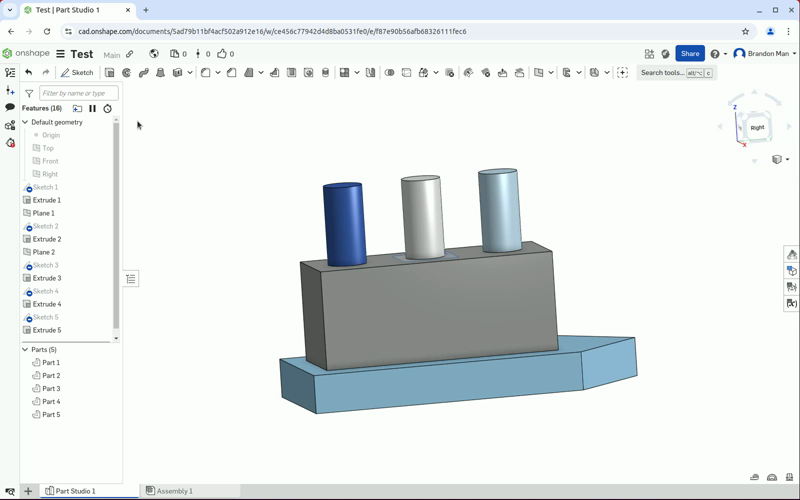
key(right, 3)
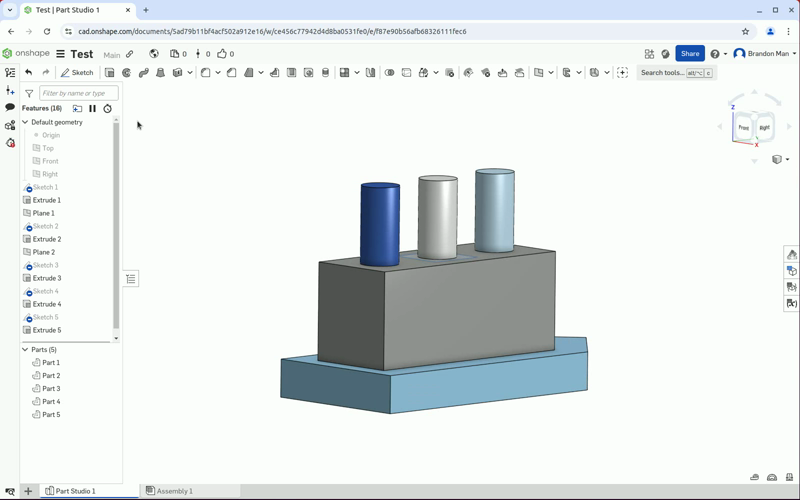
key(down, 3)
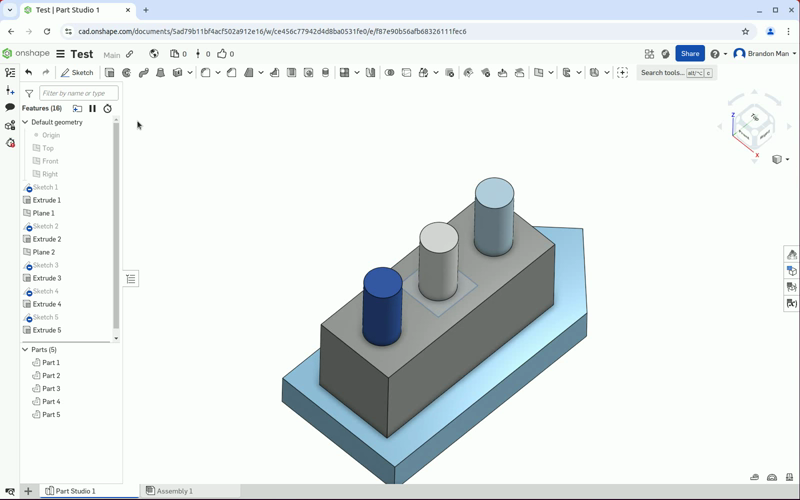
mouse_move(69, 189)
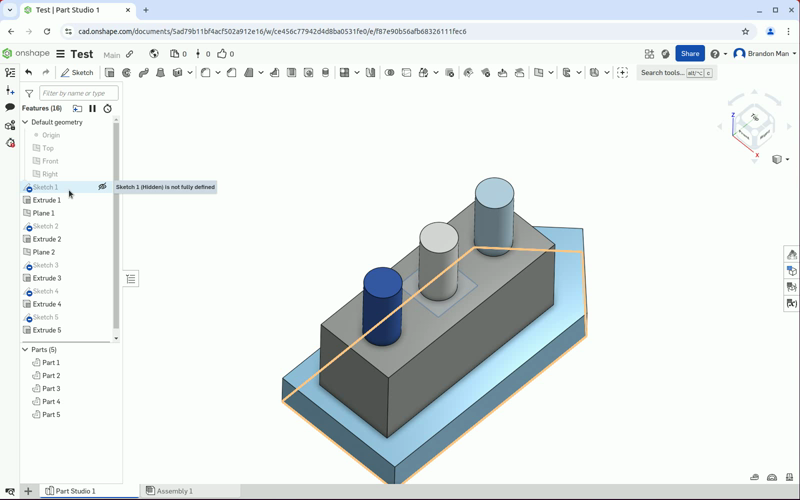
click(69, 189)